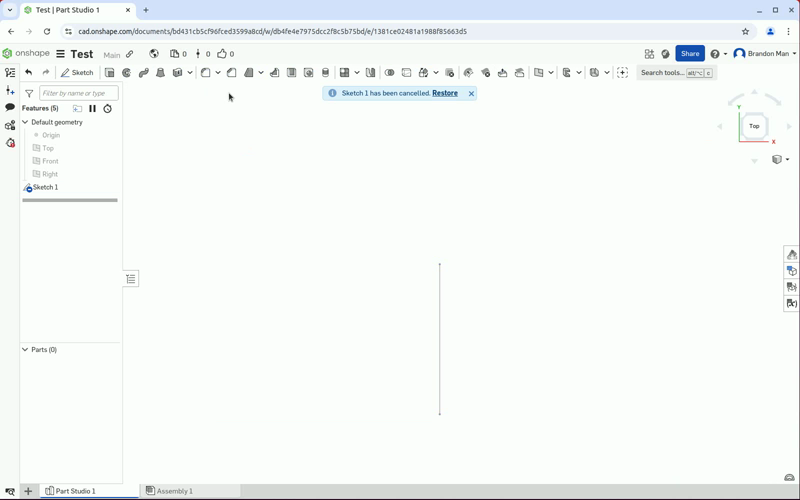
key(shift+h)
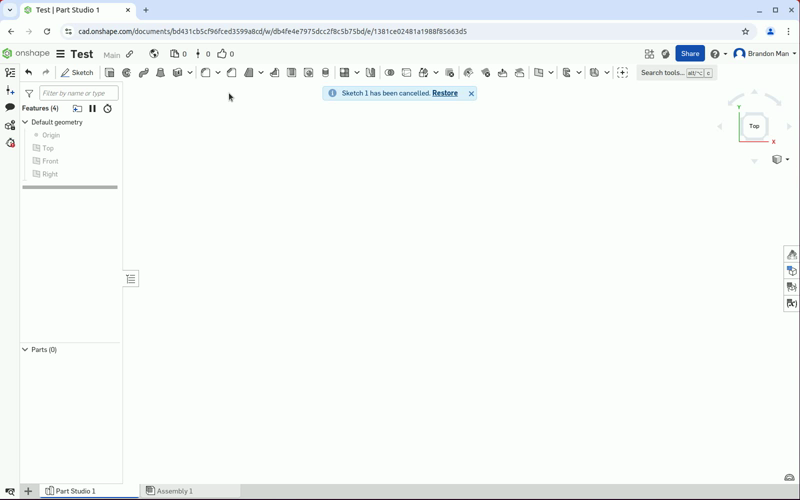
mouse_move(73, 352)
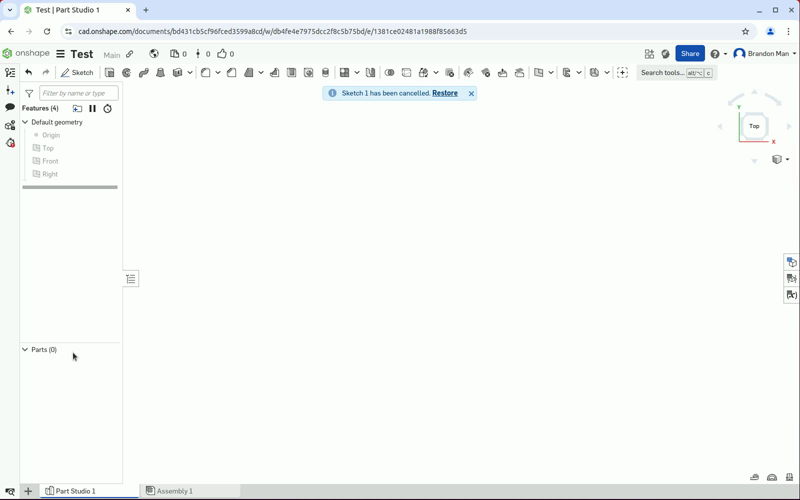
key(y)
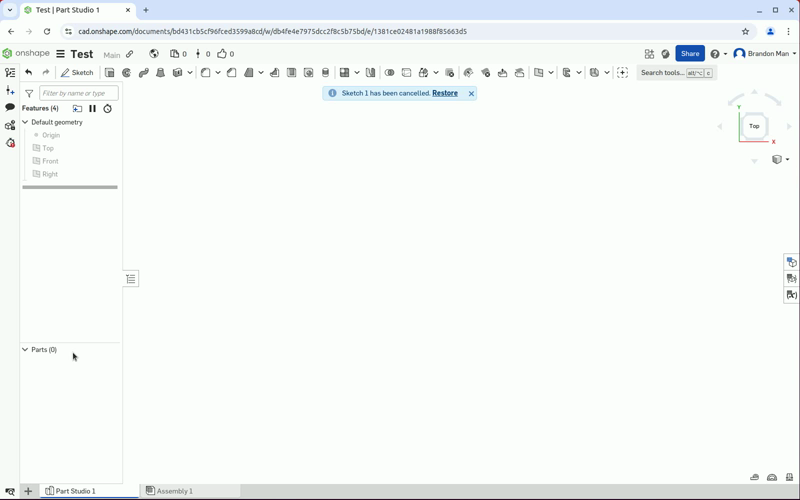
key(shift+p)
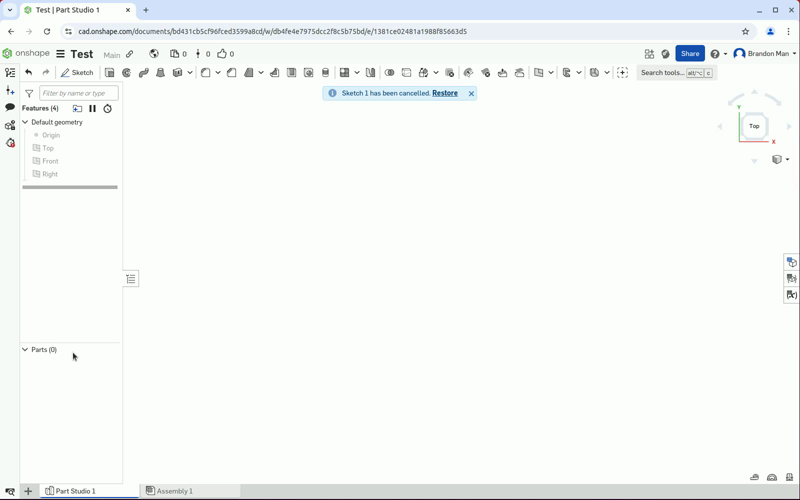
key(space)
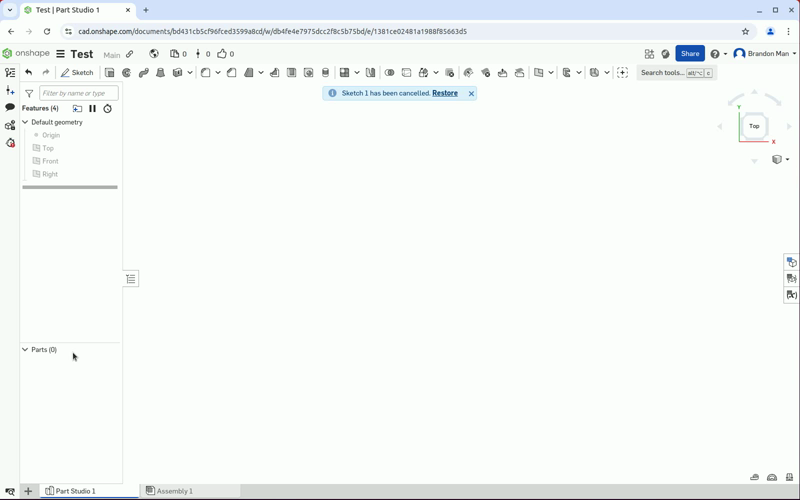
key_down(shift)
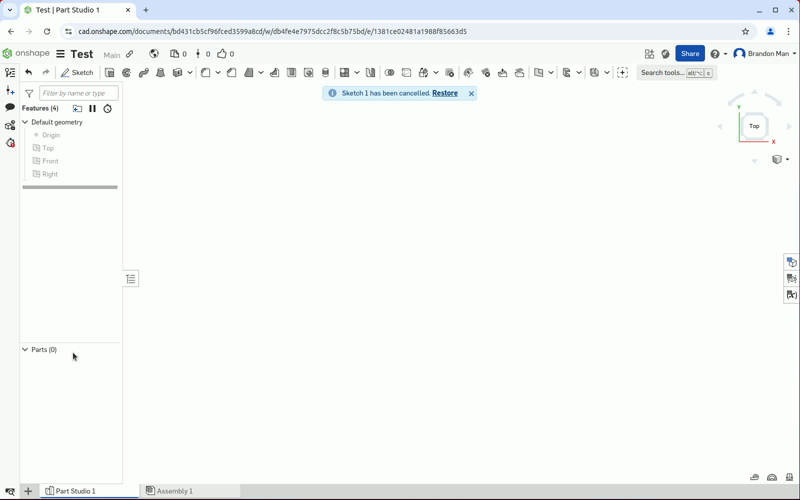
key(up)
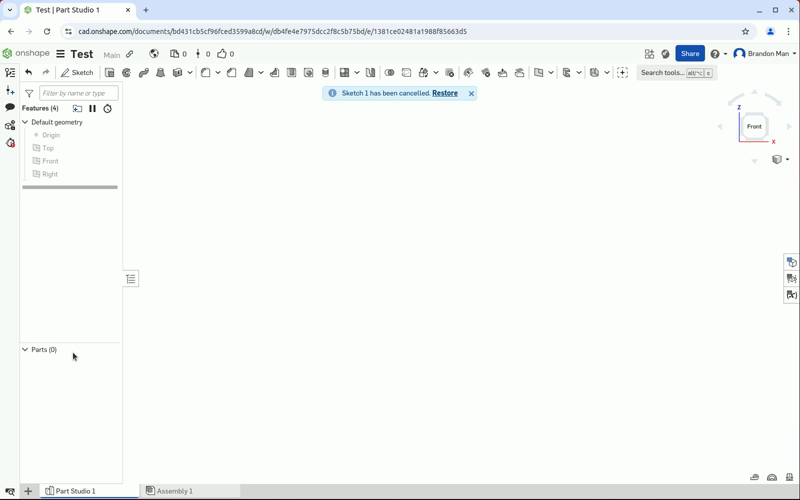
key_up(shift)
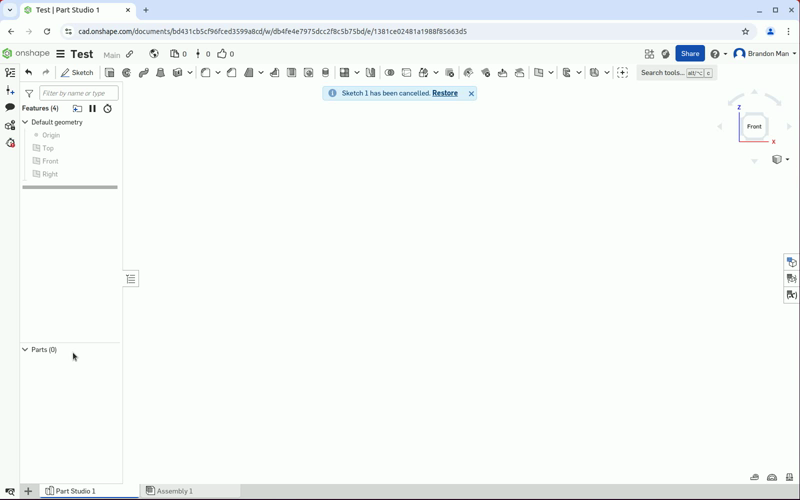
key(space)
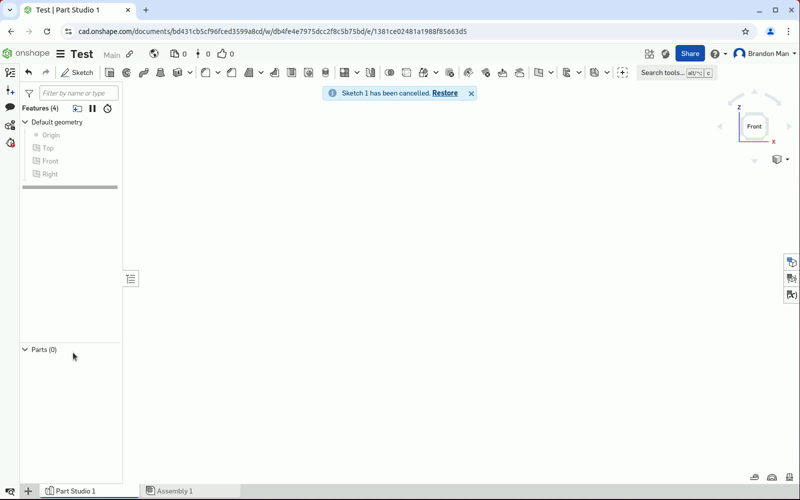
key_down(shift)
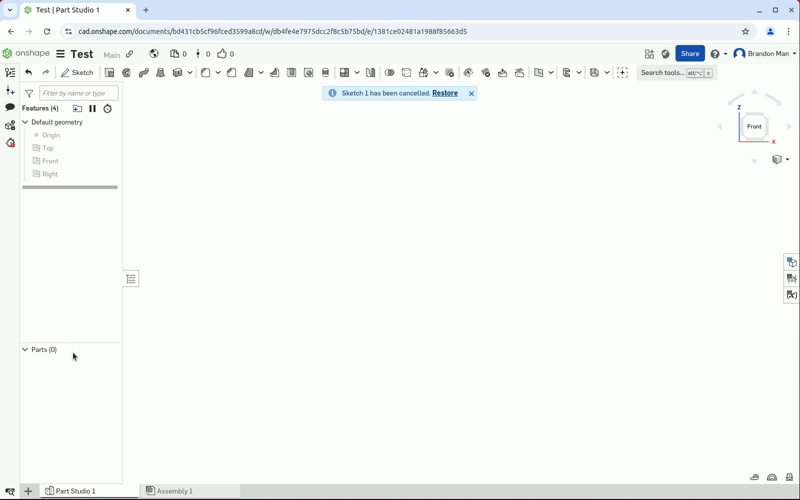
key(left)
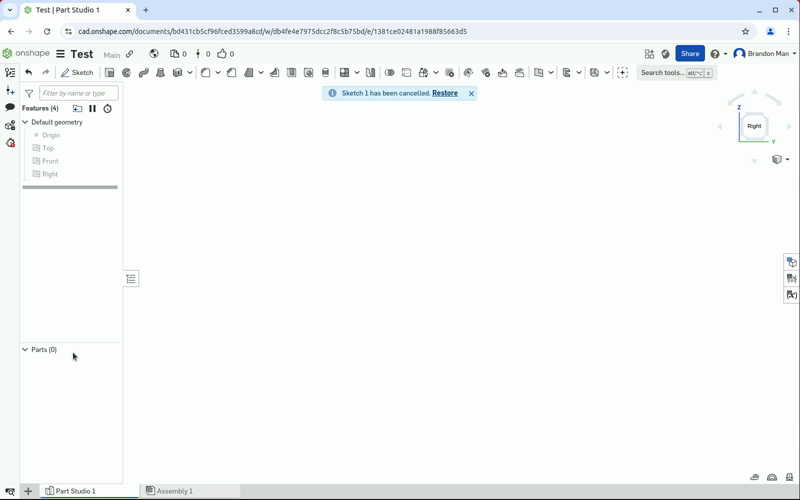
key_up(shift)
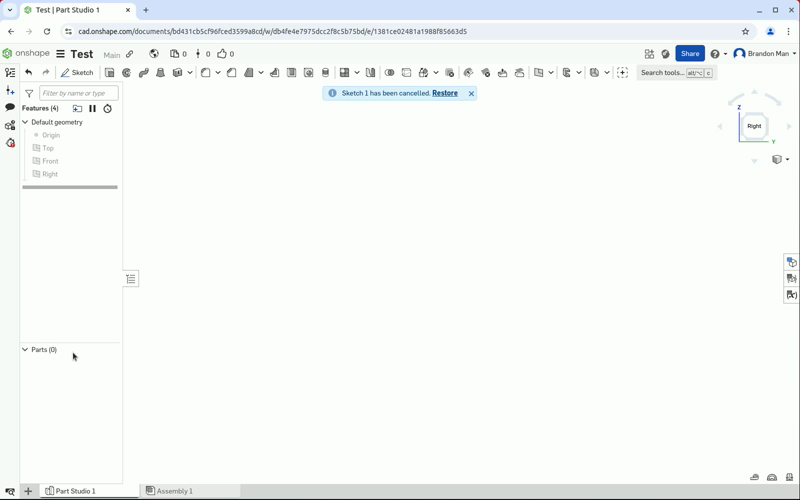
mouse_move(73, 352)
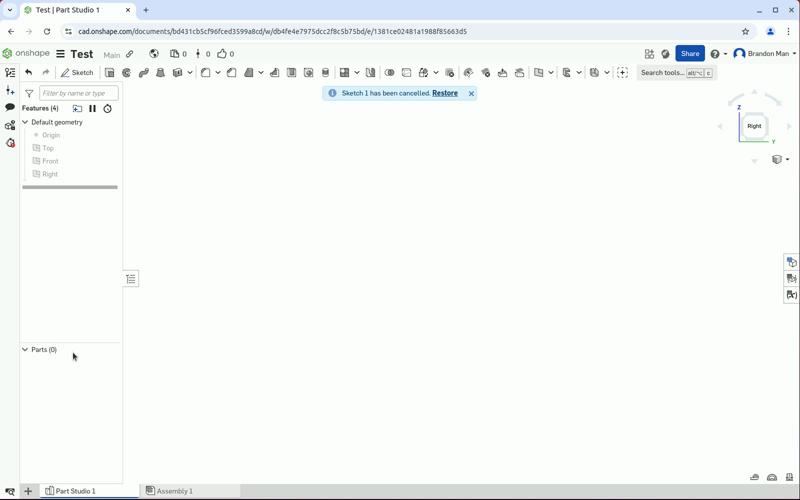
key(shift+y)
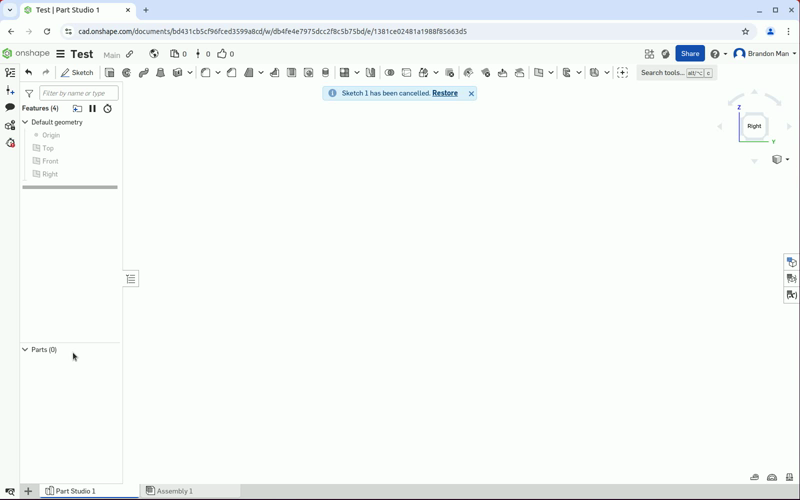
key(shift+s)
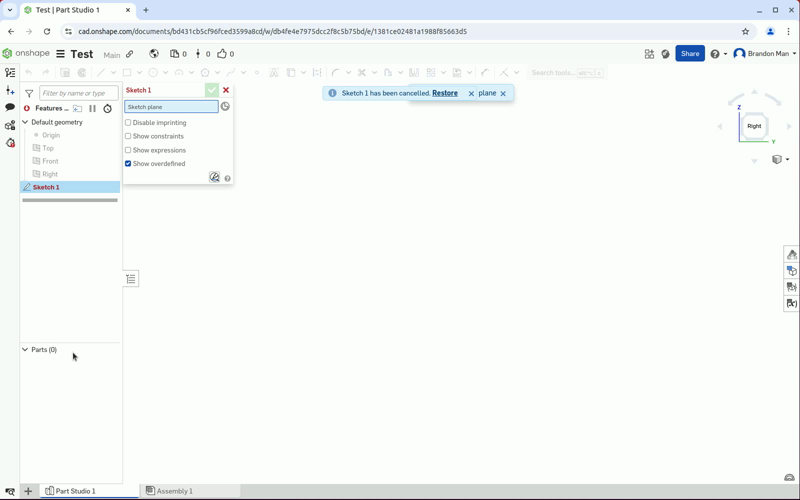
mouse_move(73, 176)
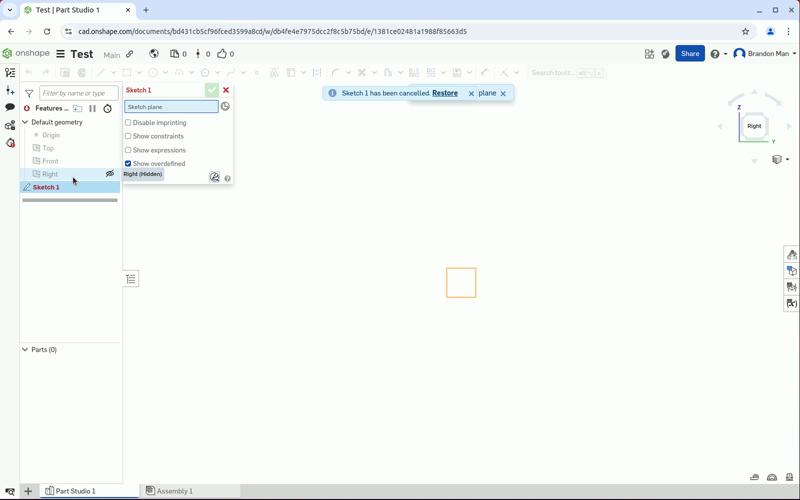
click(73, 176)
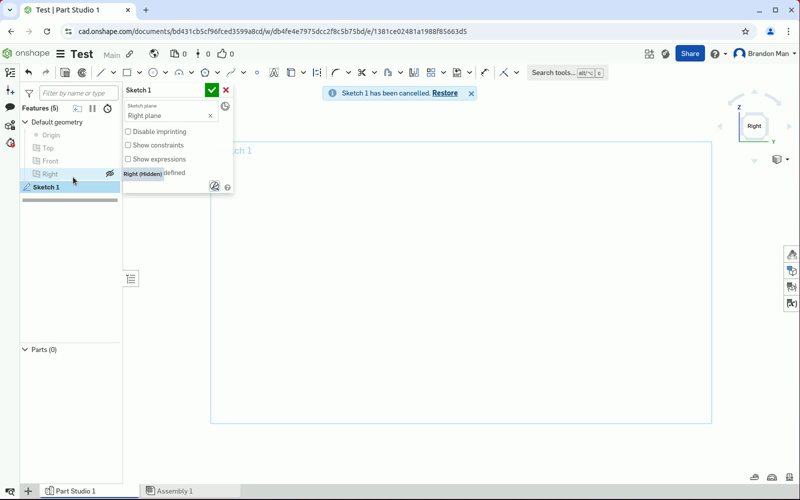
mouse_move(73, 352)
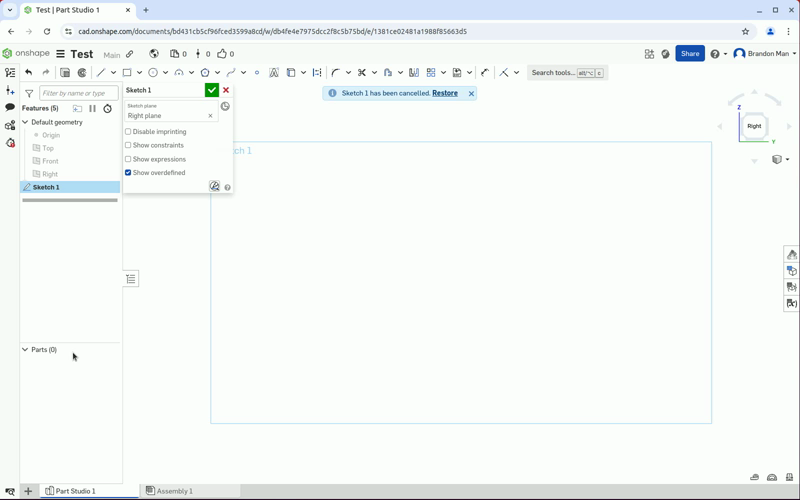
key(y)
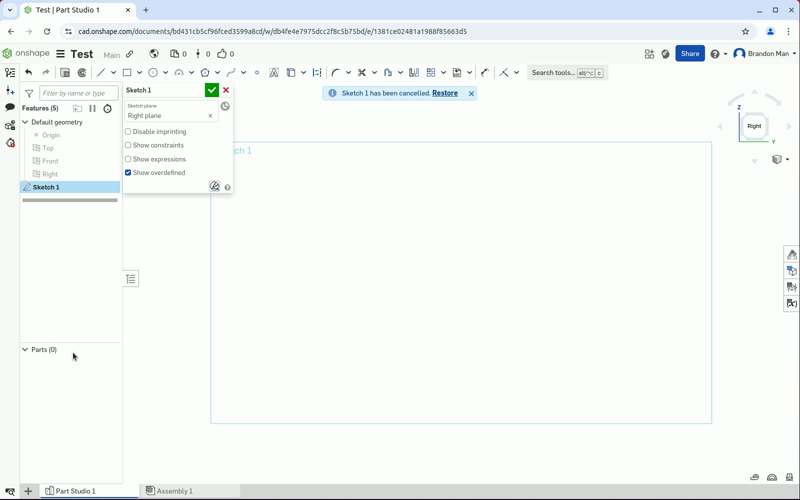
key(l)
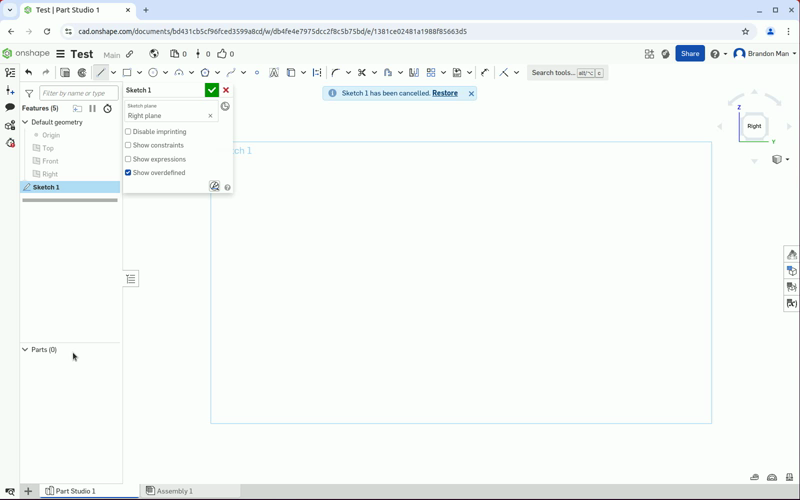
key_down(shift)
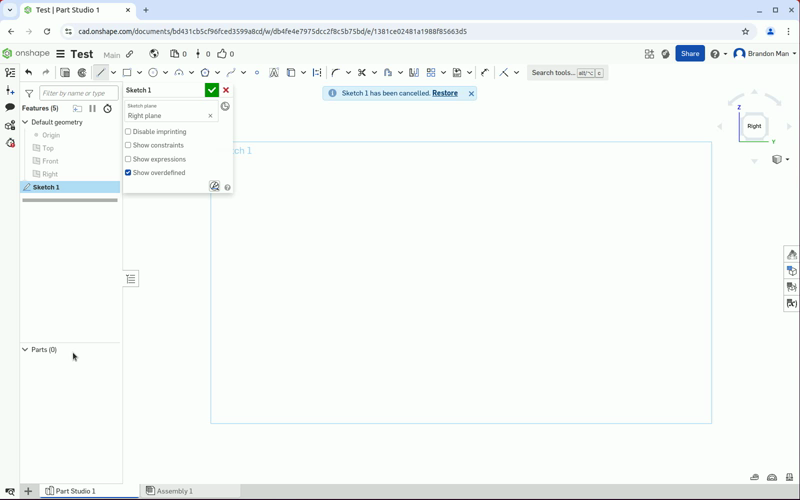
mouse_move(348, 314)
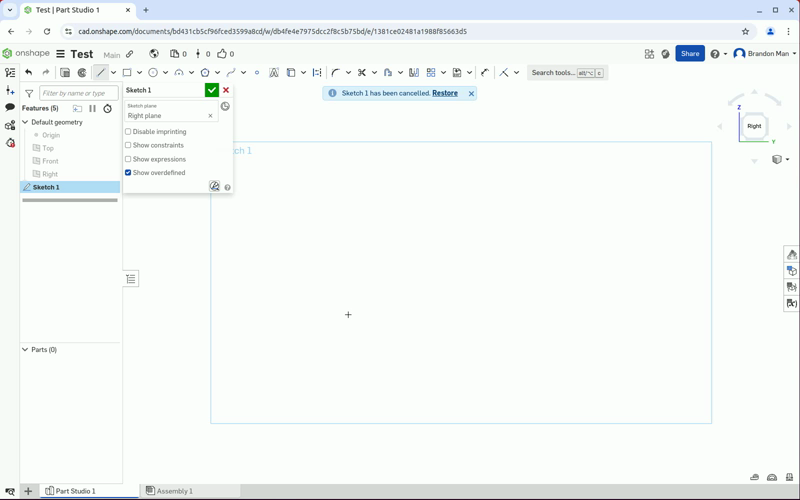
click(348, 314)
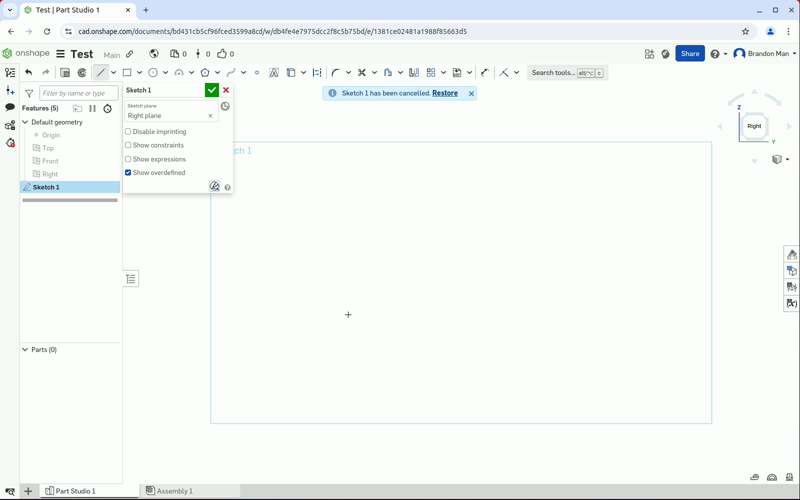
key_up(shift)
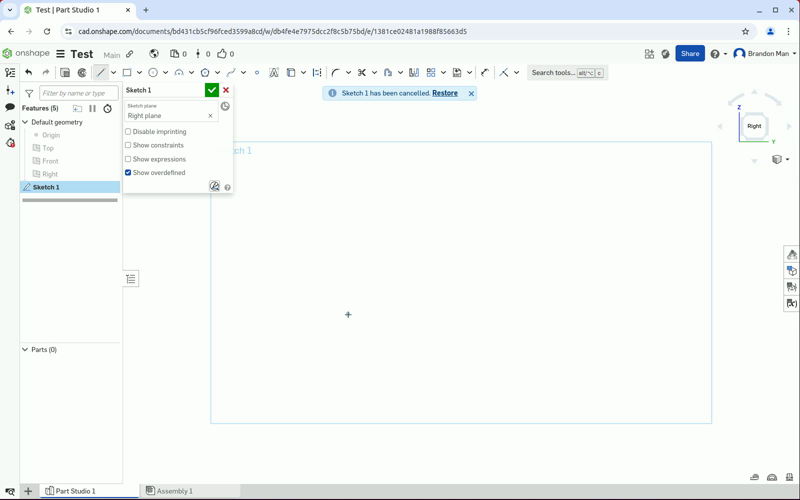
key_down(shift)
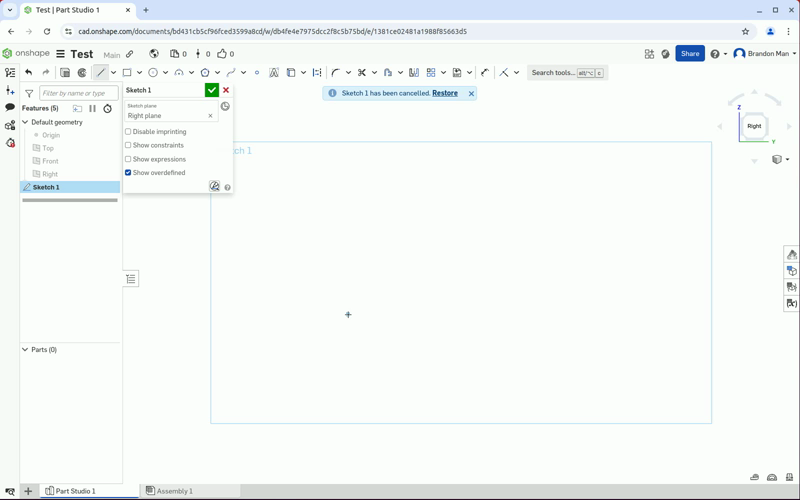
mouse_move(572, 314)
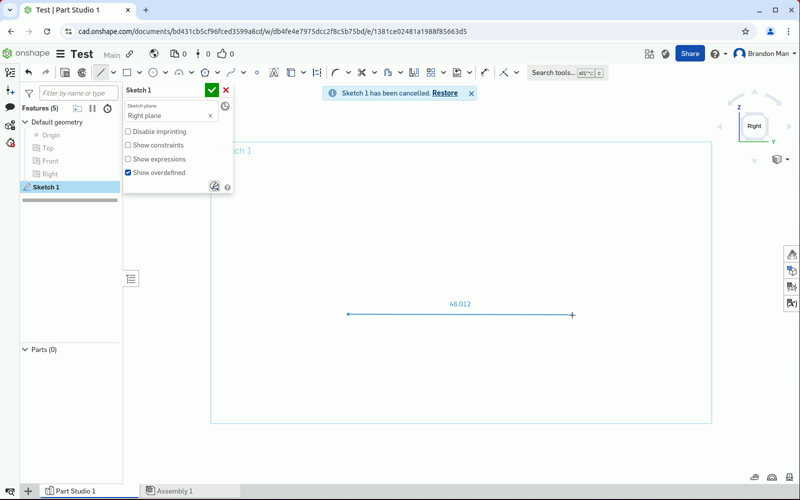
click(572, 314)
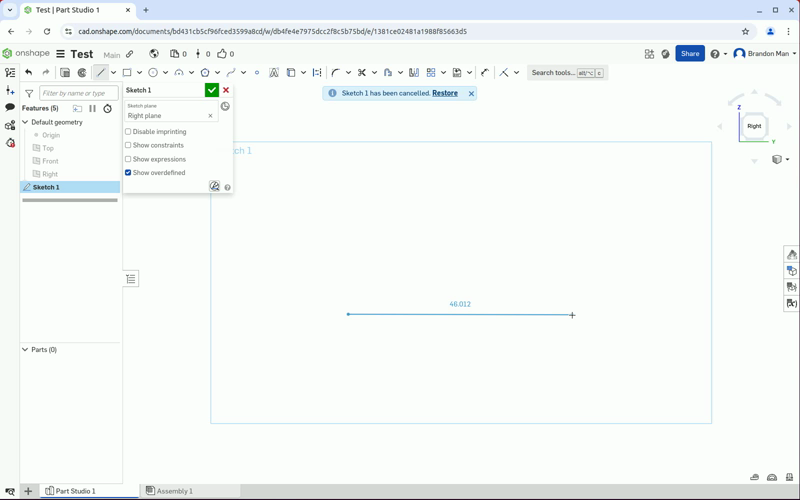
key_up(shift)
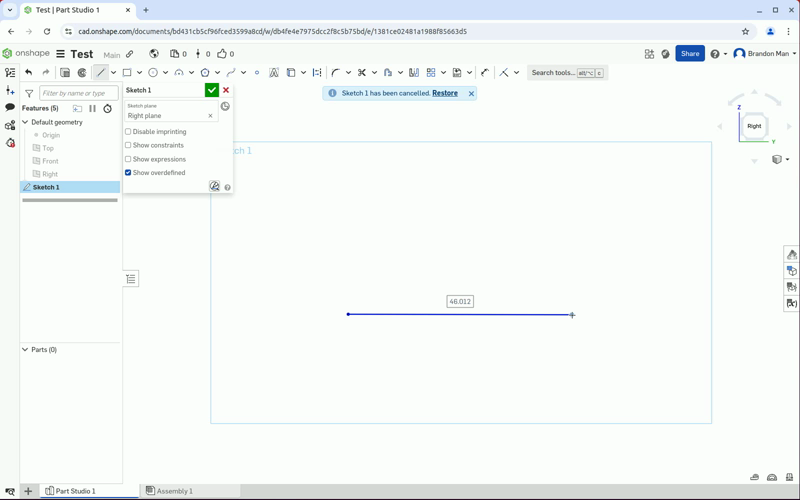
key_down(shift)
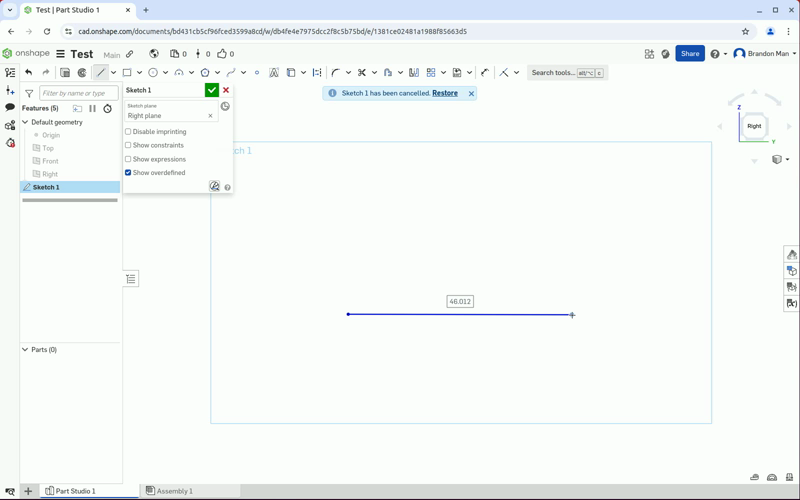
mouse_move(572, 253)
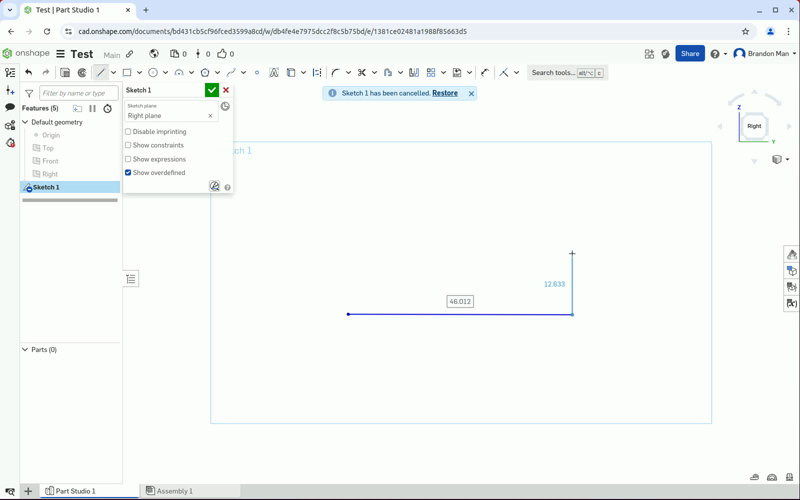
click(572, 253)
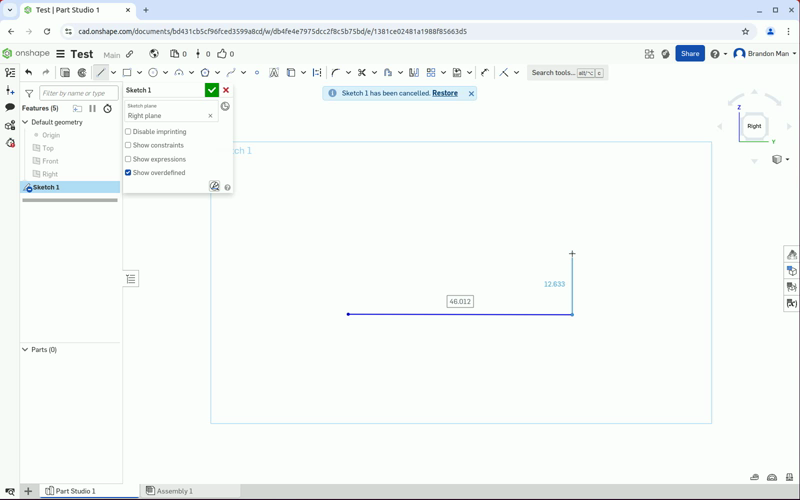
key_up(shift)
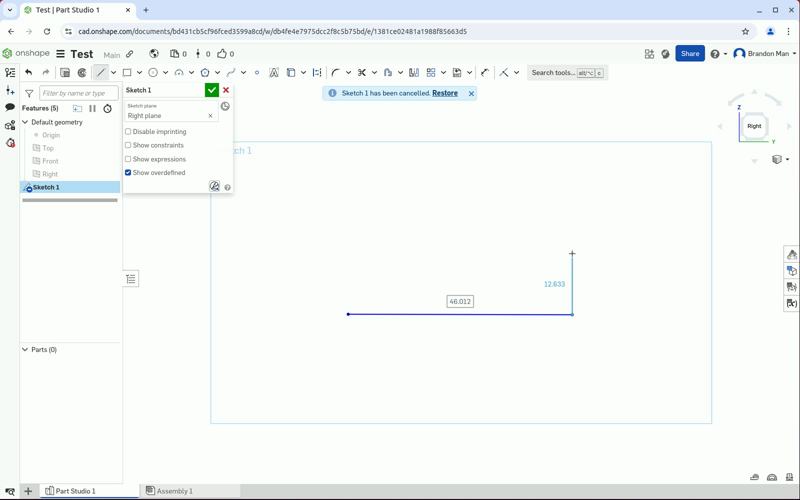
key_down(shift)
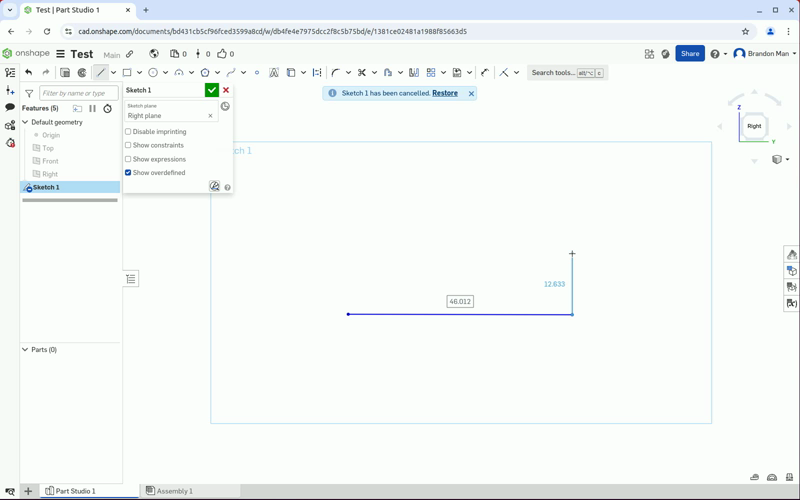
mouse_move(348, 253)
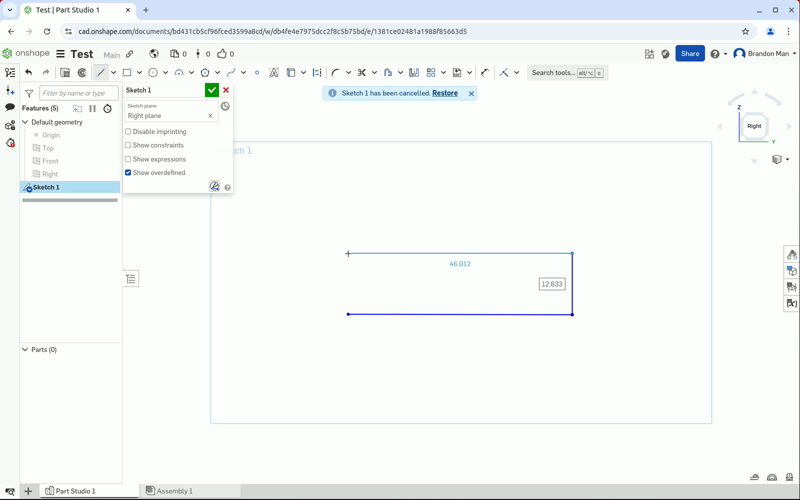
click(348, 253)
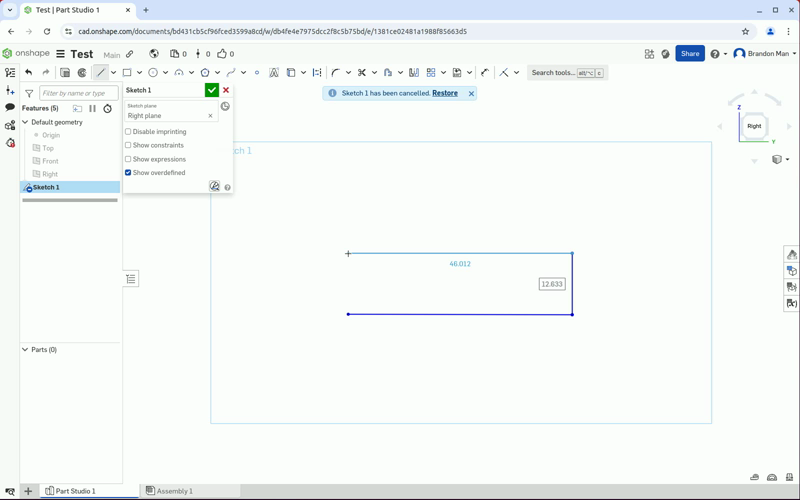
key_up(shift)
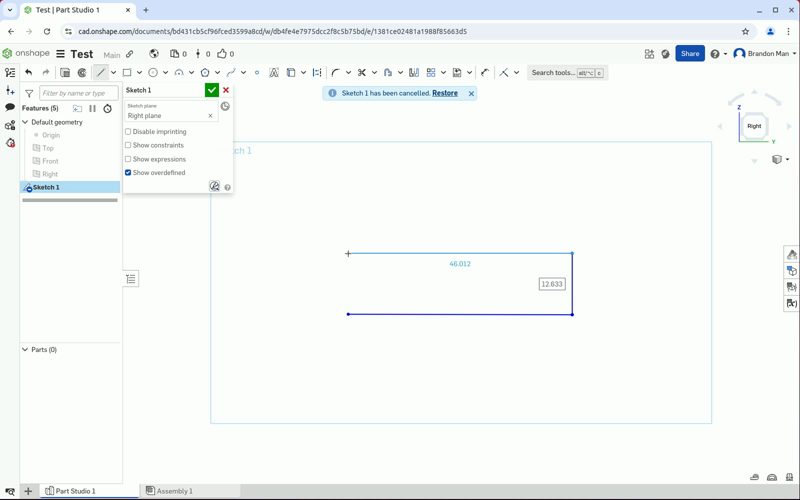
key_down(shift)
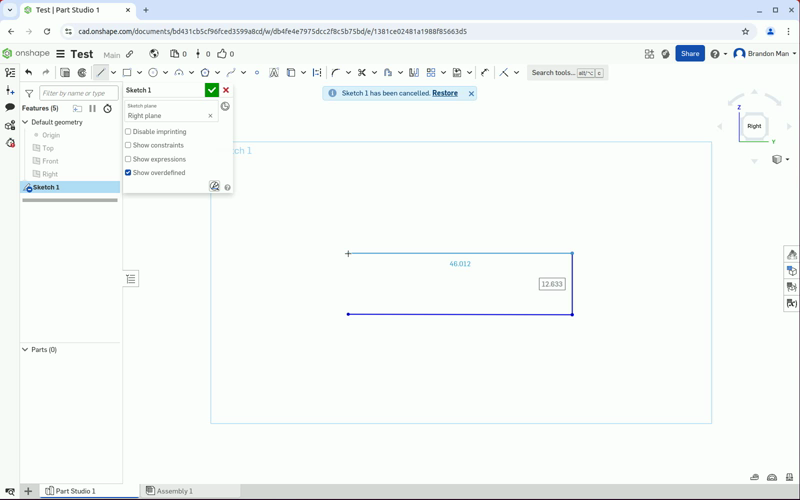
mouse_move(348, 314)
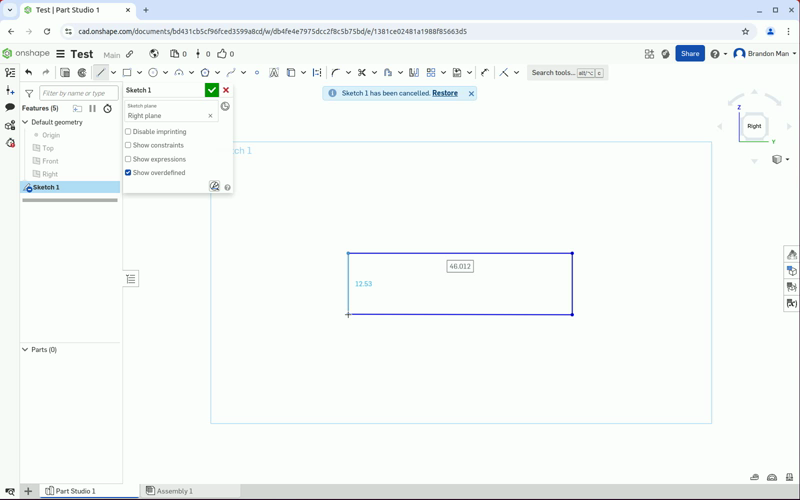
key_up(shift)
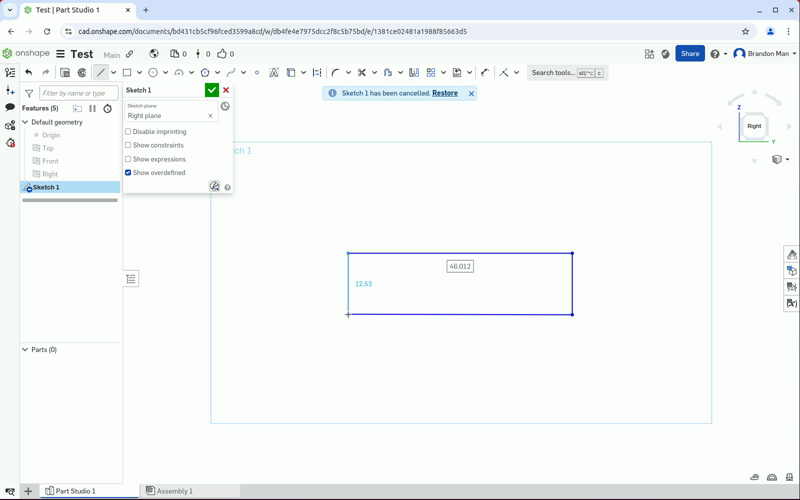
click(348, 314)
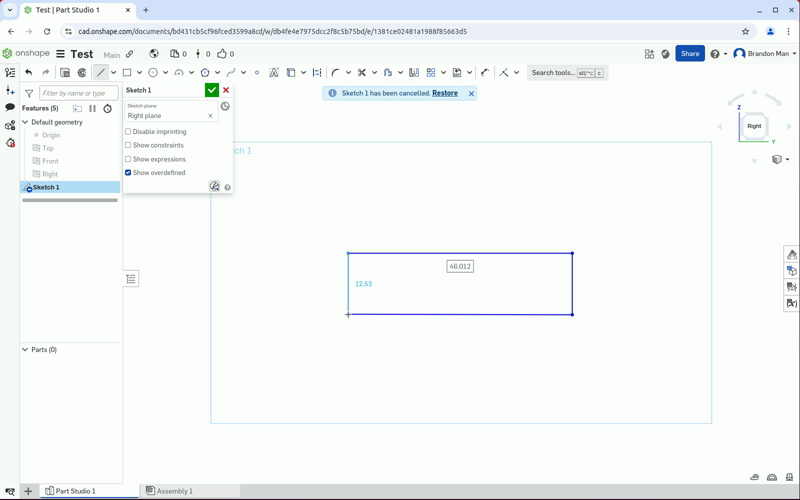
key(esc)
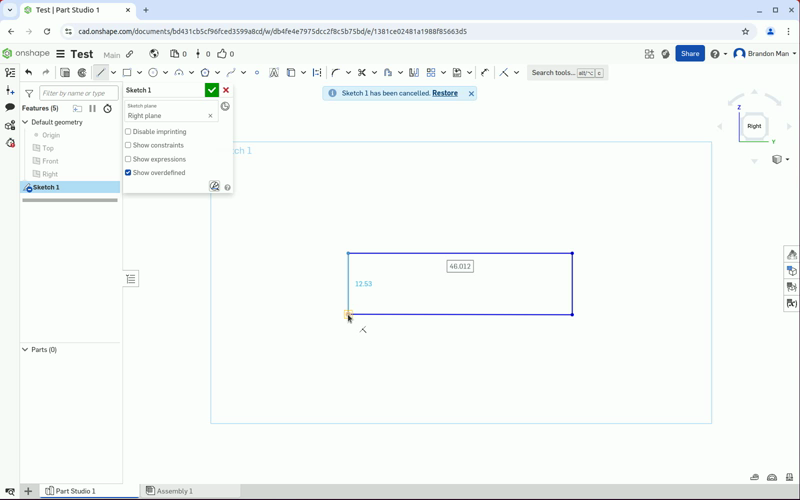
mouse_move(385, 283)
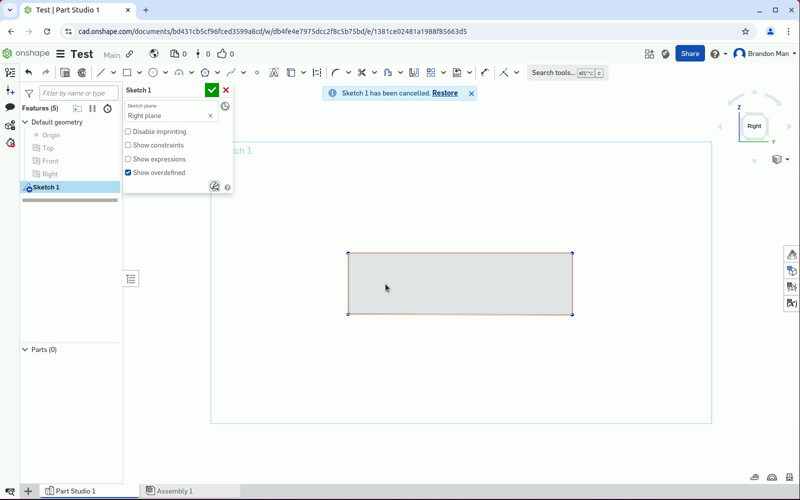
click(385, 283)
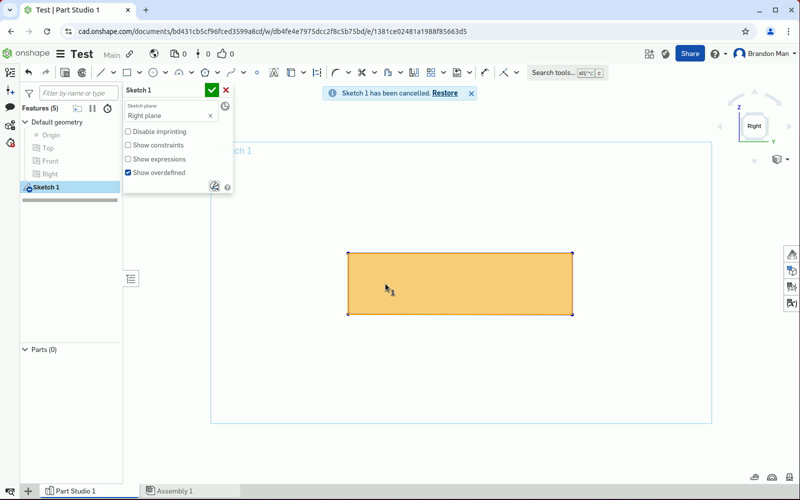
mouse_move(73, 352)
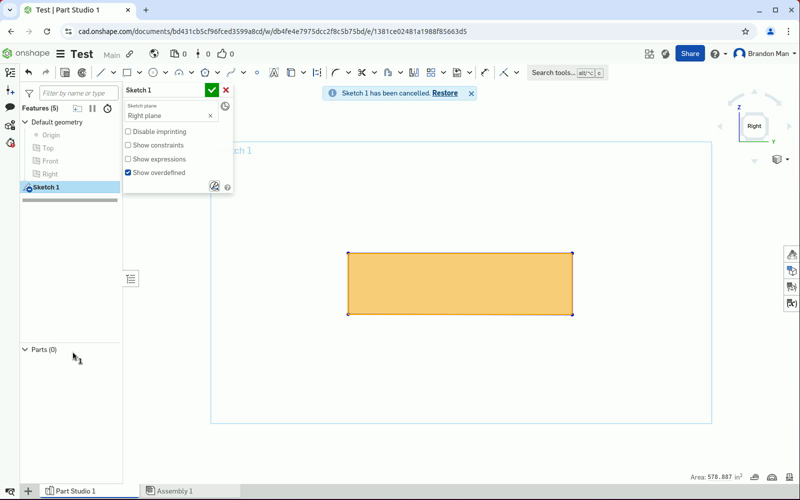
key(shift+y)
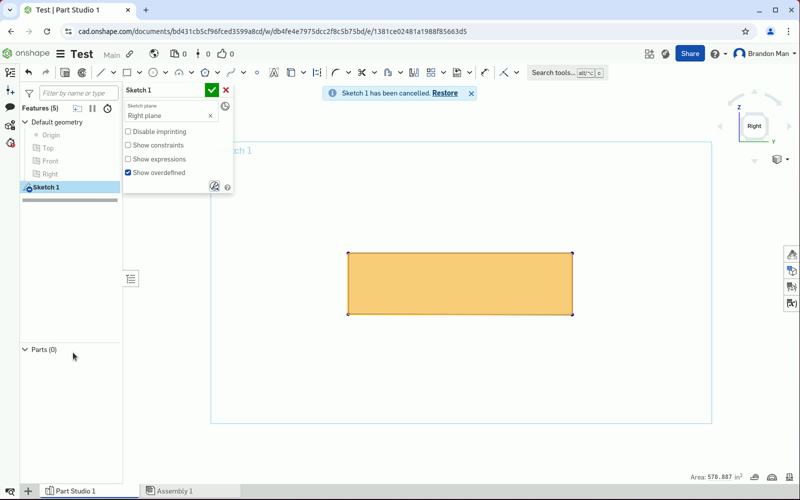
key(shift+e)
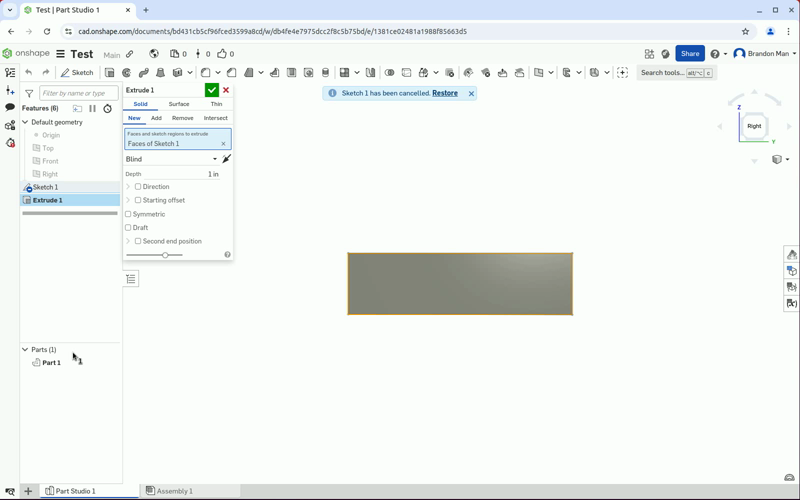
mouse_move(143, 106)
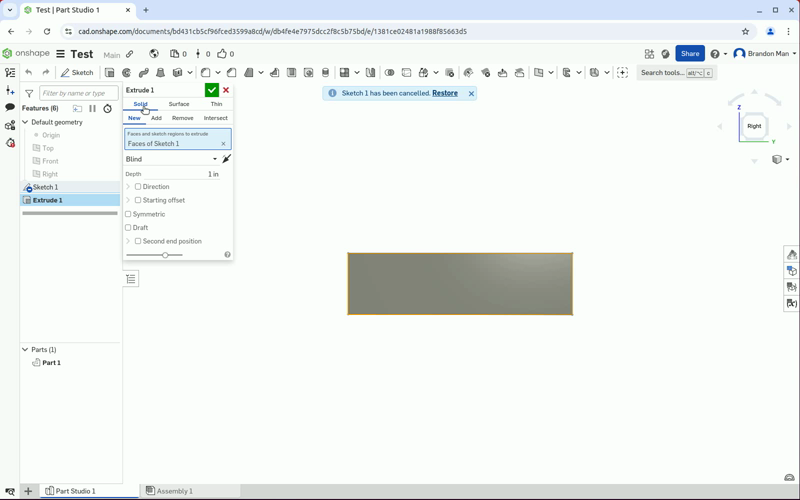
click(143, 106)
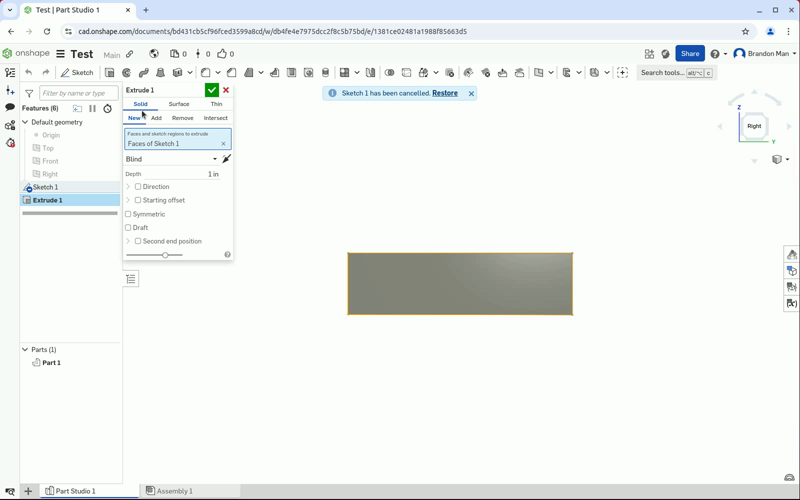
mouse_move(137, 120)
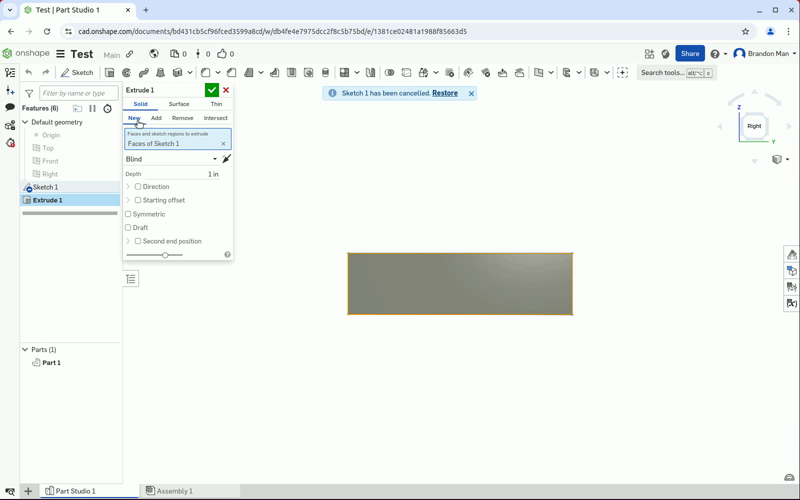
click(137, 120)
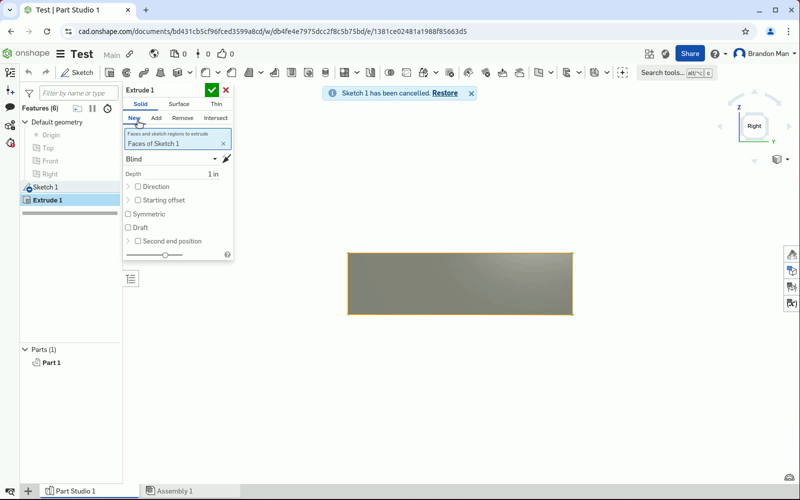
key(tab, 4)
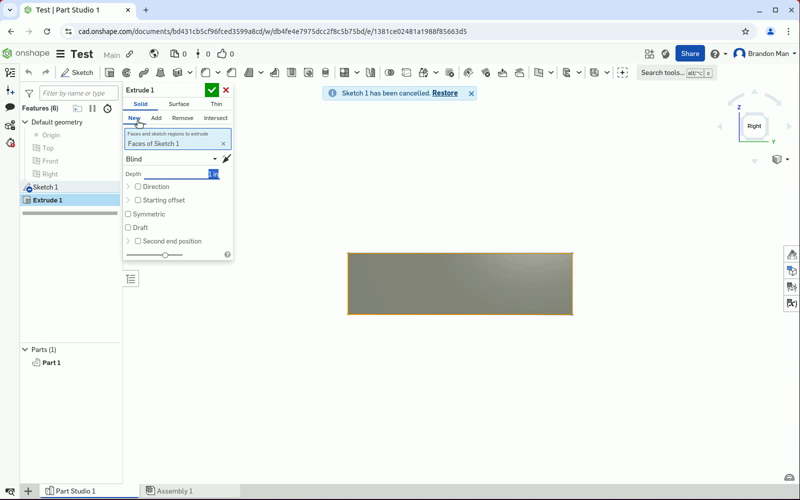
text(0.722)
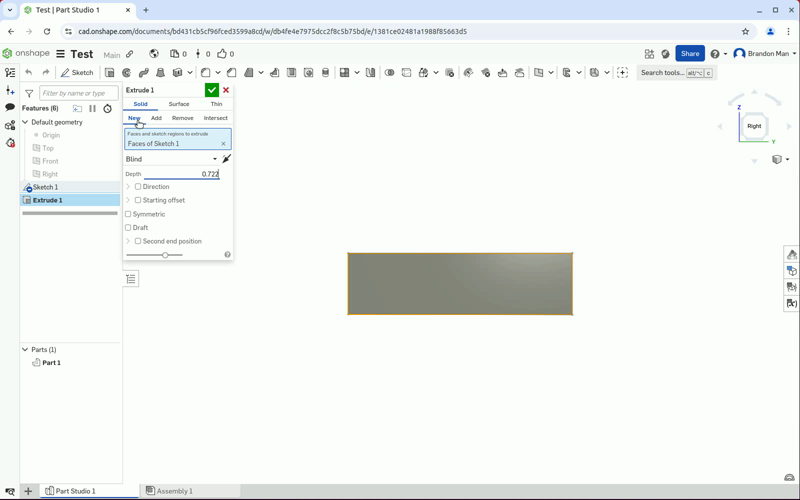
key(enter)
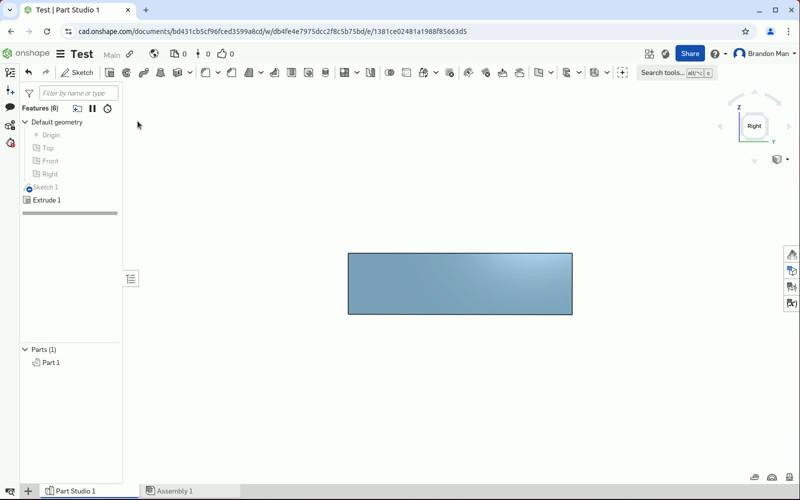
key(shift+h)
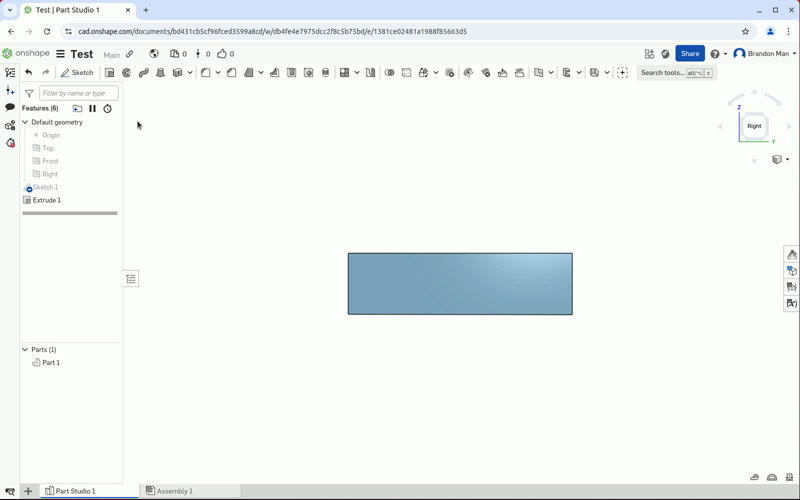
key(shift+h)
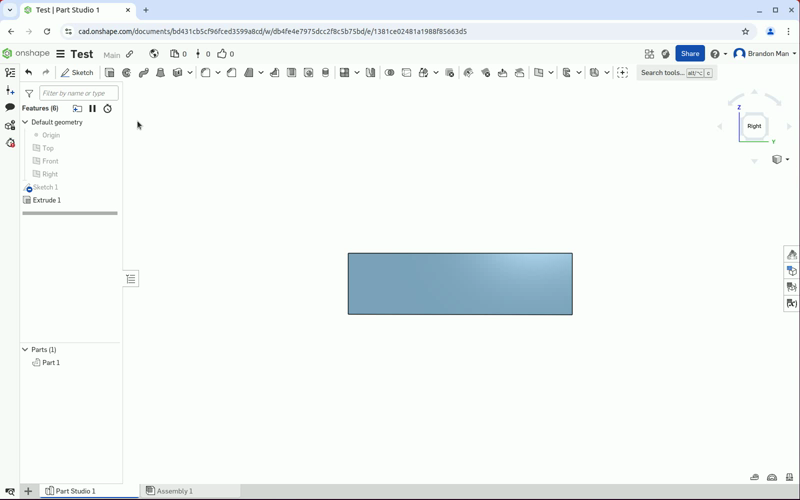
mouse_move(73, 189)
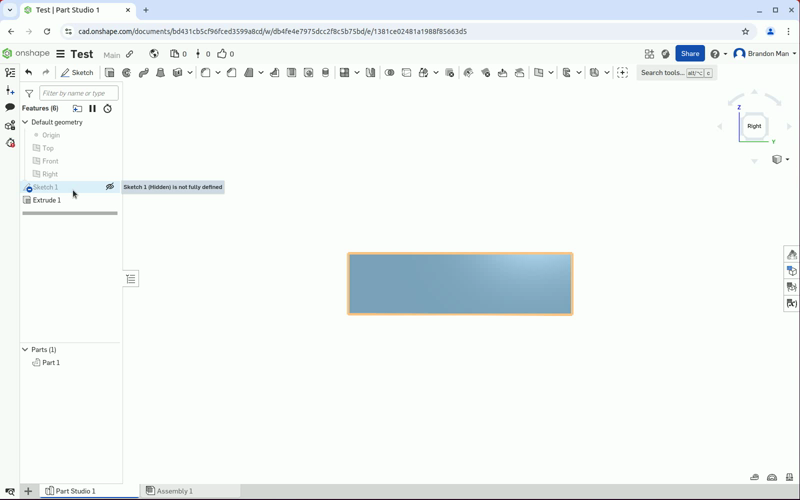
click(73, 189)
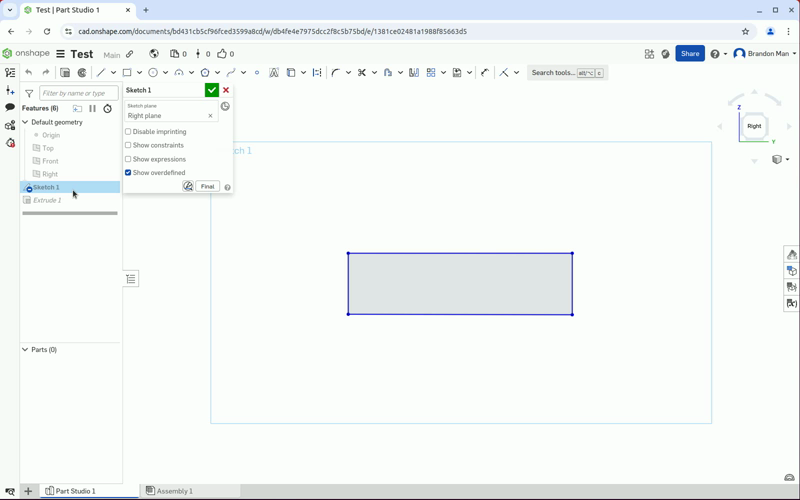
mouse_move(229, 92)
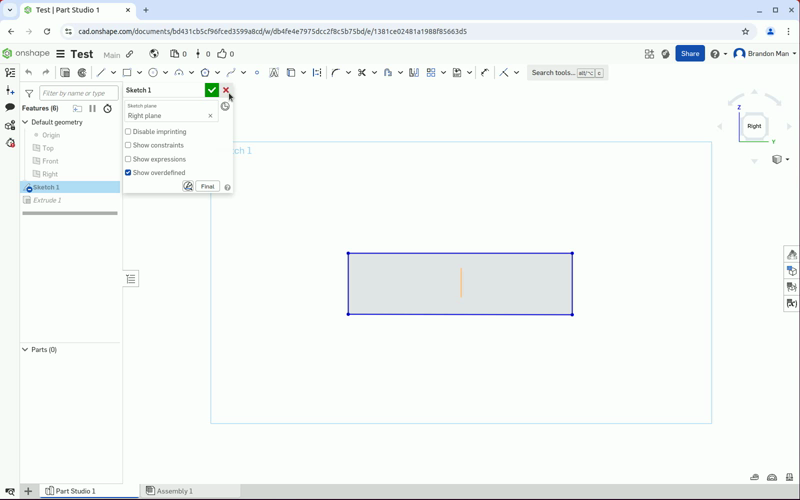
click(229, 92)
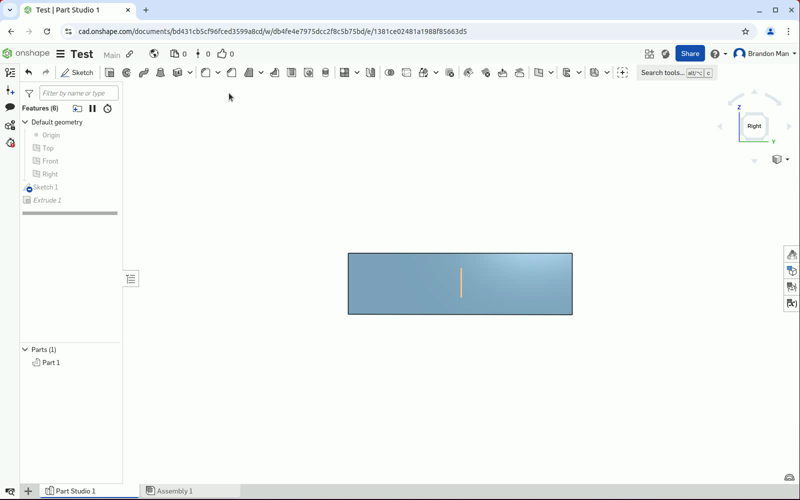
mouse_move(541, 75)
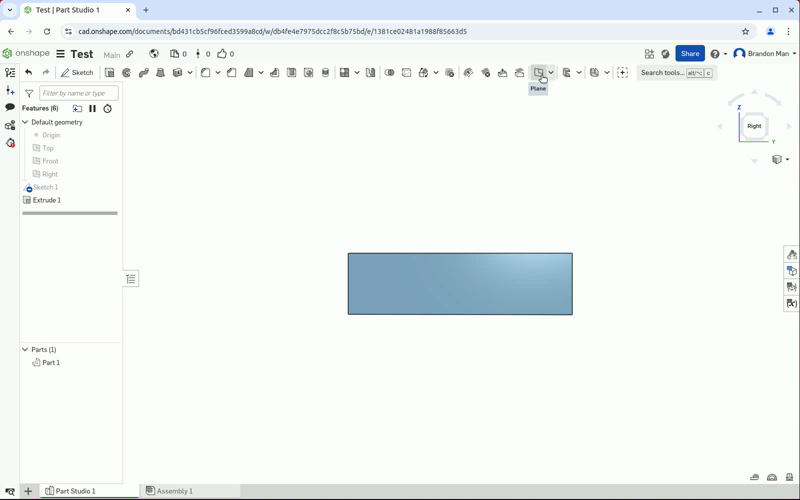
click(541, 75)
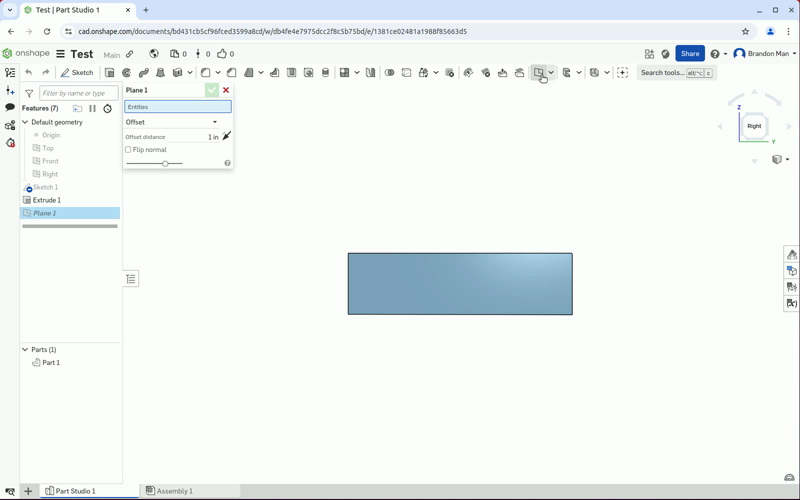
mouse_move(73, 176)
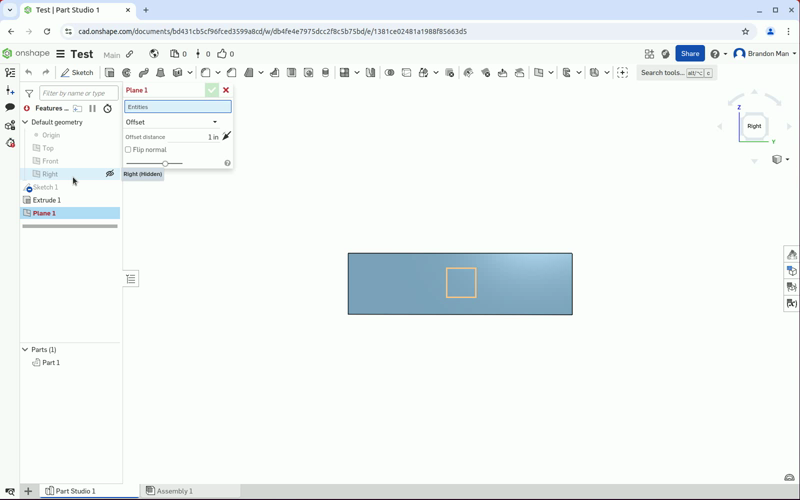
click(73, 176)
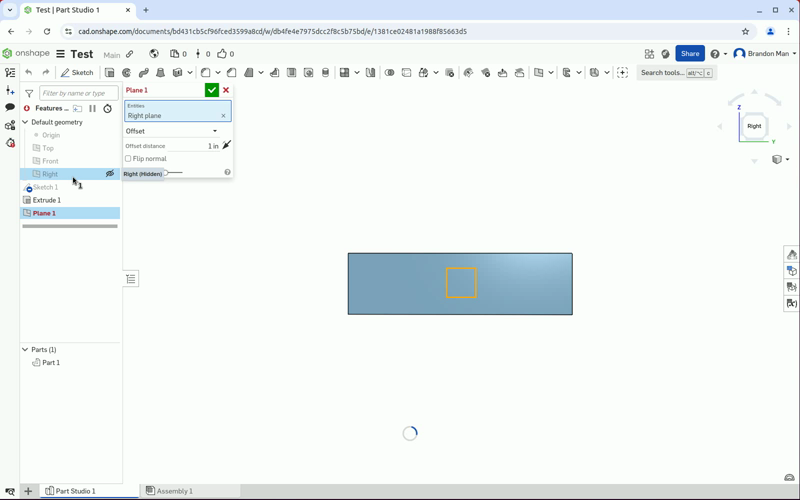
key(tab, 2)
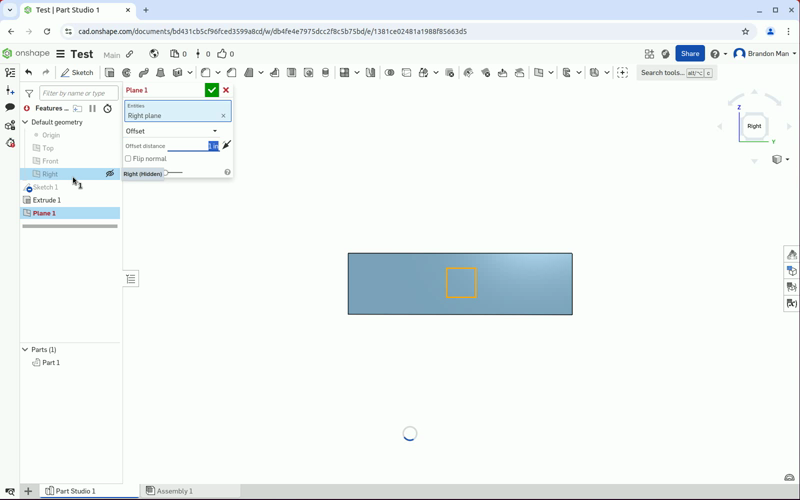
text(0.709)
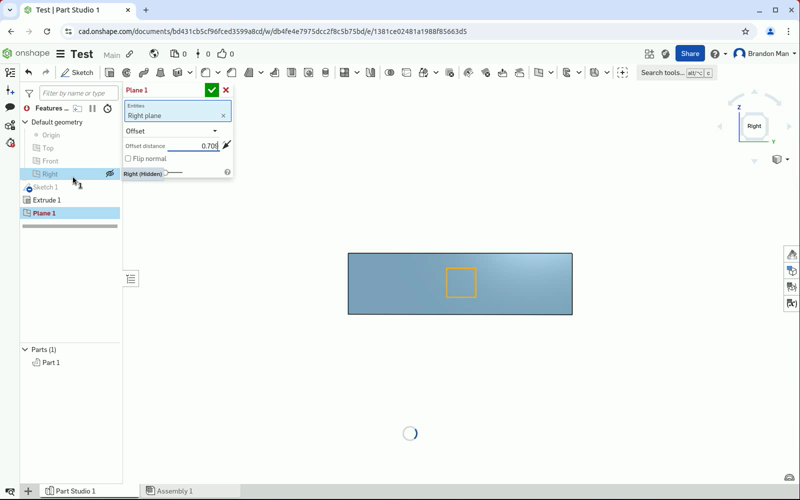
key(enter, 2)
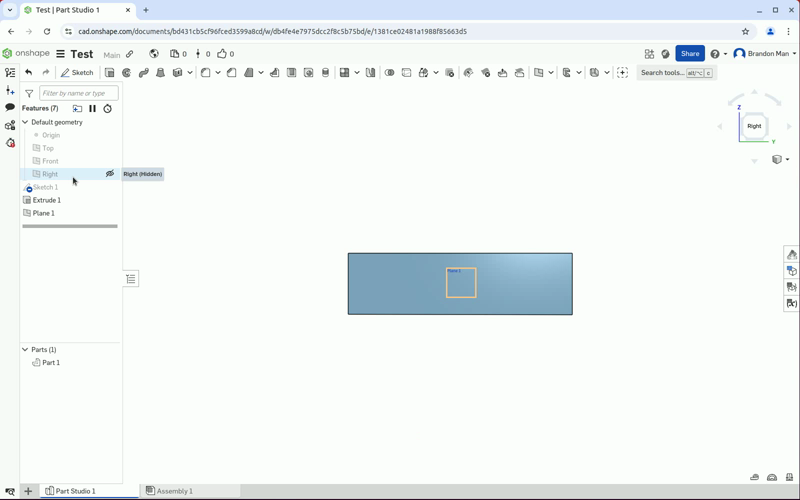
key(shift+s)
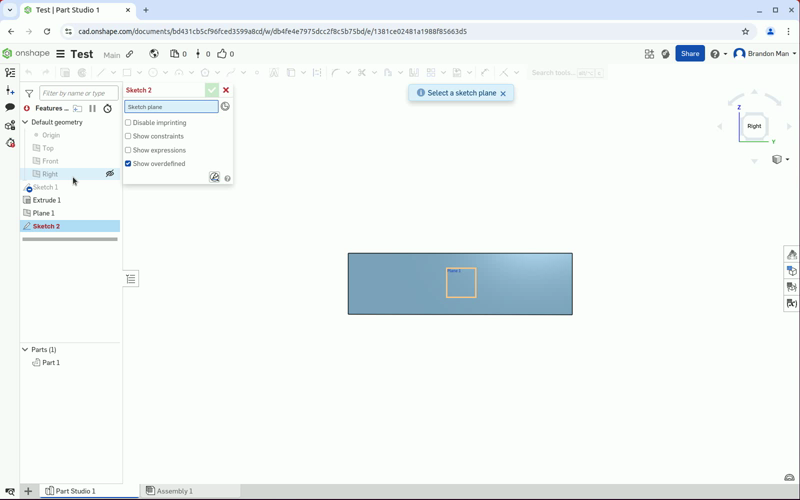
mouse_move(73, 215)
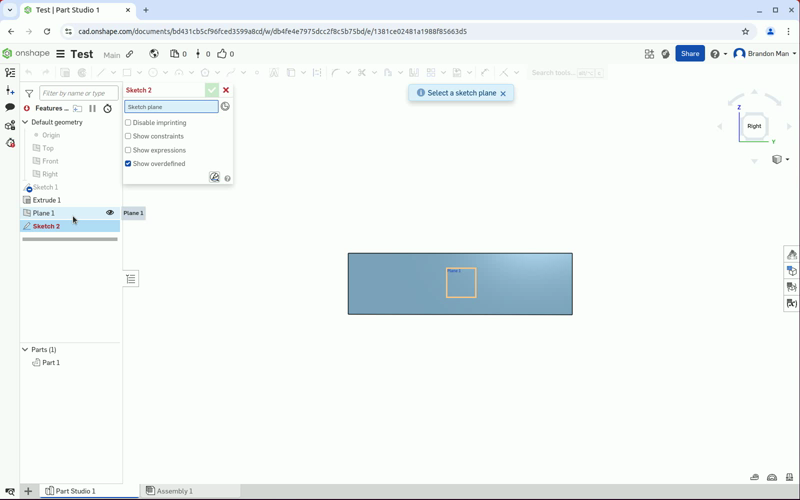
click(73, 215)
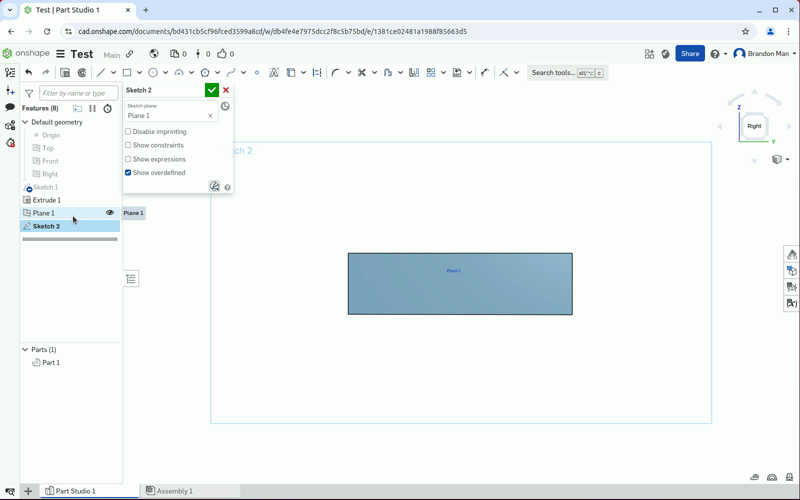
mouse_move(73, 352)
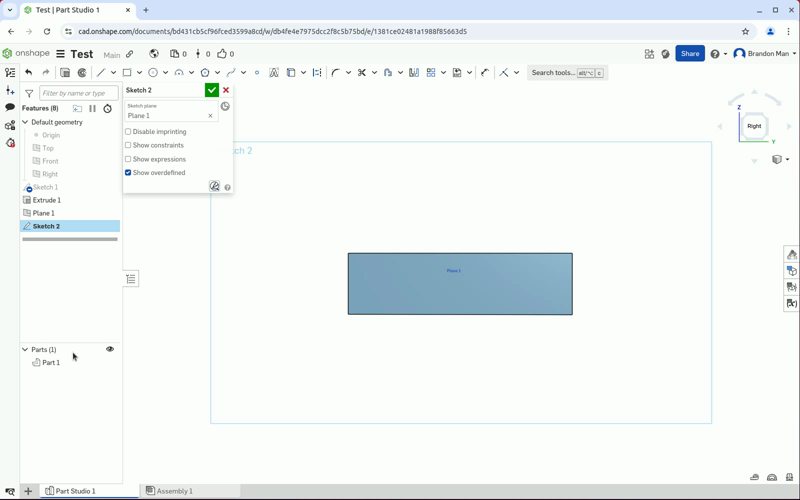
key(y)
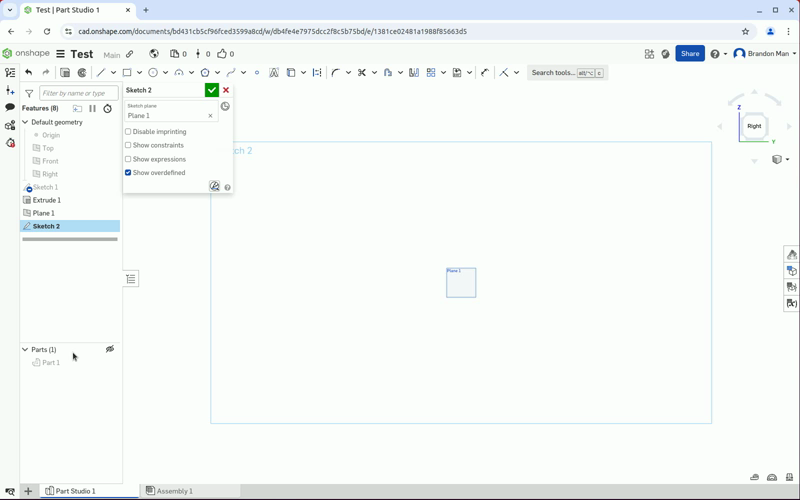
key(l)
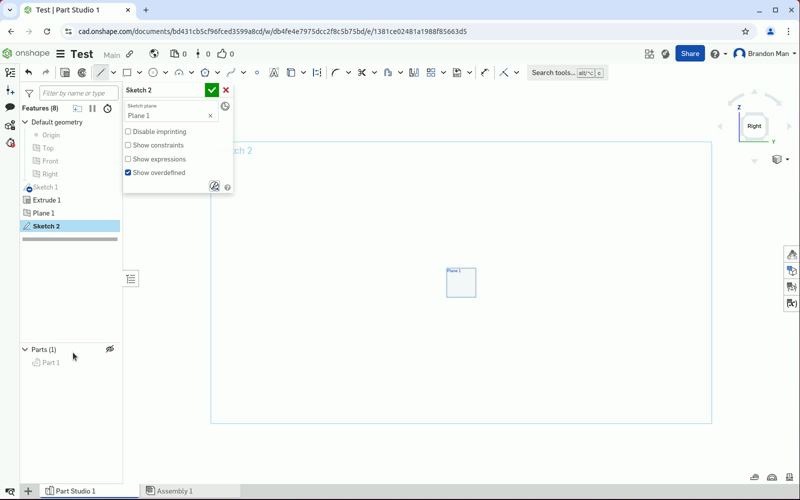
key_down(shift)
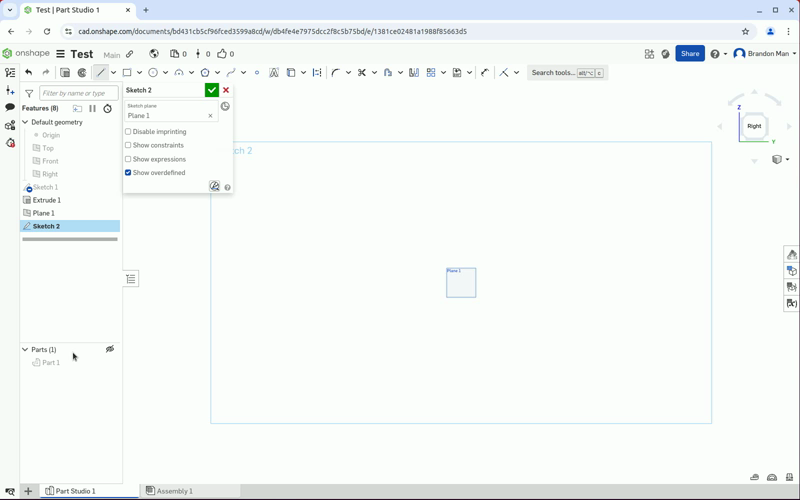
mouse_move(438, 281)
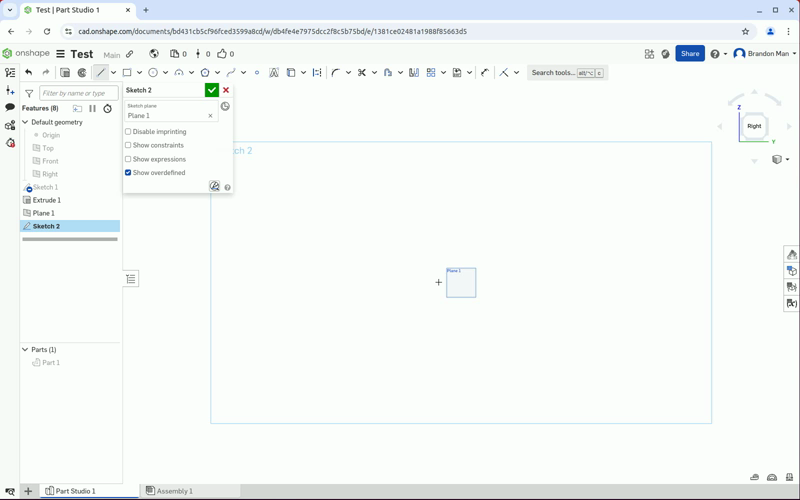
click(438, 281)
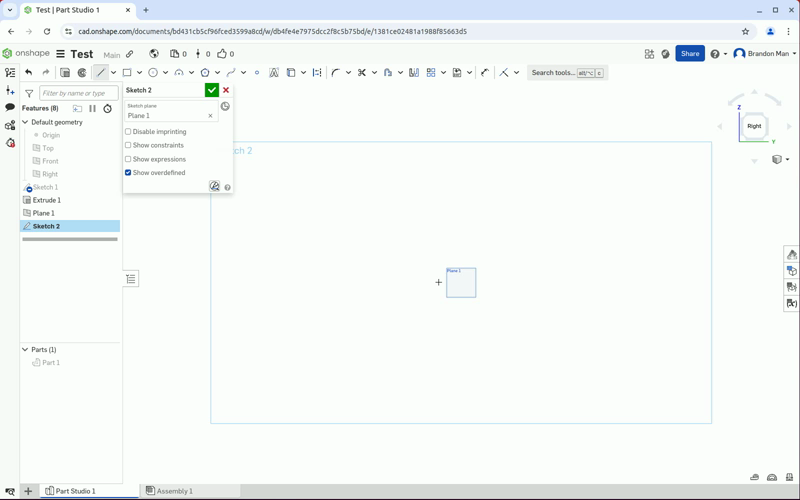
key_up(shift)
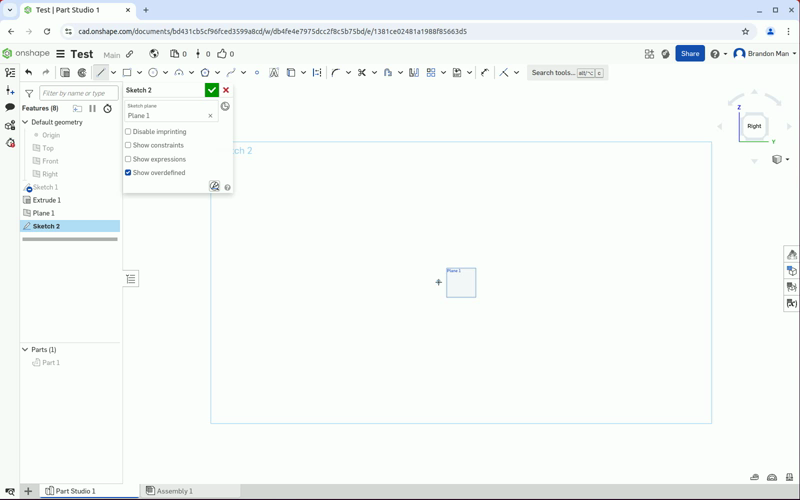
key_down(shift)
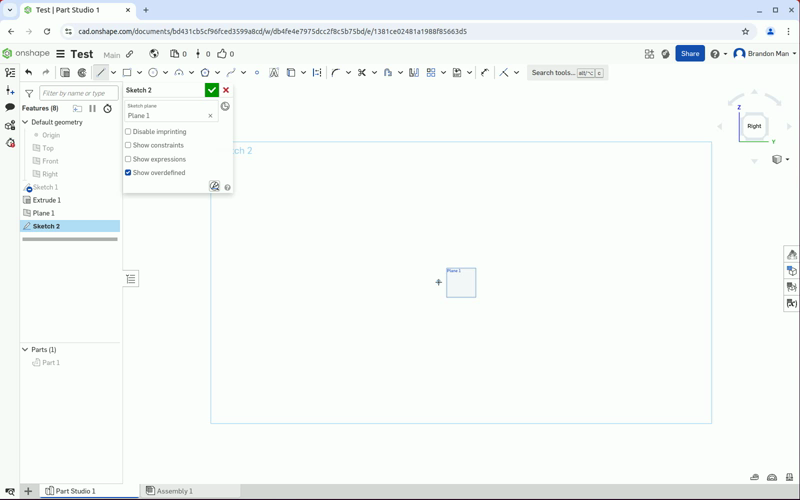
mouse_move(468, 281)
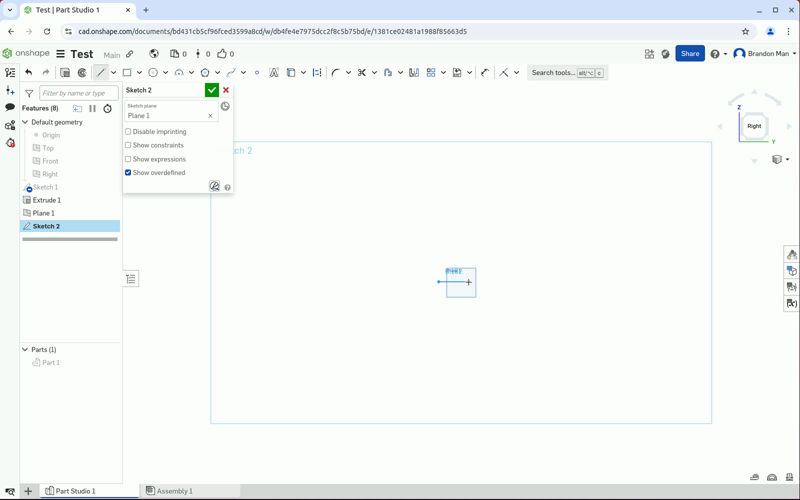
mouse_move(460, 281)
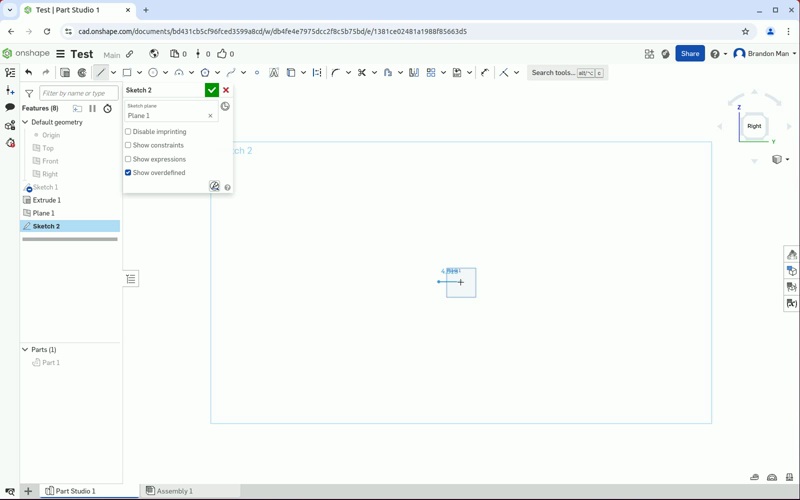
click(460, 281)
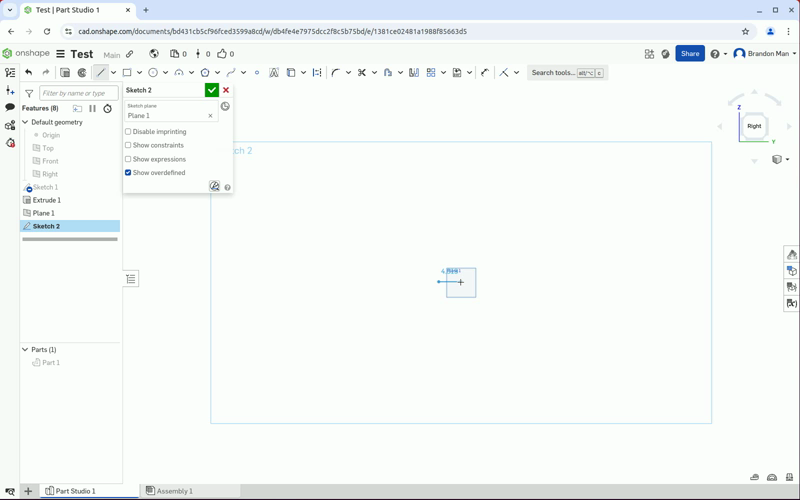
key_up(shift)
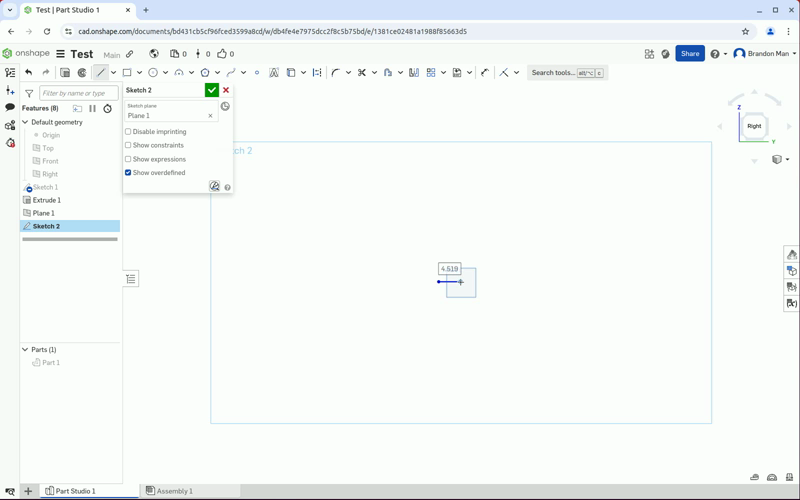
key_down(shift)
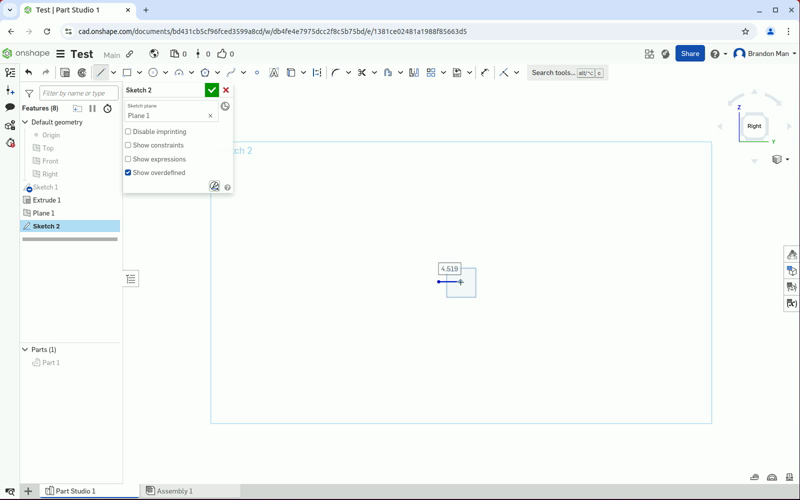
mouse_move(490, 281)
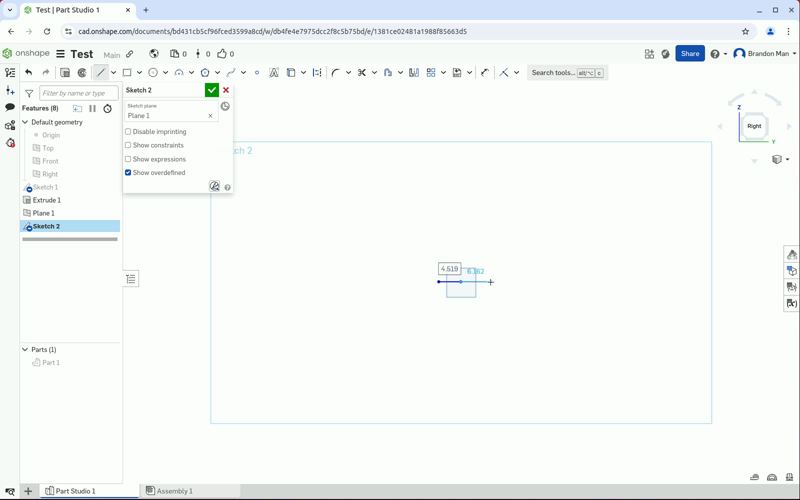
mouse_move(482, 281)
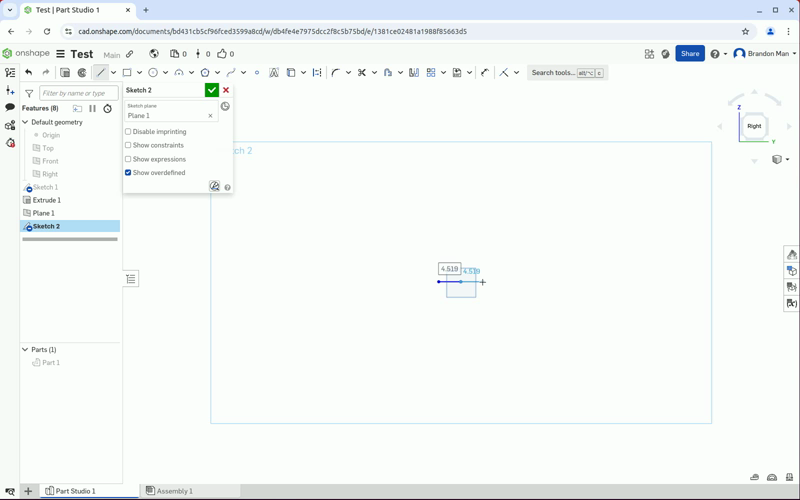
click(482, 281)
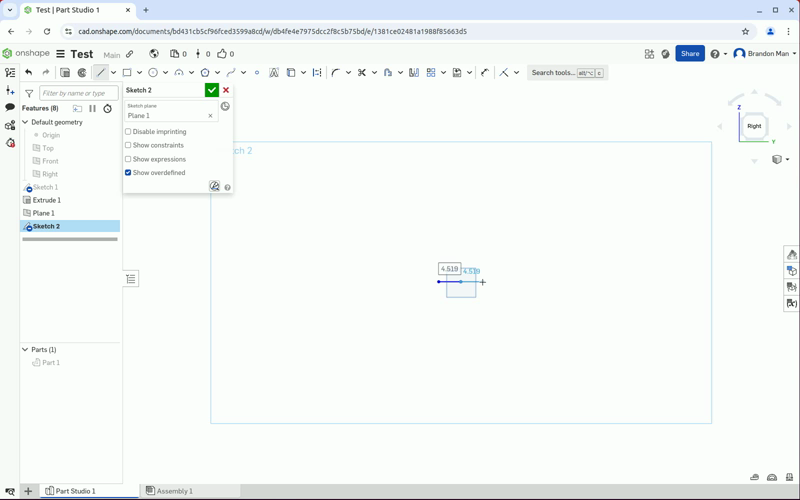
key_up(shift)
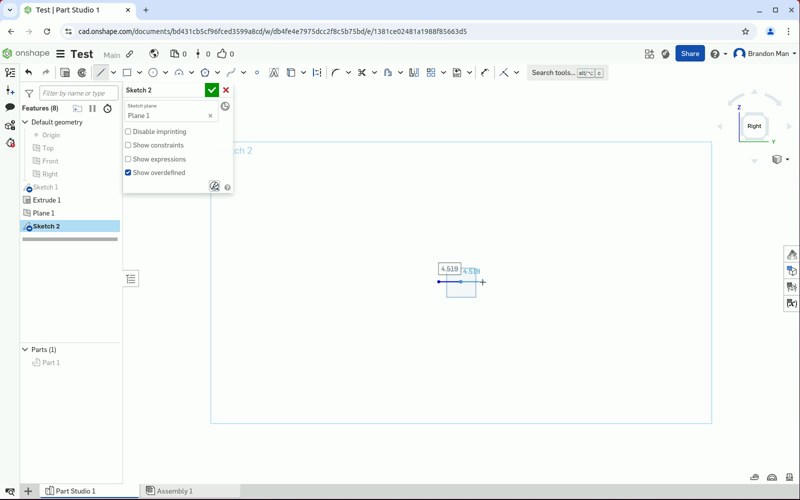
key_down(shift)
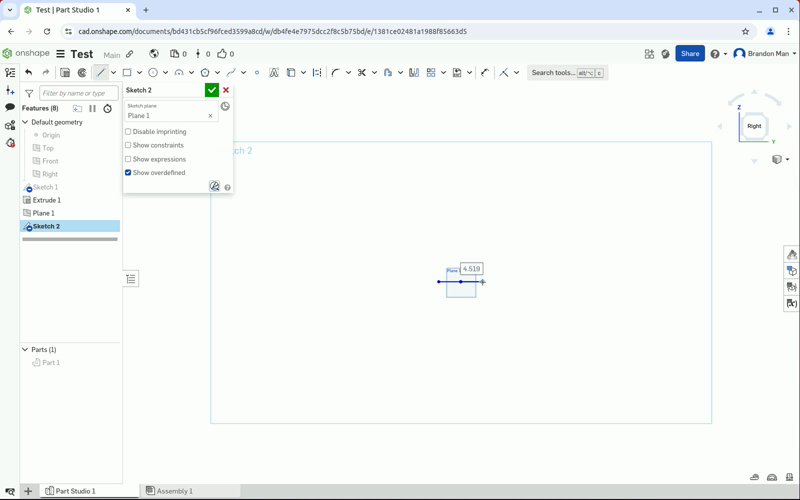
mouse_move(512, 281)
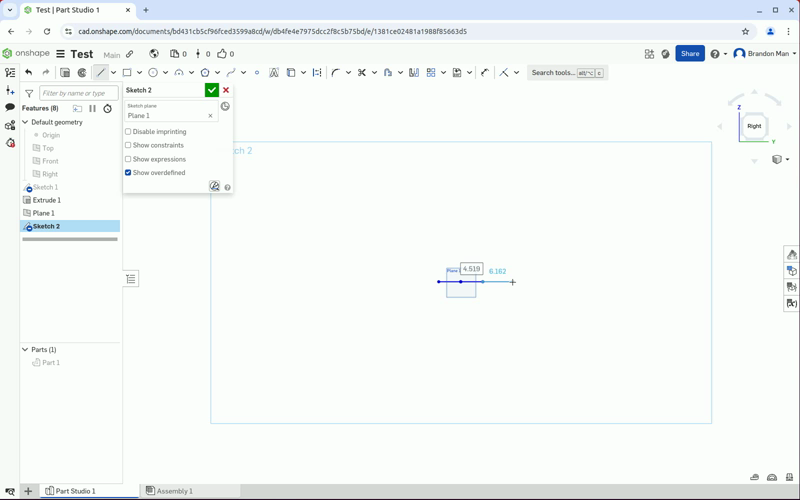
mouse_move(482, 267)
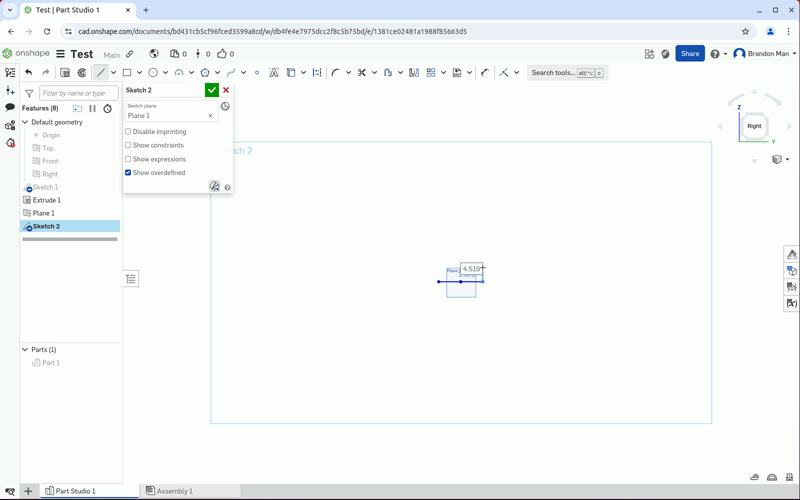
click(482, 267)
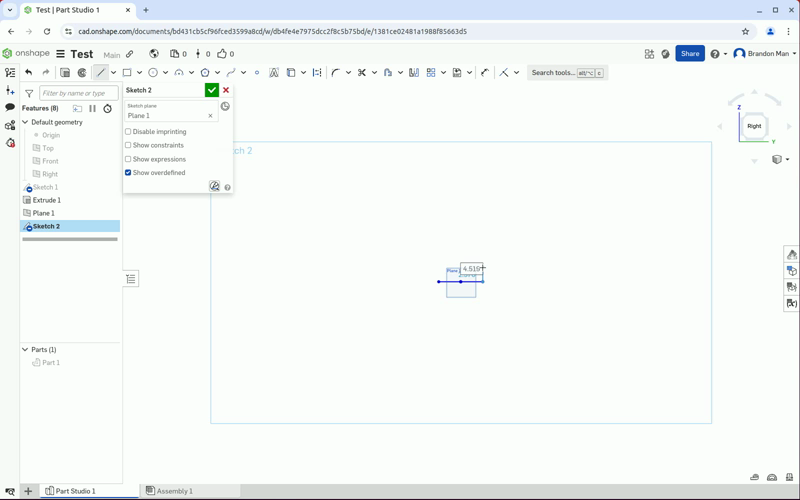
key_up(shift)
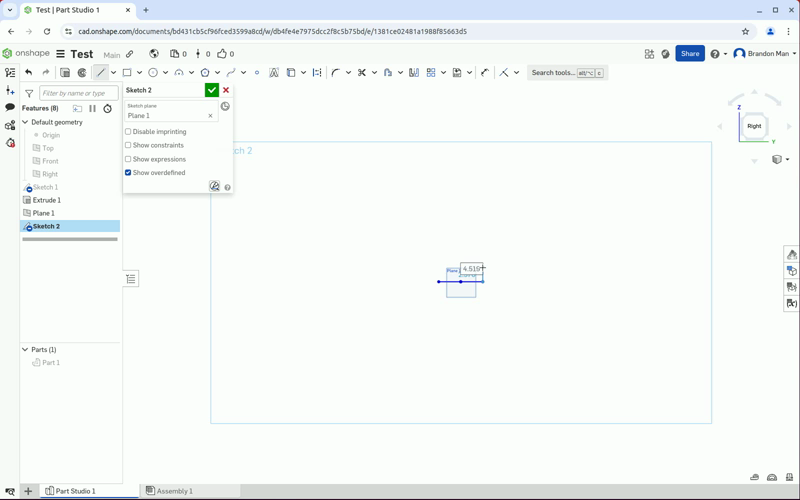
key_down(shift)
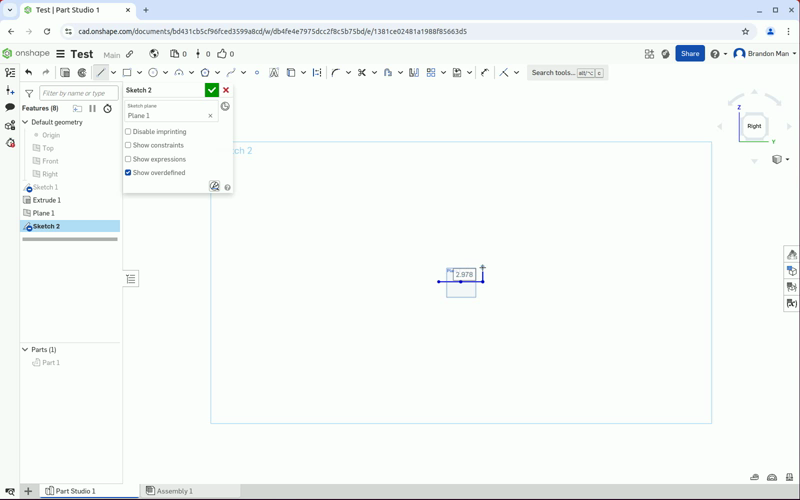
mouse_move(512, 267)
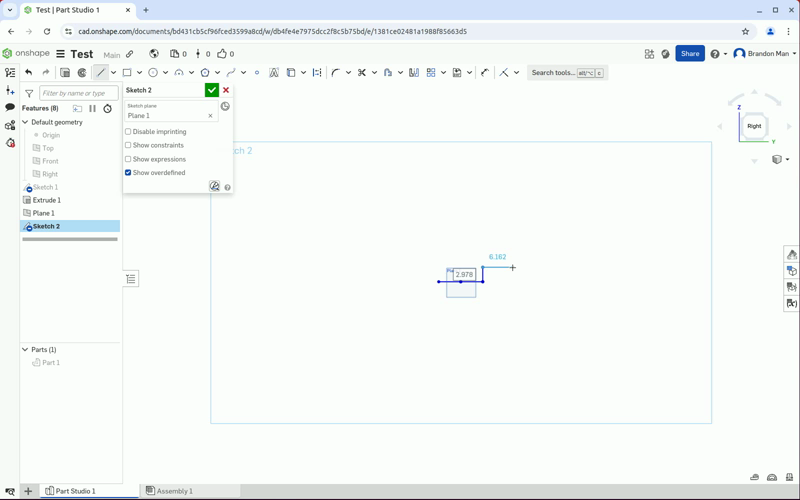
mouse_move(438, 267)
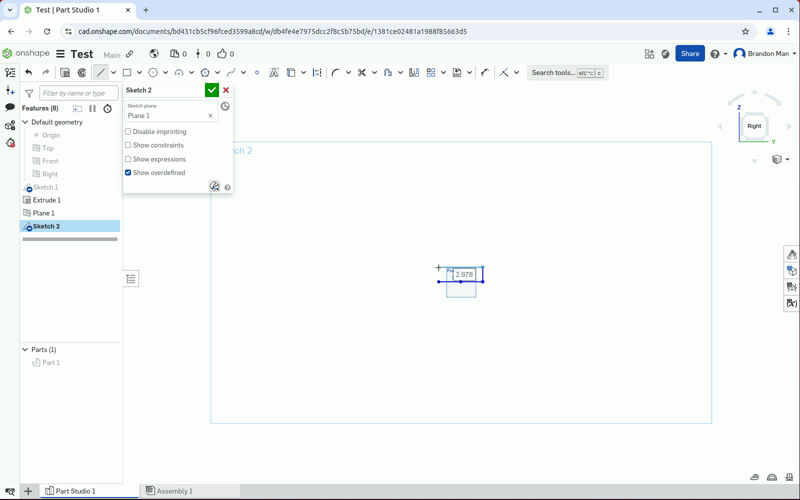
click(438, 267)
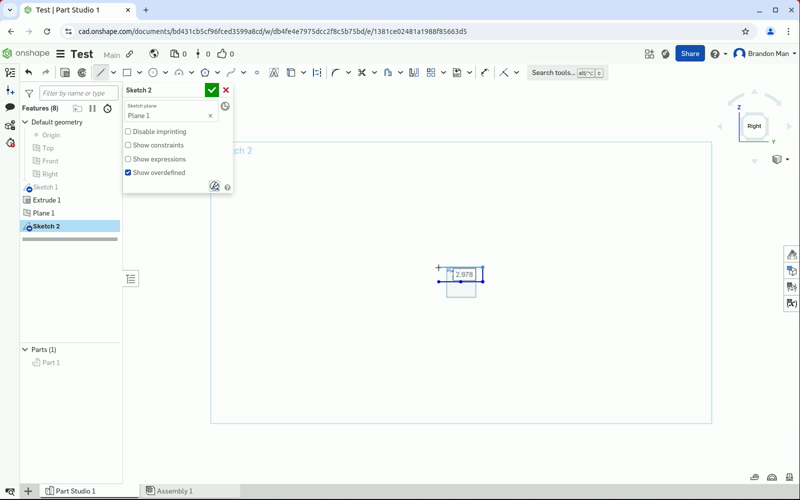
key_up(shift)
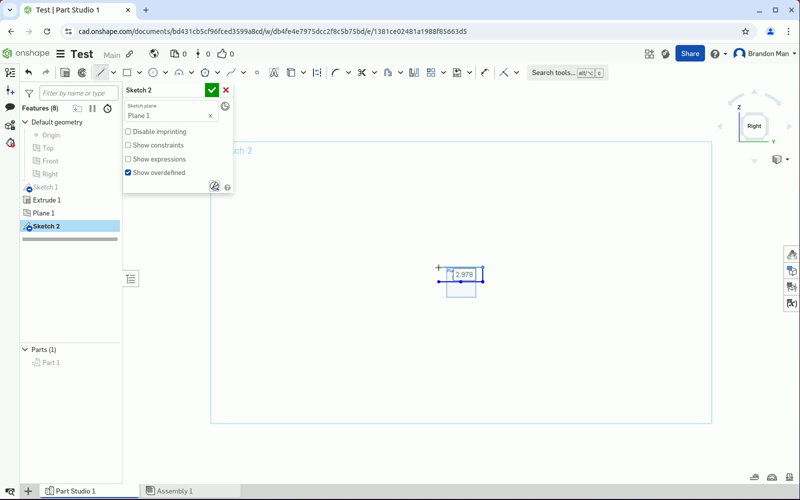
mouse_move(468, 267)
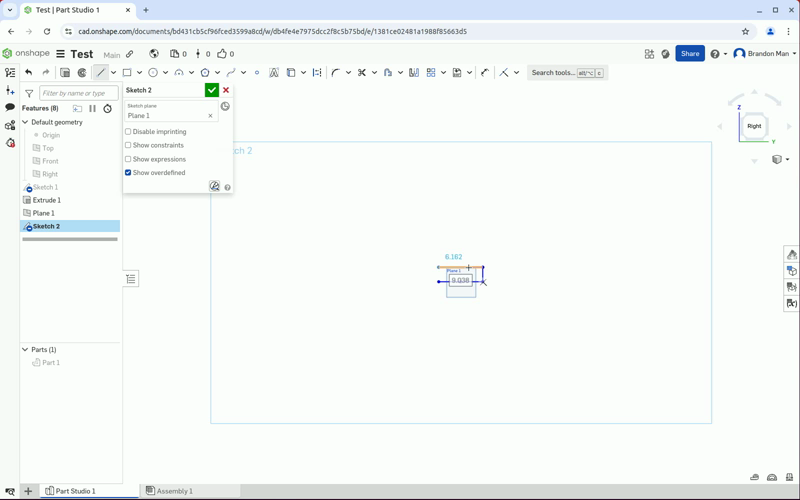
key_down(shift)
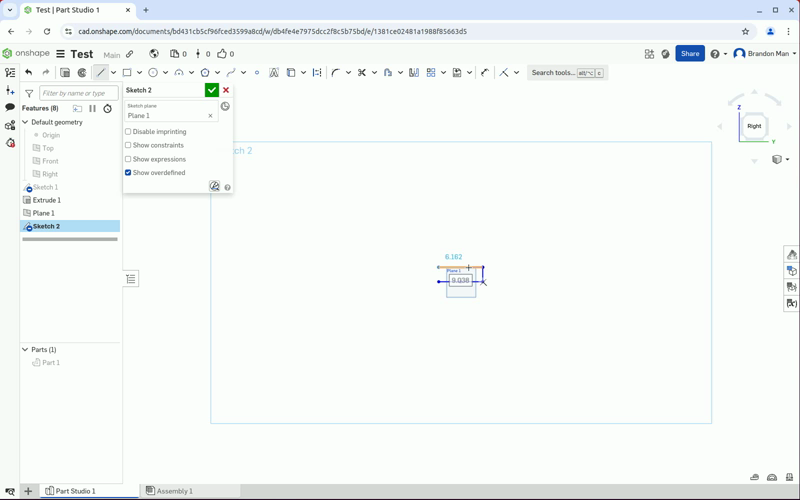
mouse_move(438, 281)
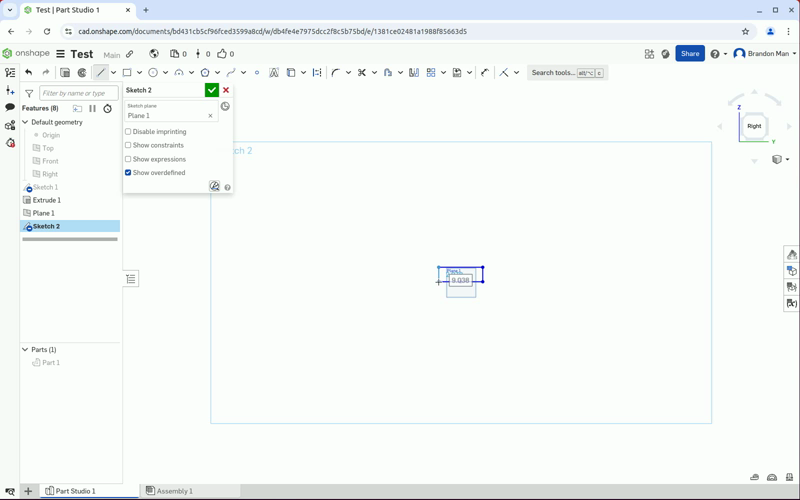
key_up(shift)
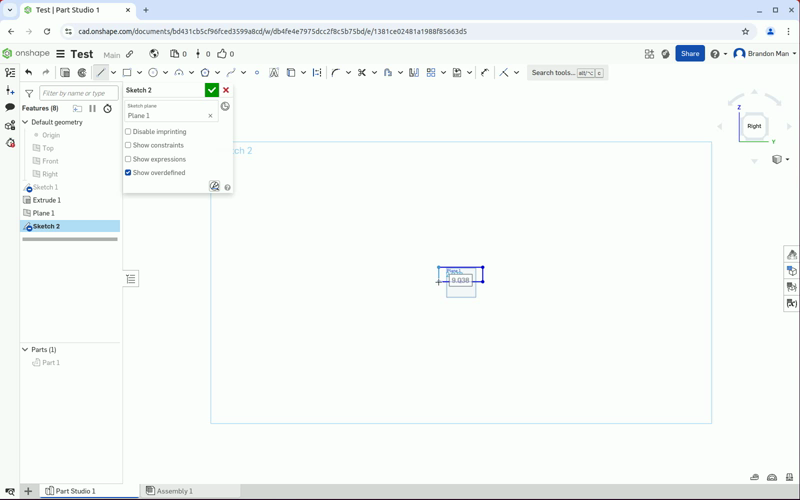
click(438, 281)
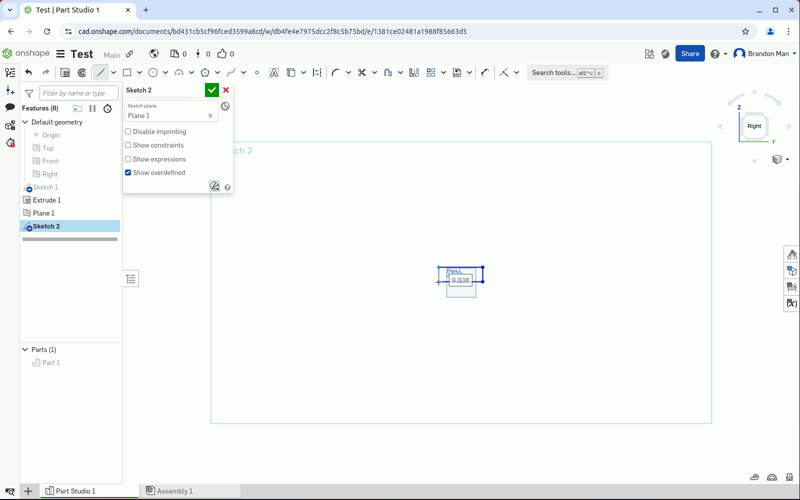
key(esc)
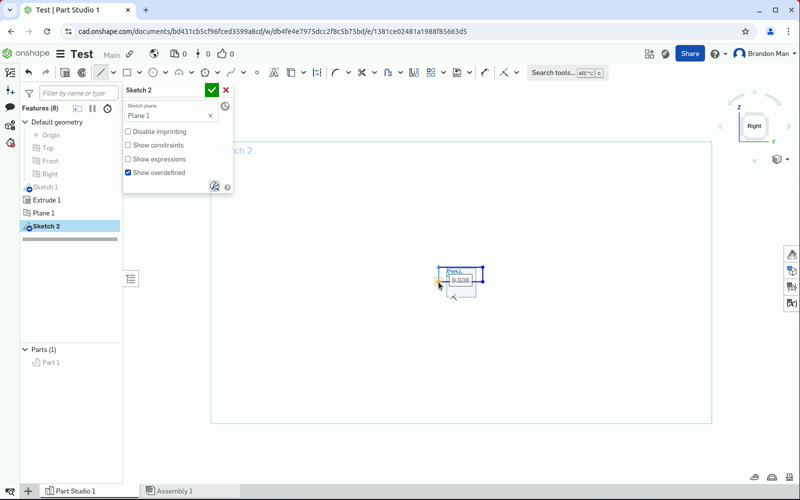
mouse_move(464, 280)
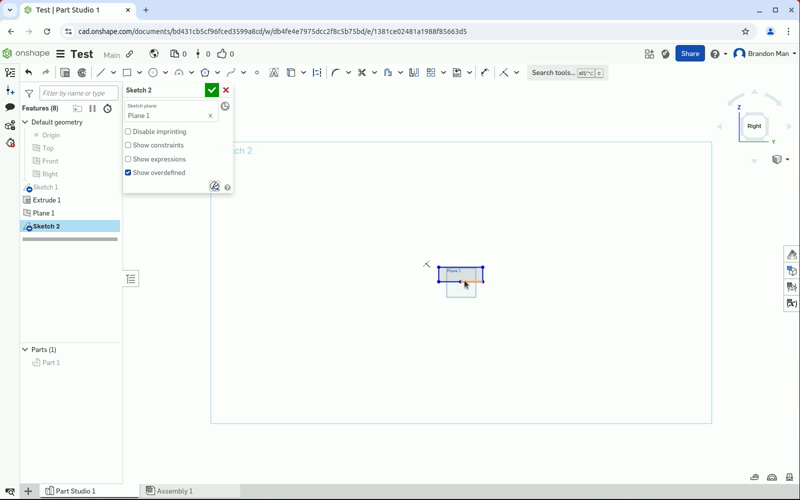
scroll(6)
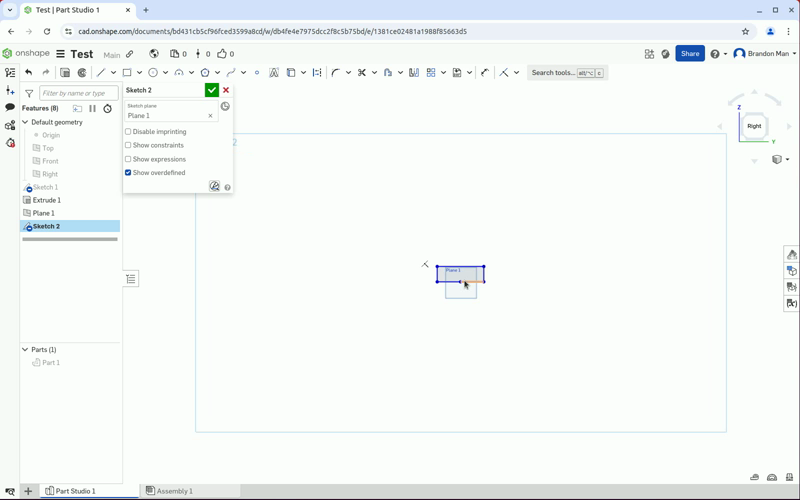
scroll(6)
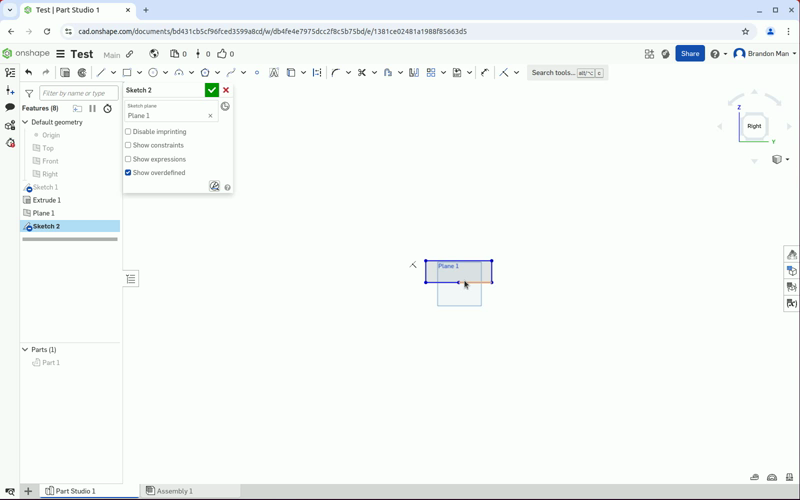
scroll(6)
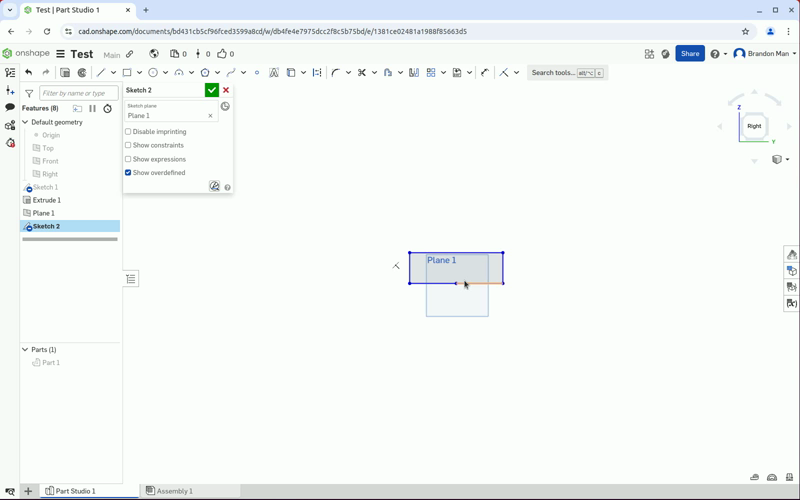
scroll(6)
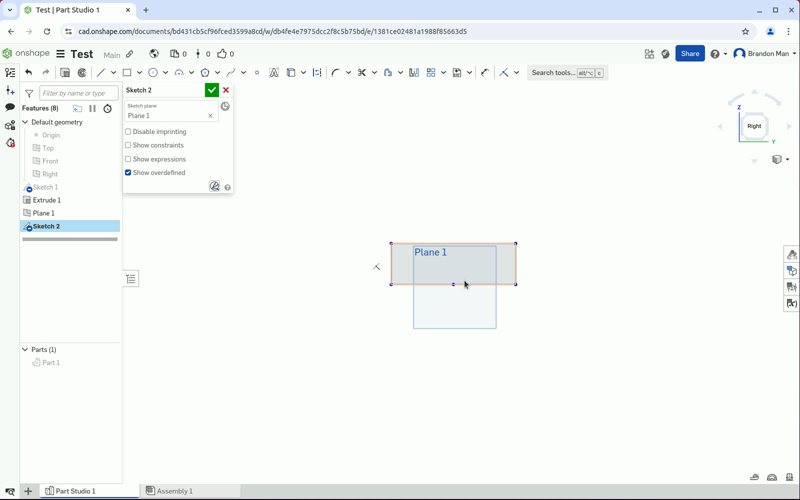
scroll(6)
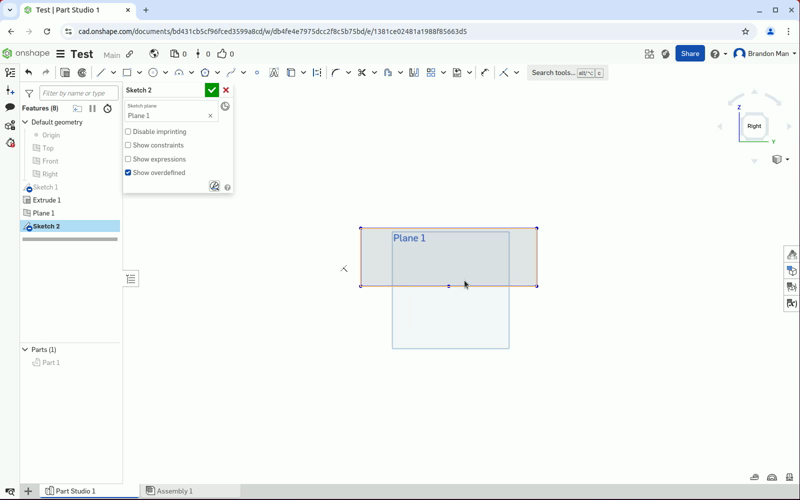
scroll(6)
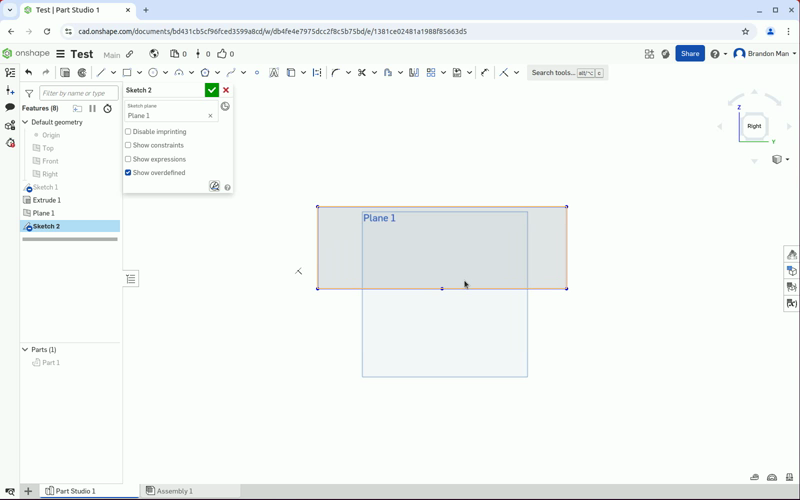
scroll(6)
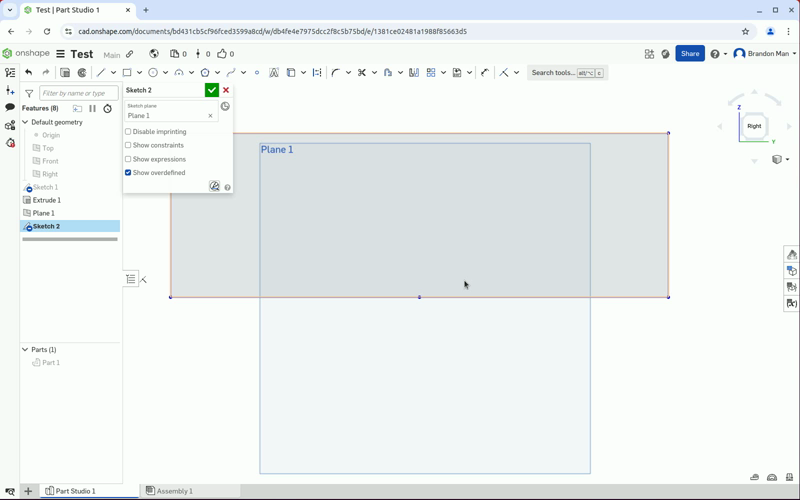
click(464, 280)
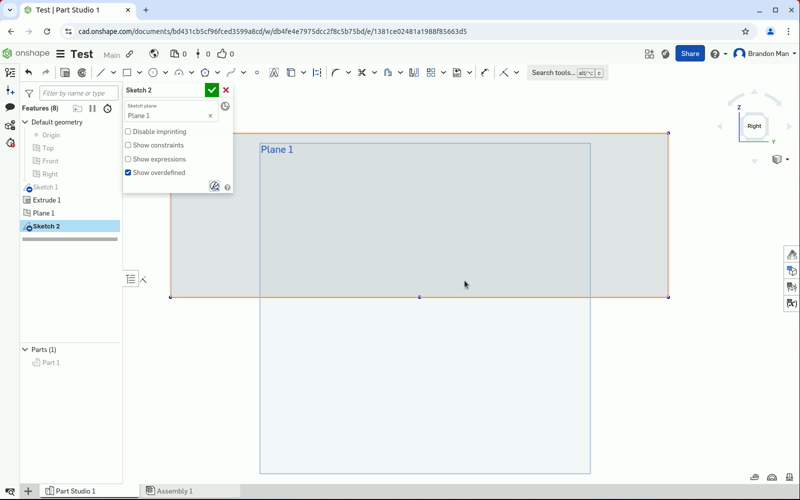
scroll(-6)
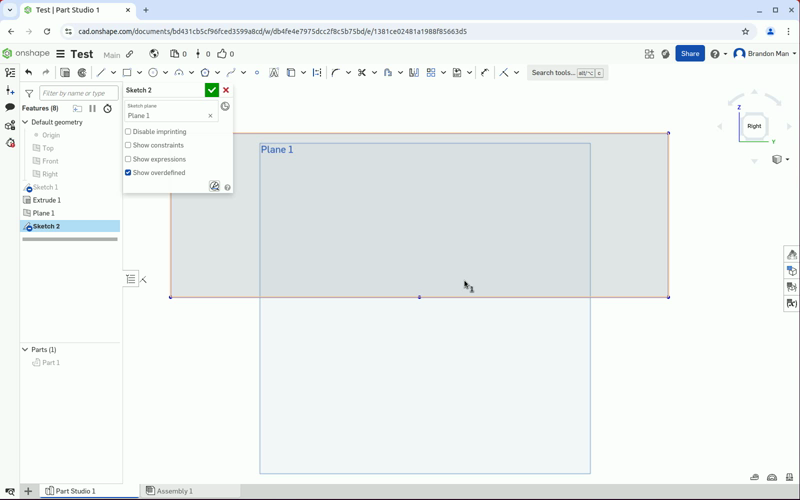
scroll(-6)
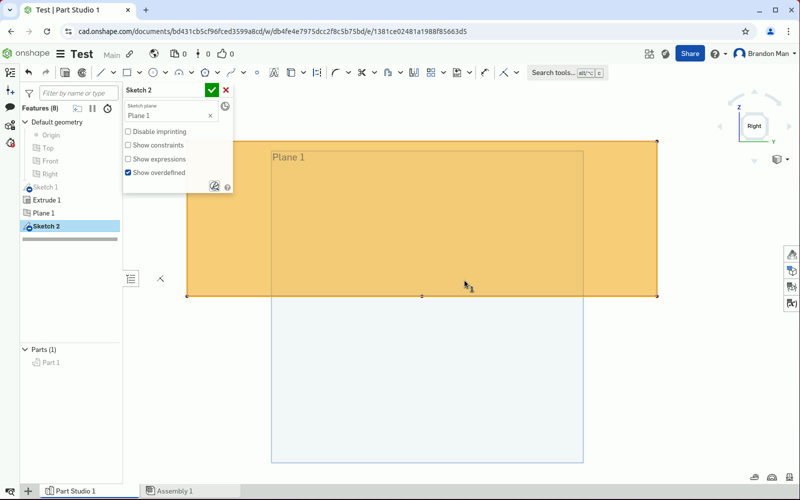
scroll(-6)
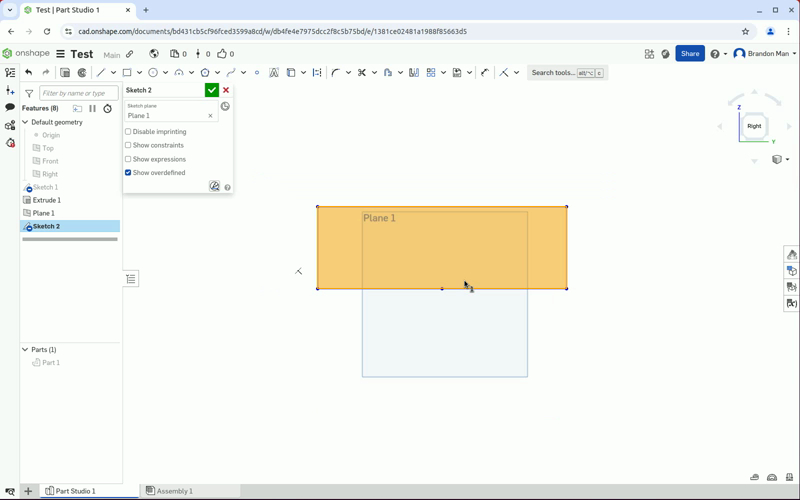
scroll(-6)
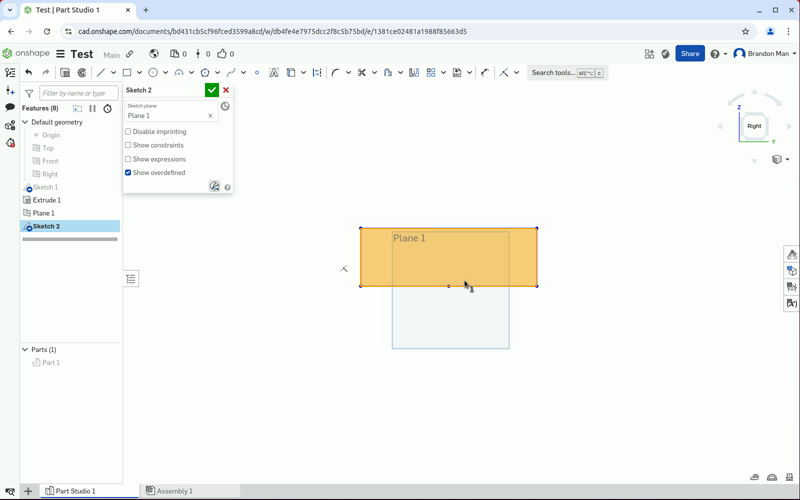
scroll(-6)
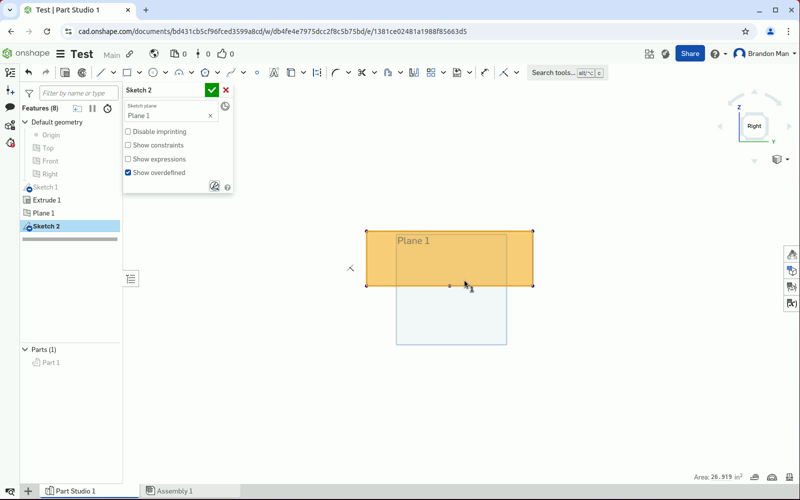
scroll(-6)
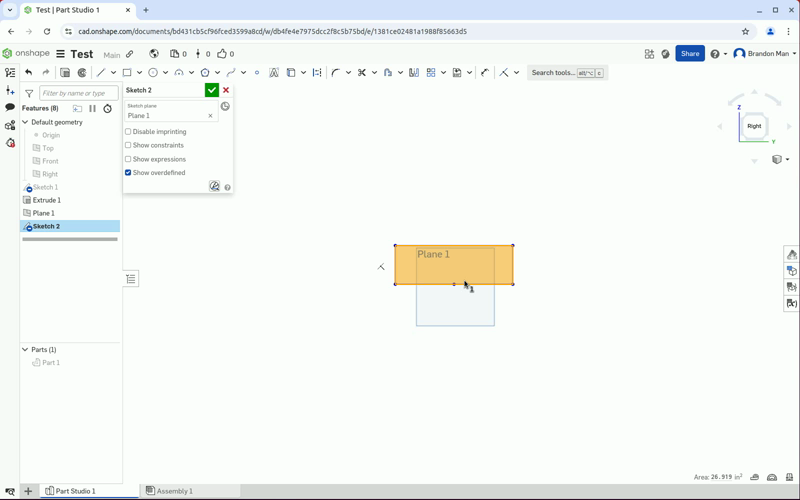
scroll(-6)
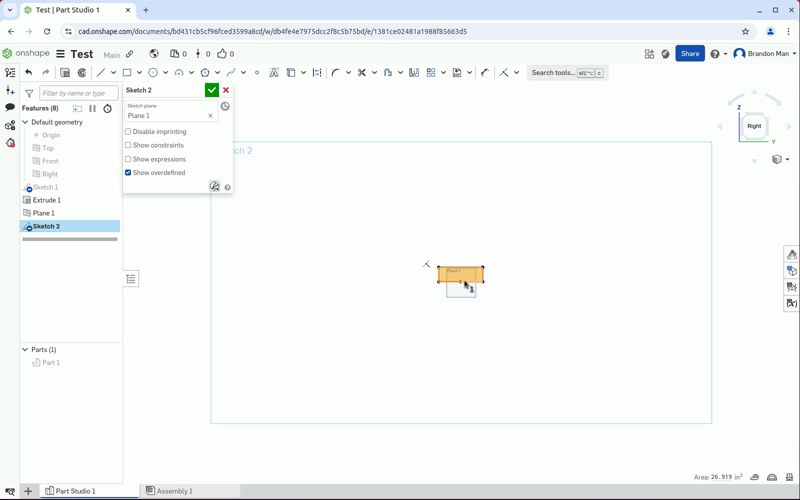
mouse_move(73, 352)
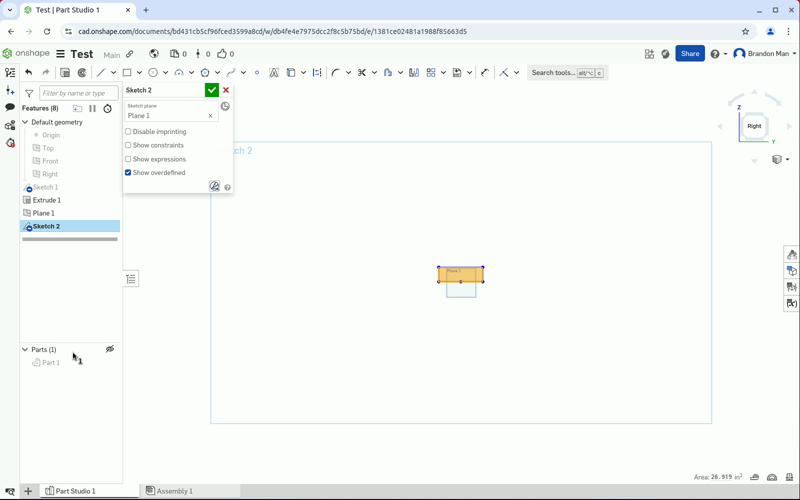
key(shift+y)
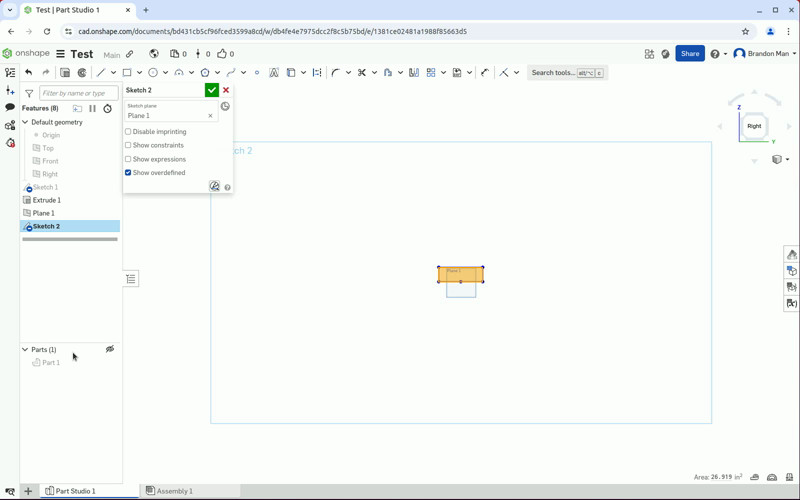
key(shift+e)
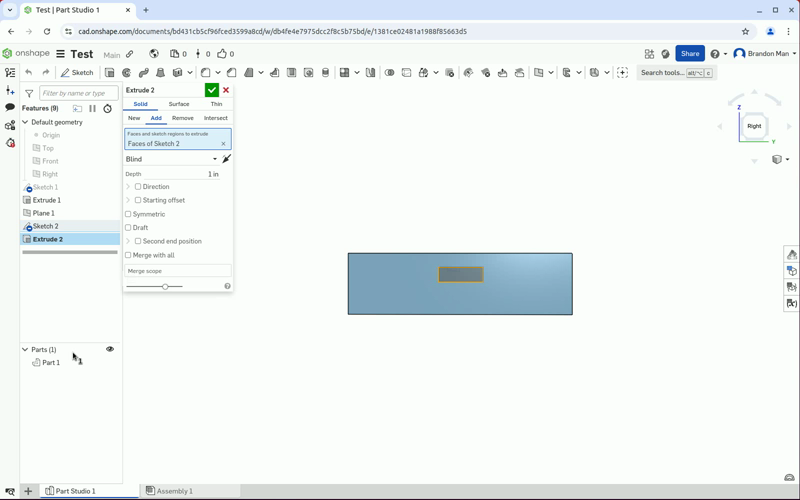
mouse_move(143, 106)
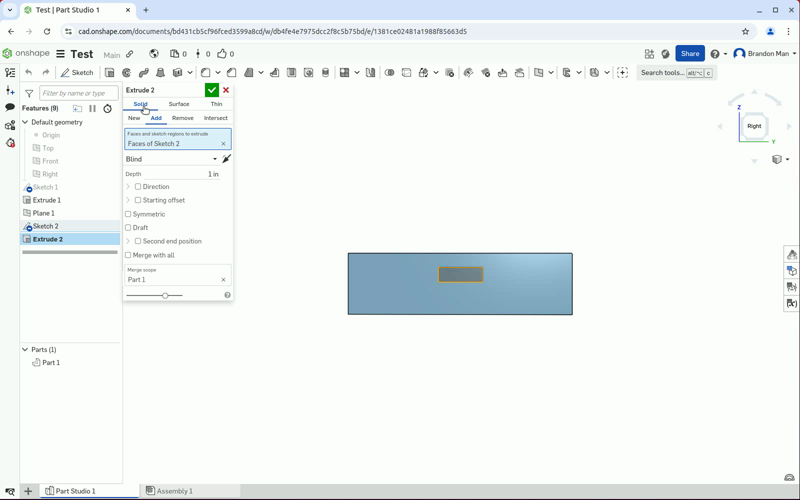
click(143, 106)
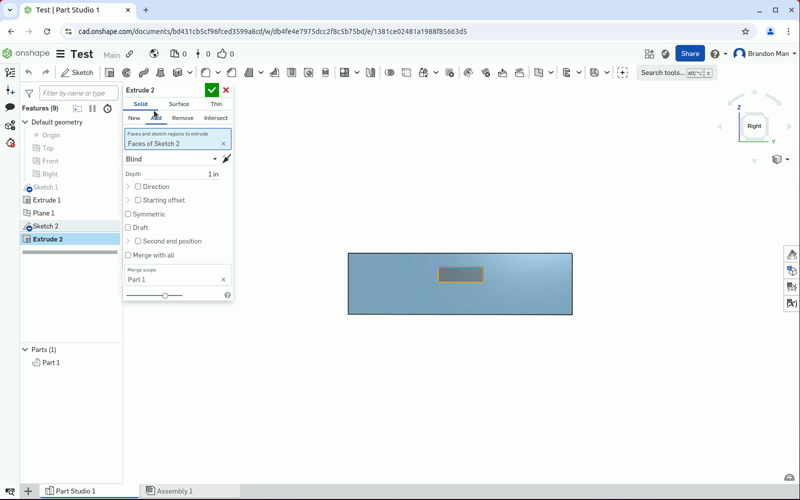
mouse_move(186, 120)
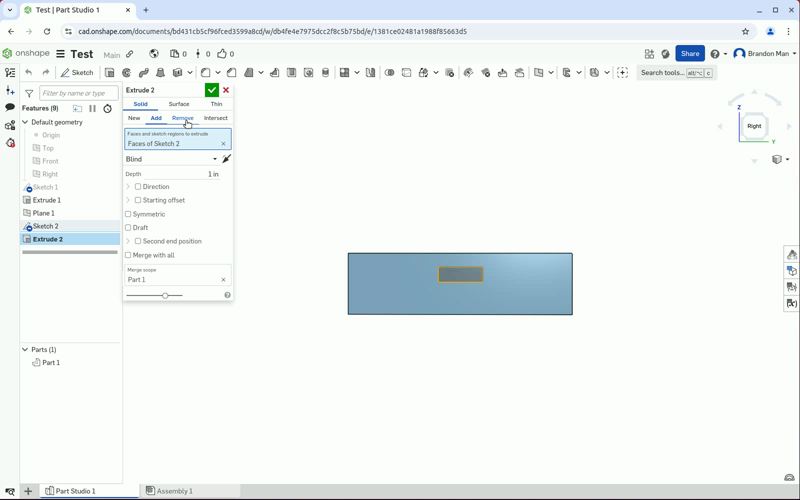
click(186, 120)
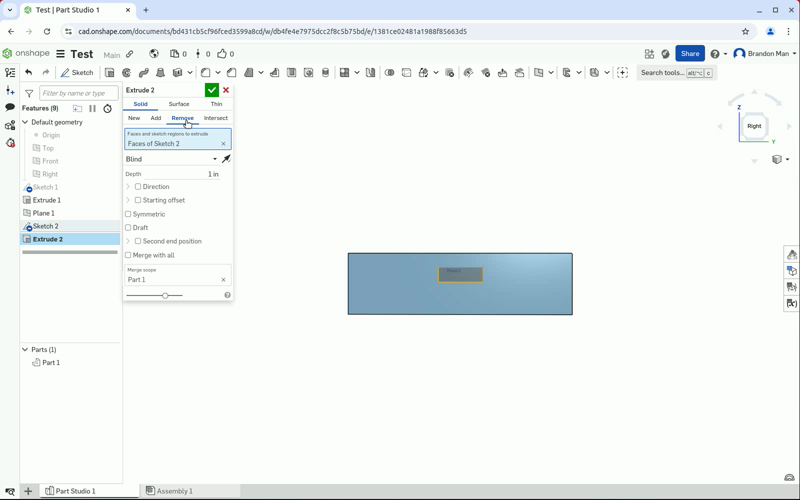
key(tab, 4)
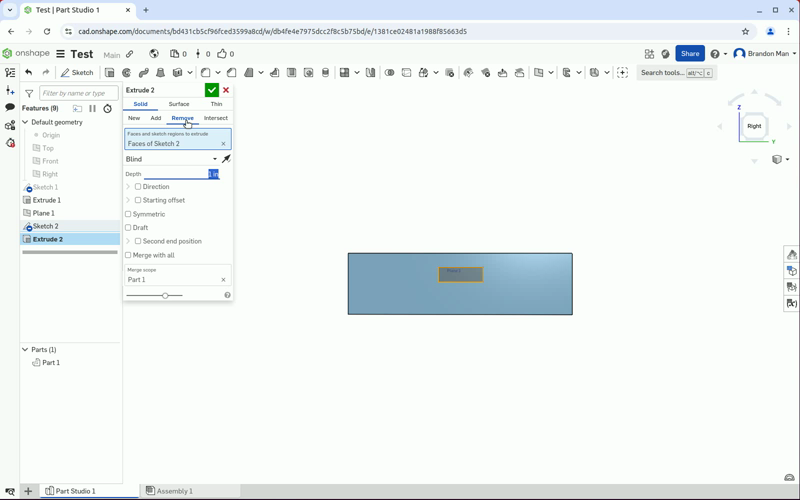
text(1.685)
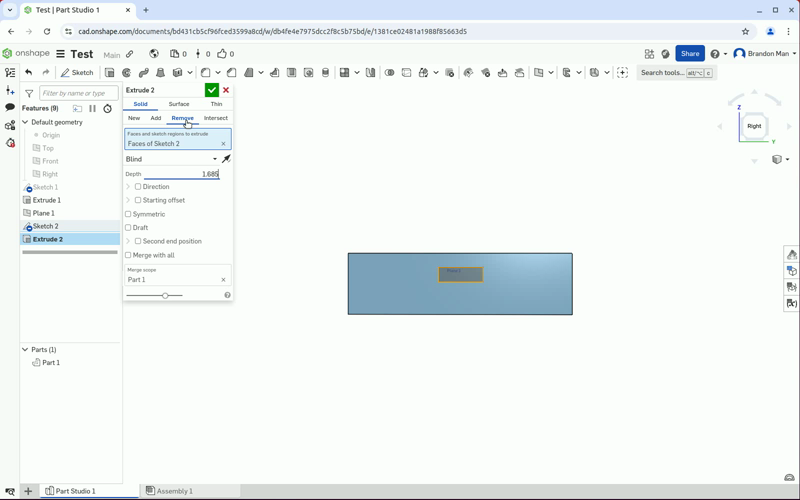
key(tab, 6)
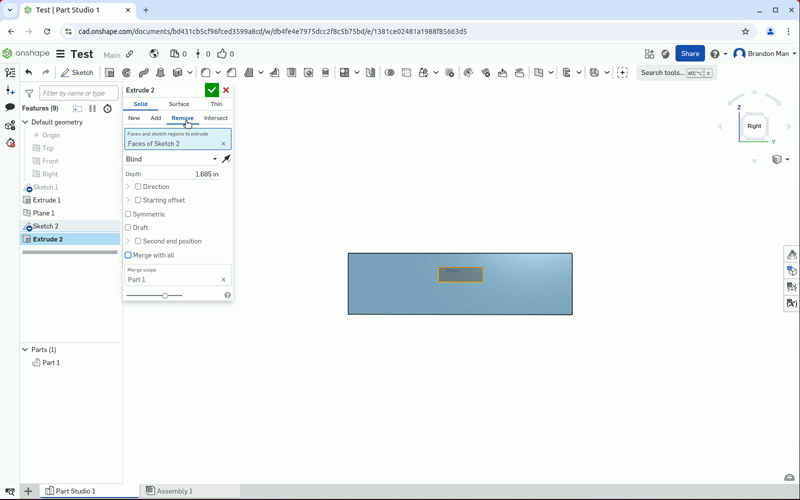
key(space)
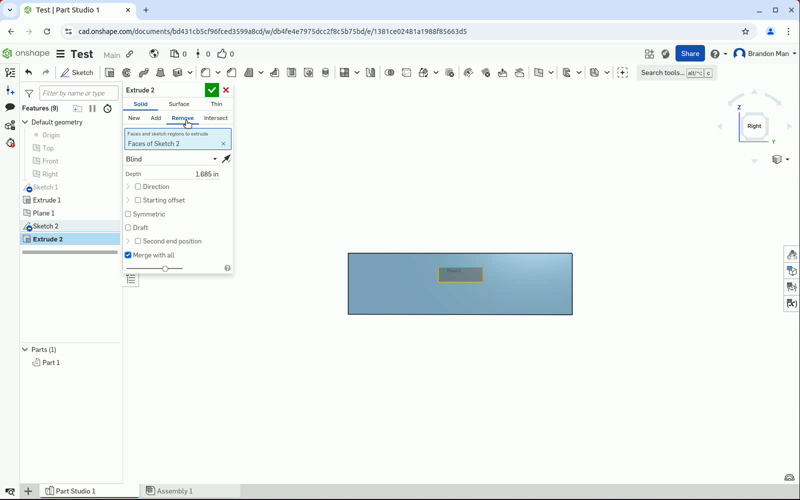
key(enter)
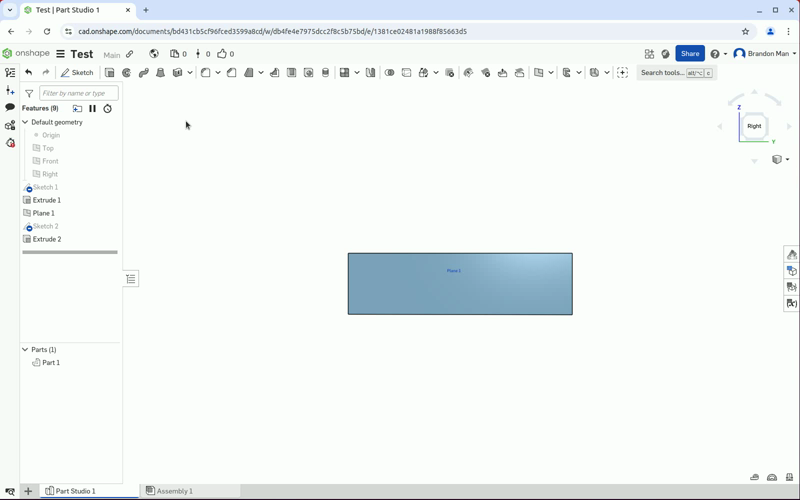
key(shift+h)
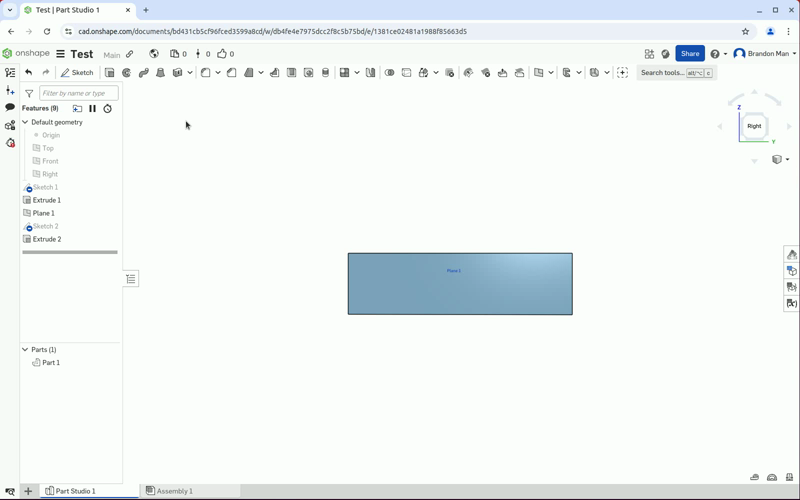
key(shift+h)
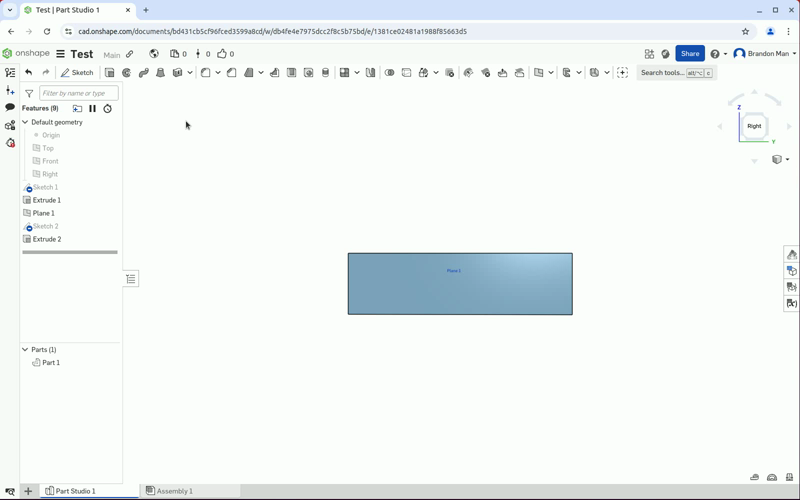
mouse_move(73, 189)
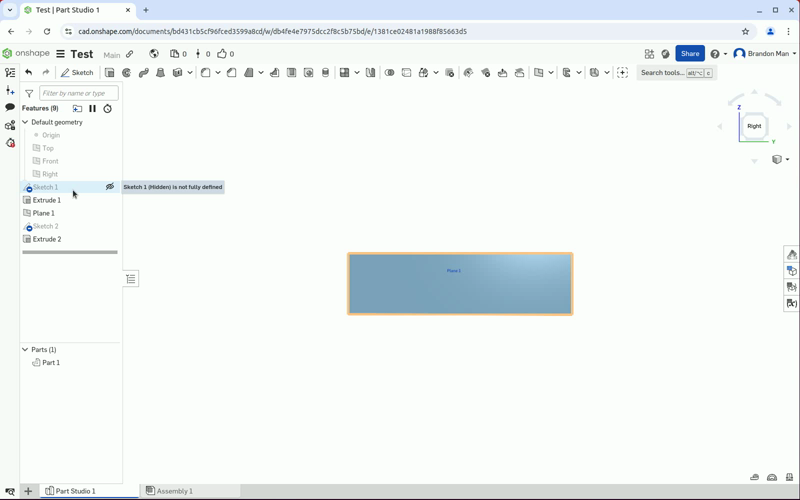
click(73, 189)
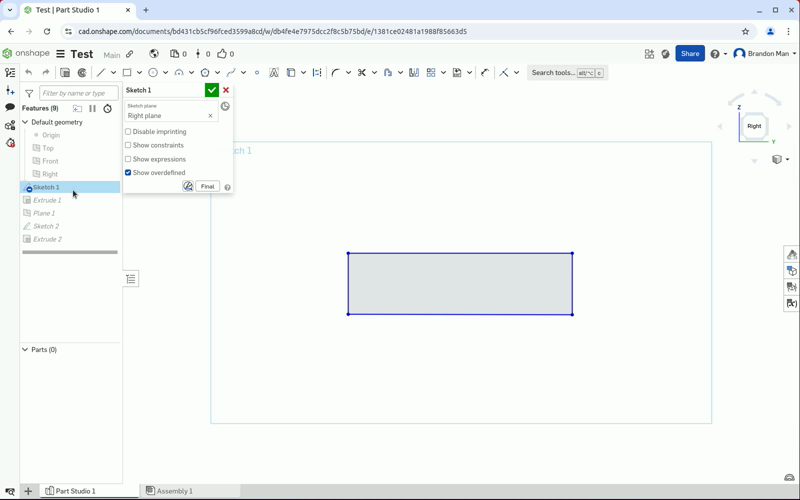
mouse_move(229, 92)
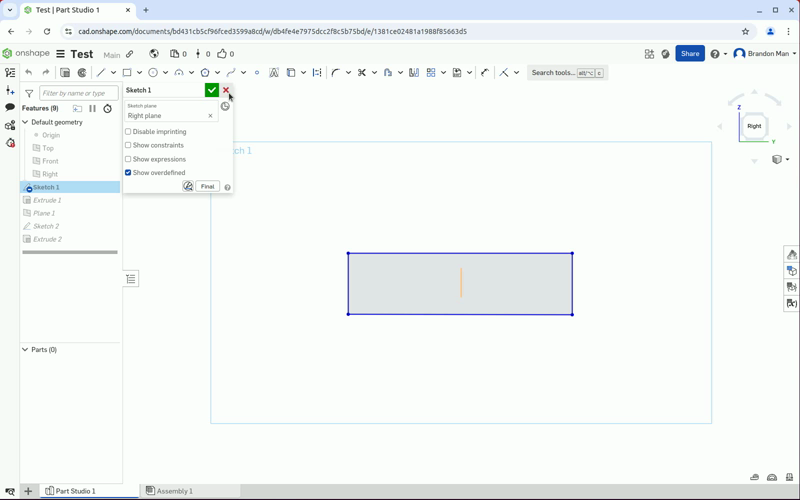
click(229, 92)
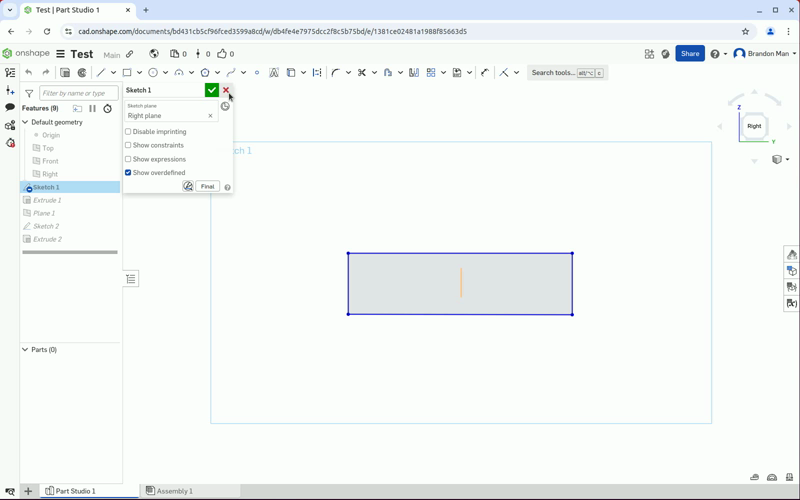
key(shift+s)
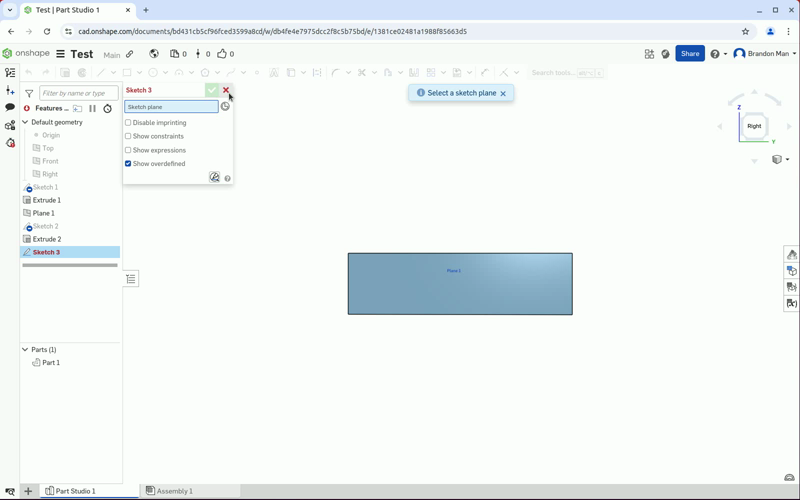
mouse_move(73, 176)
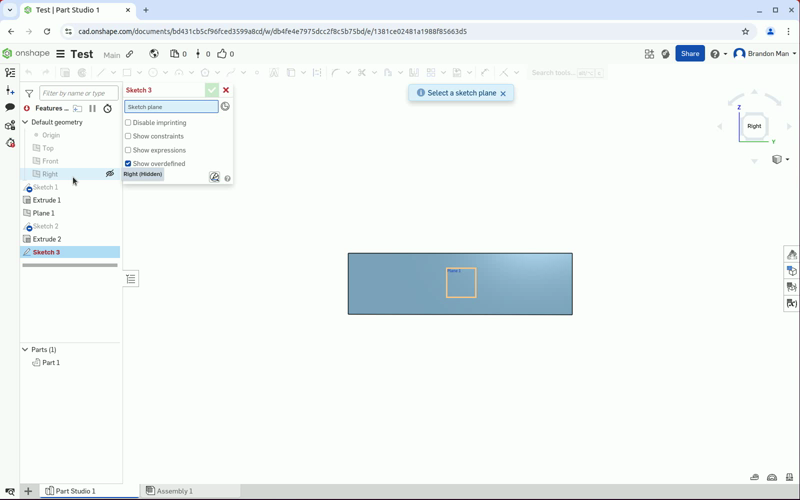
click(73, 176)
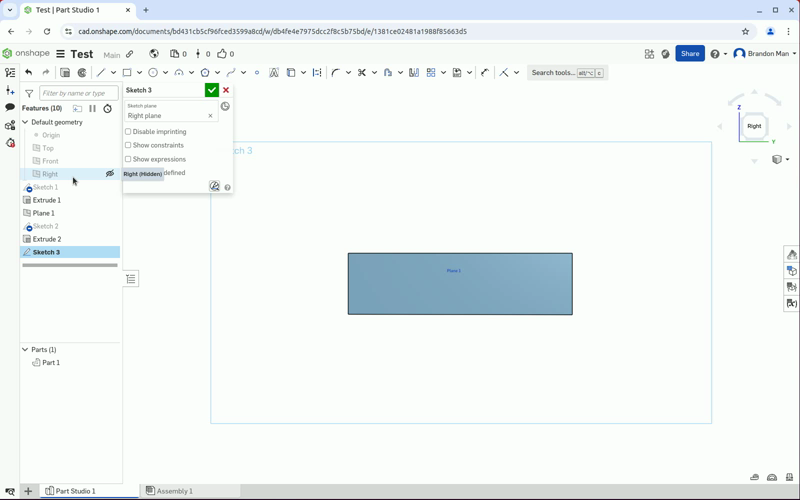
mouse_move(73, 352)
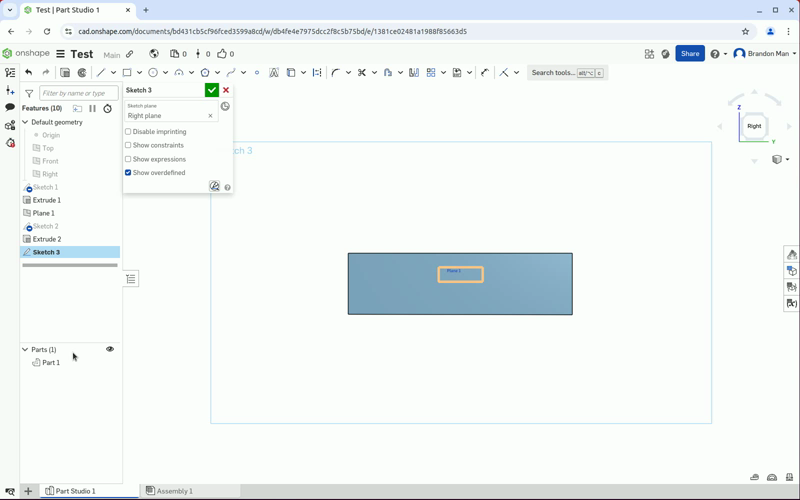
key(y)
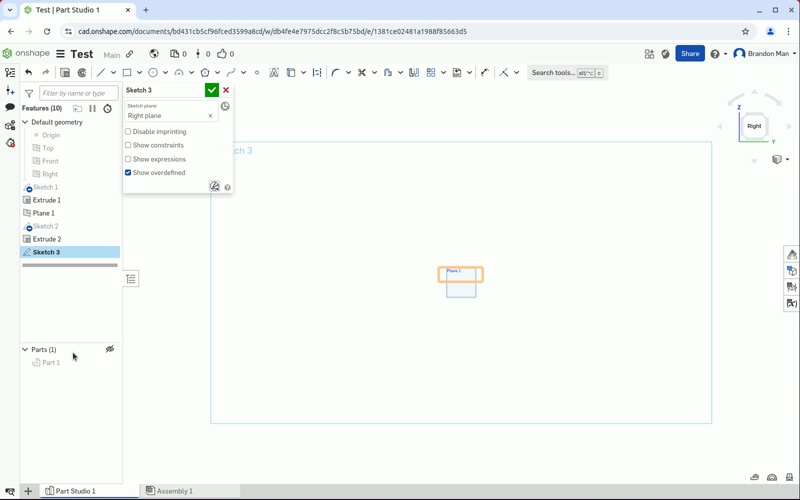
key(l)
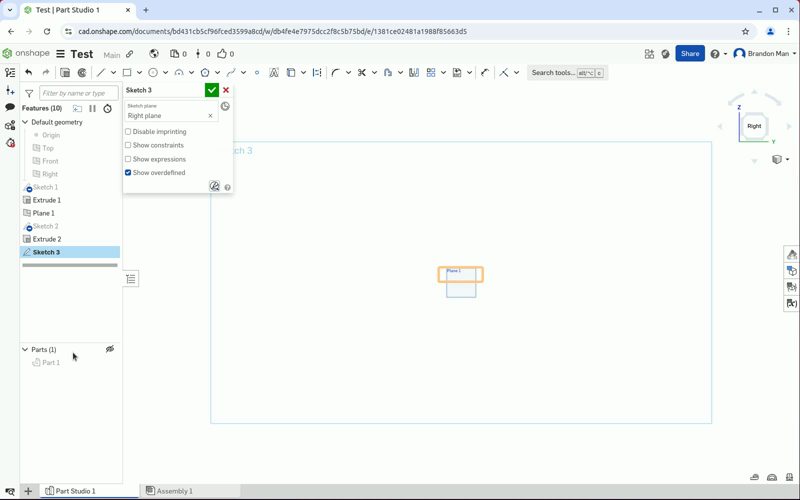
key_down(shift)
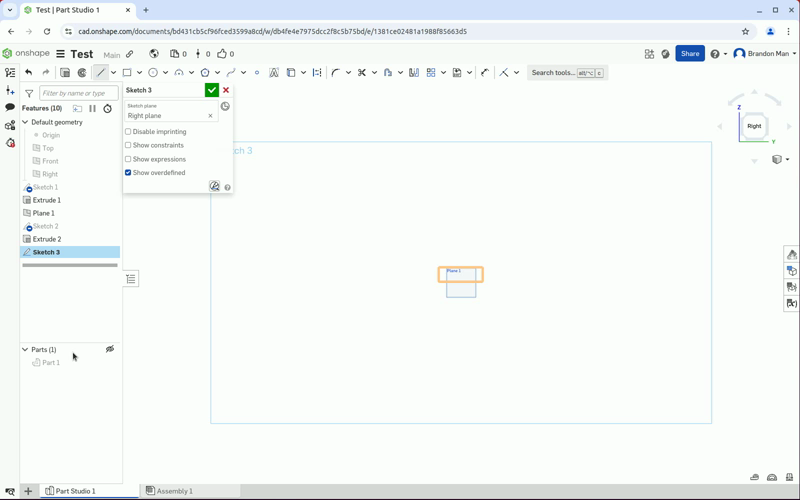
mouse_move(438, 281)
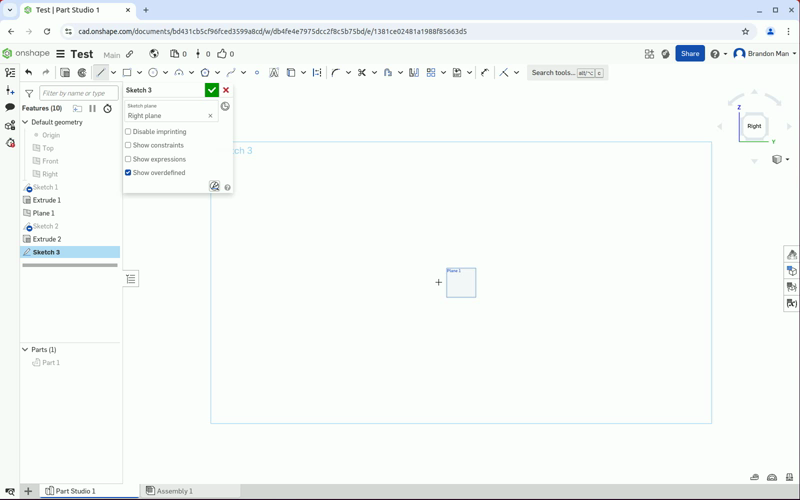
click(438, 281)
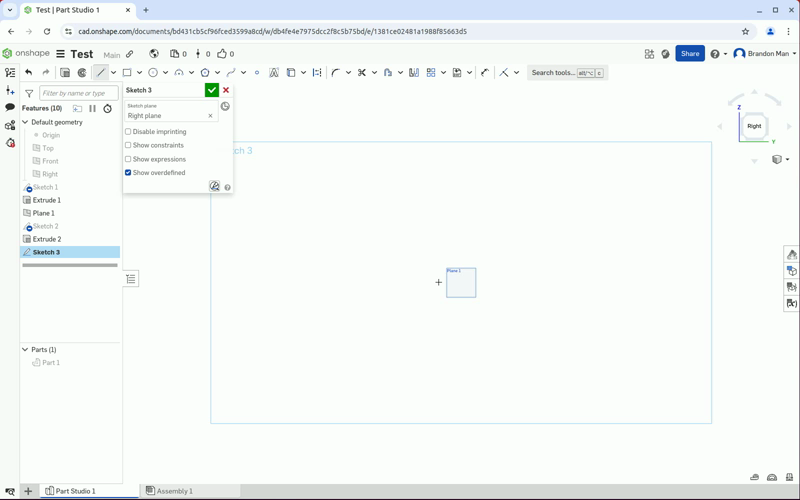
key_up(shift)
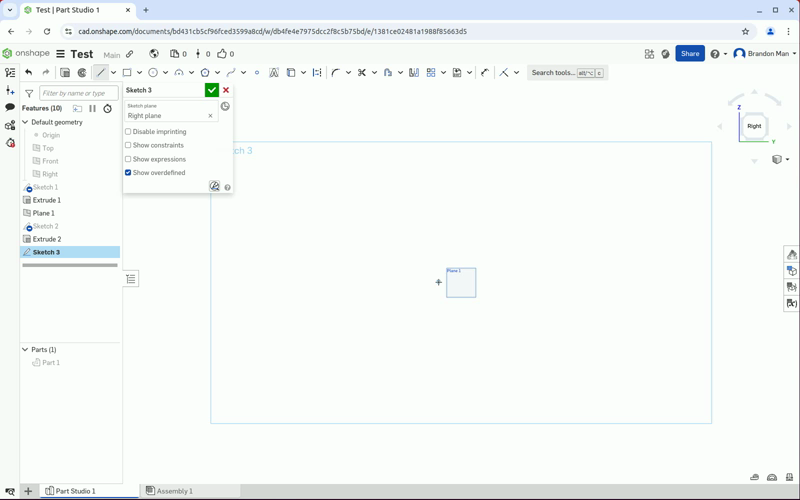
key_down(shift)
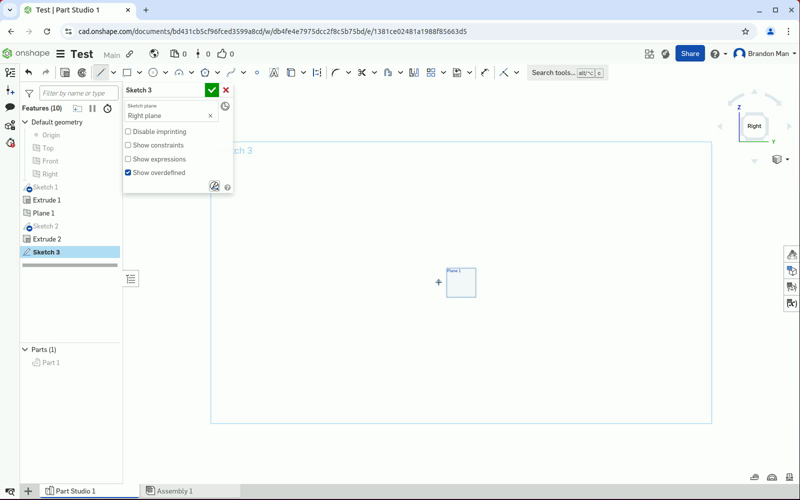
mouse_move(468, 281)
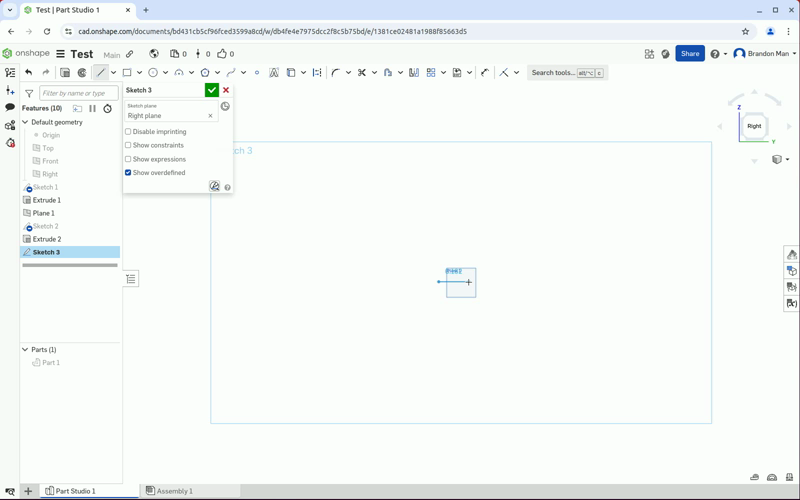
mouse_move(460, 281)
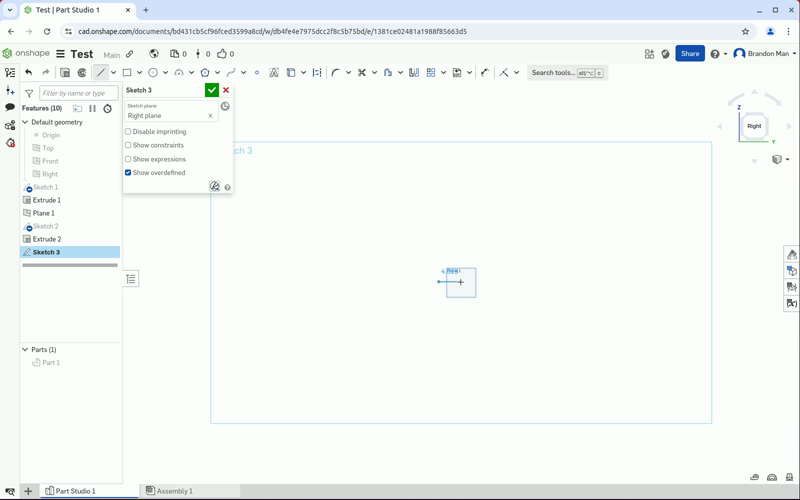
click(460, 281)
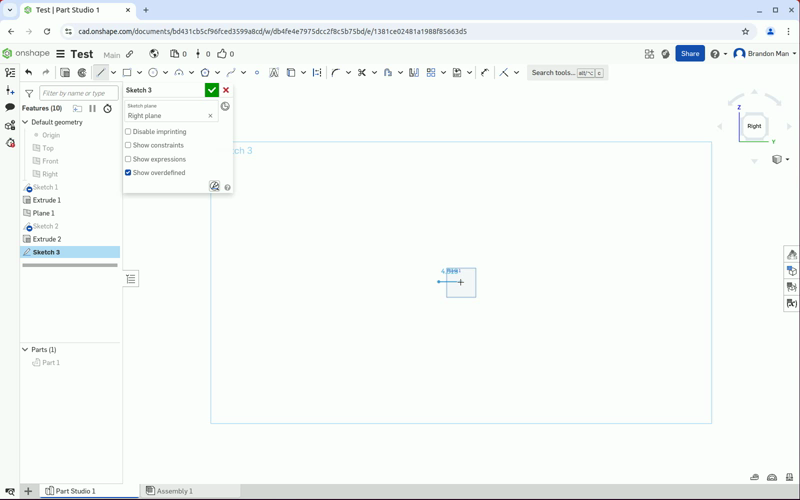
key_up(shift)
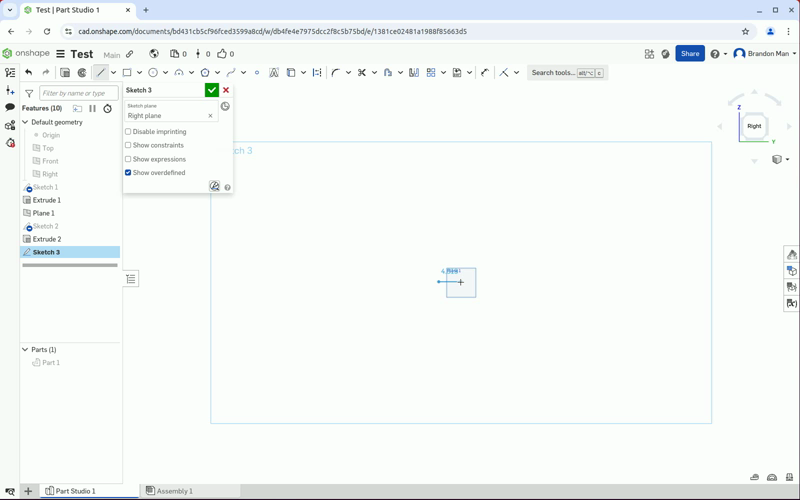
key_down(shift)
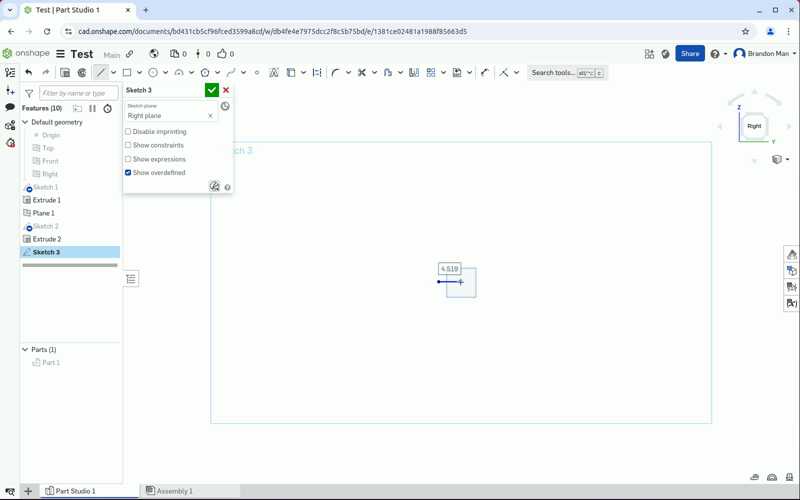
mouse_move(490, 281)
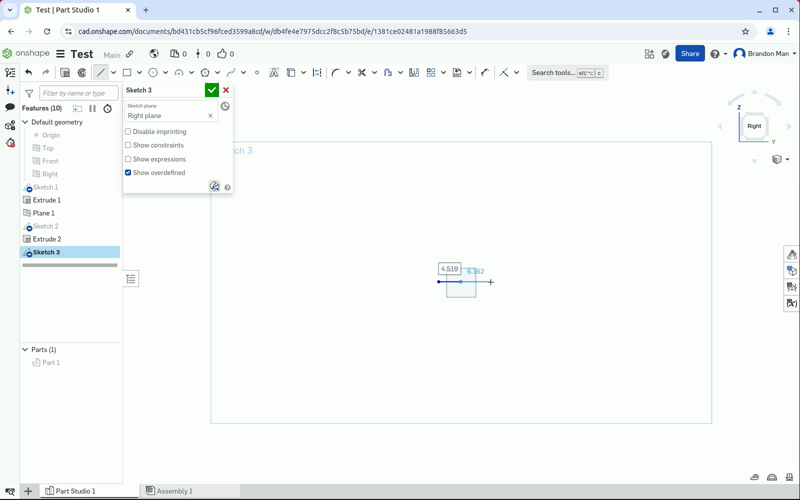
mouse_move(482, 281)
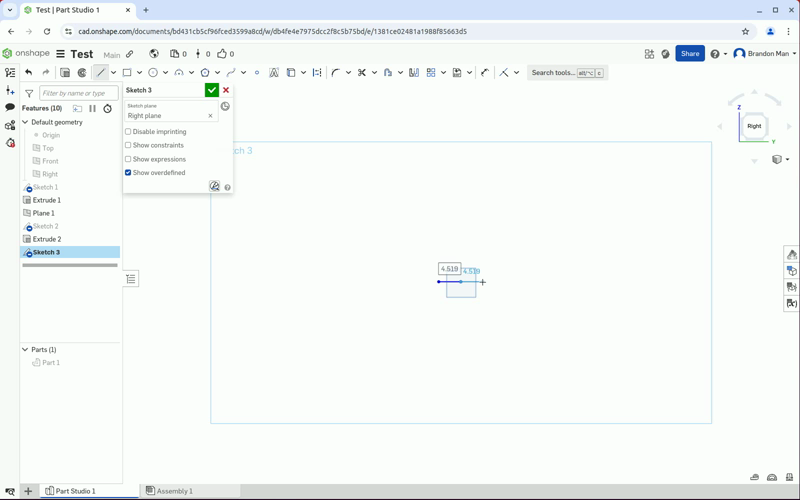
click(482, 281)
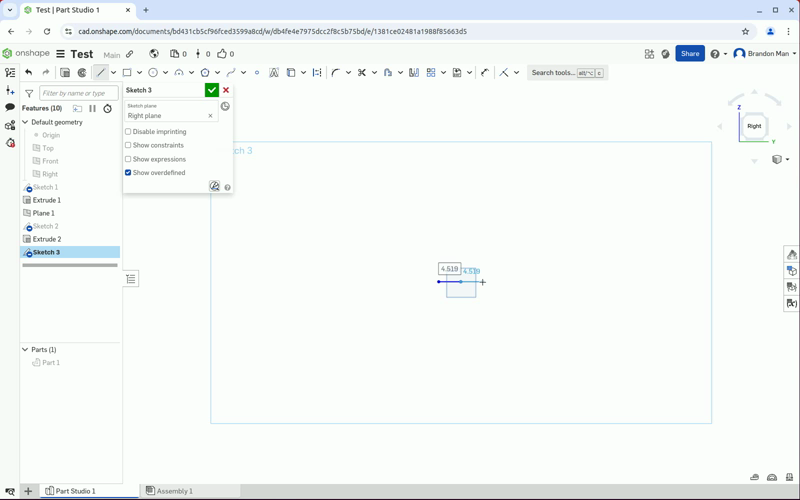
key_up(shift)
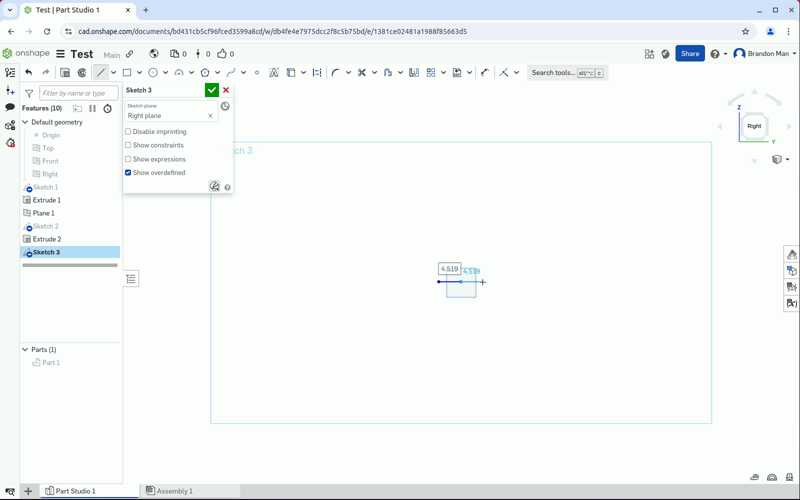
key_down(shift)
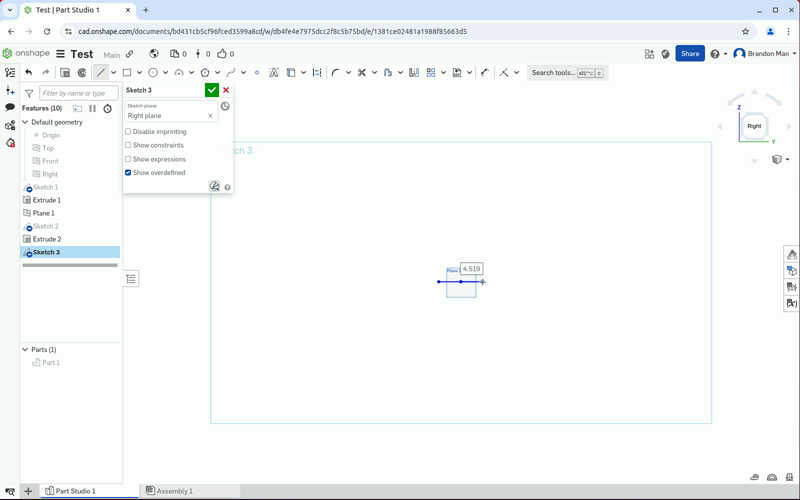
mouse_move(512, 281)
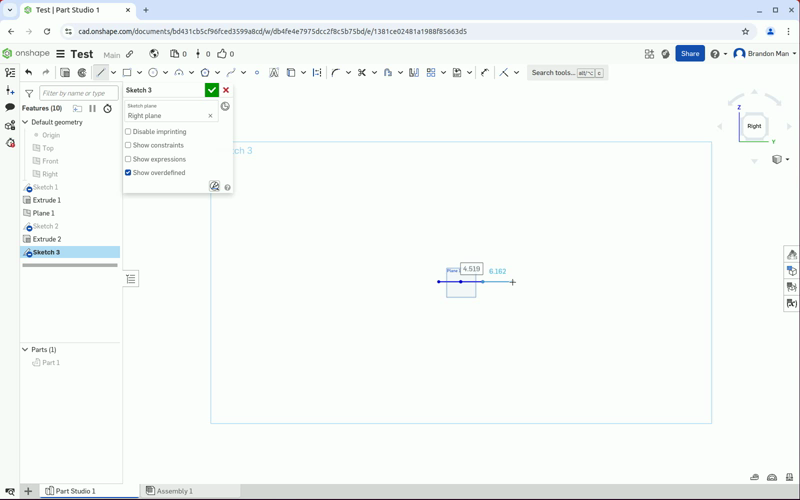
mouse_move(482, 267)
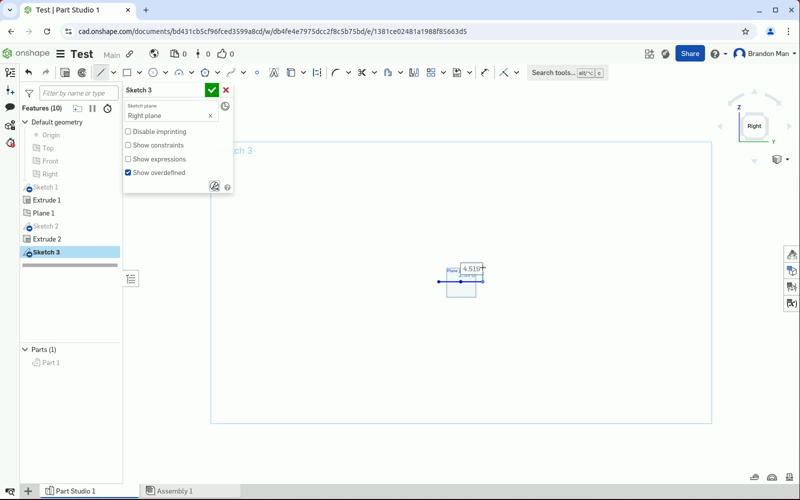
click(482, 267)
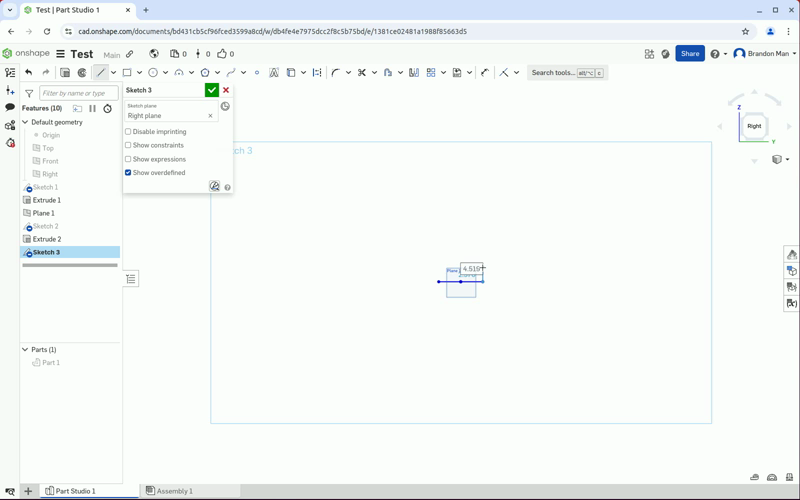
key_up(shift)
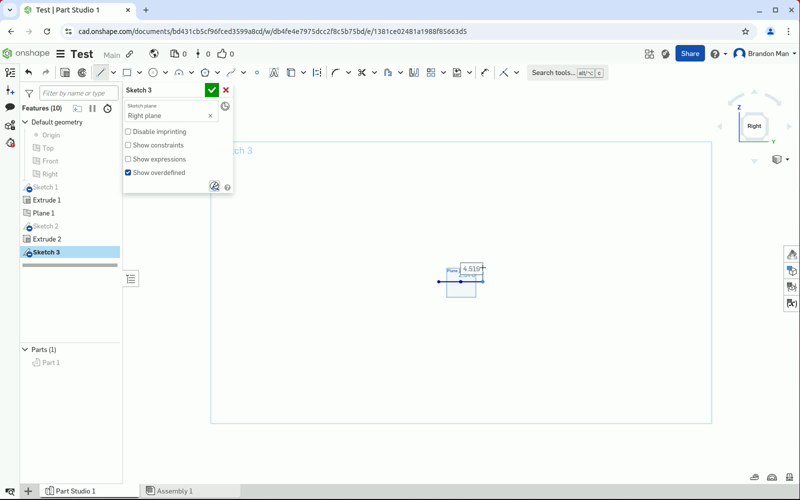
key_down(shift)
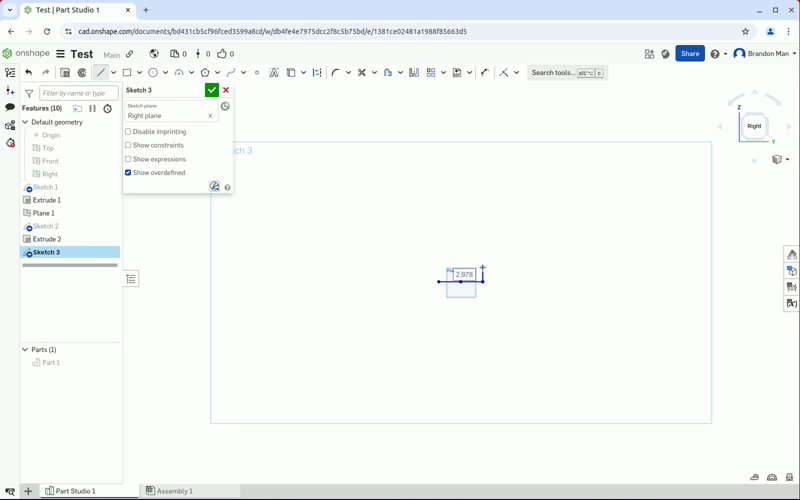
mouse_move(512, 267)
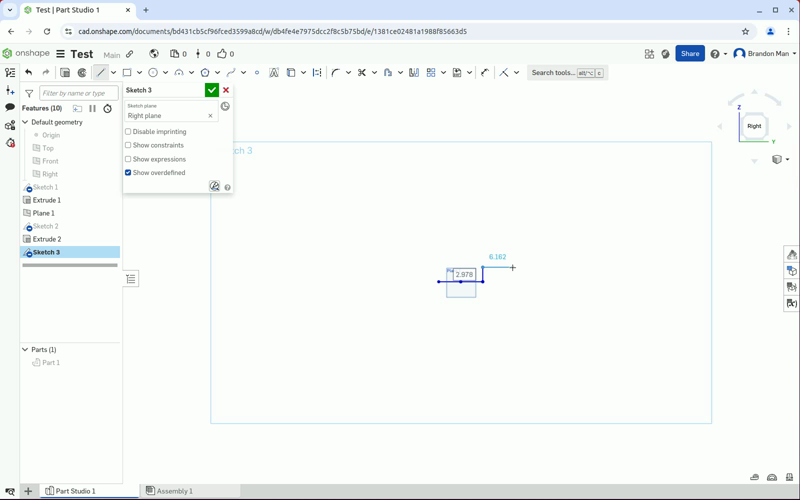
mouse_move(438, 267)
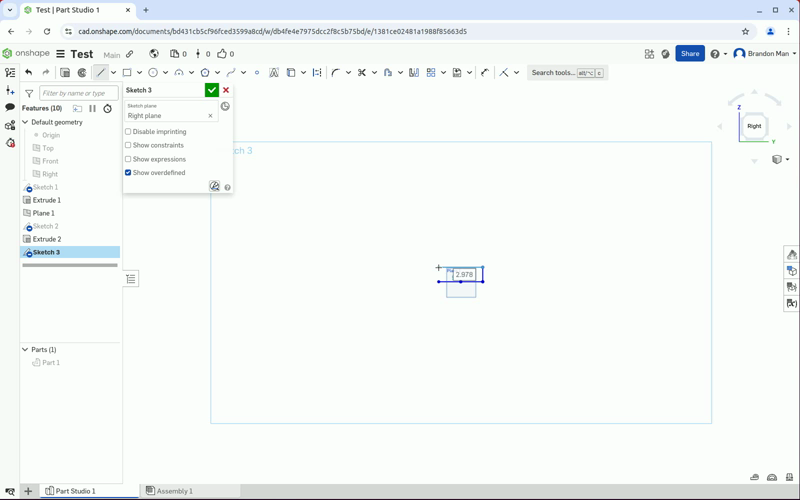
click(438, 267)
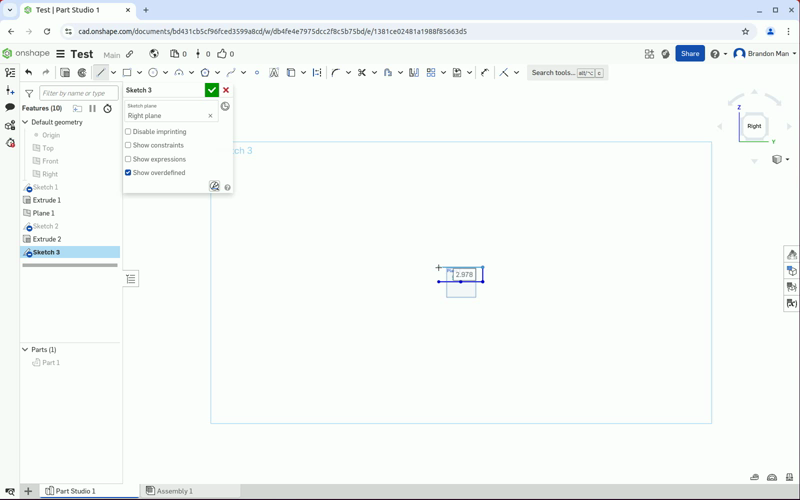
key_up(shift)
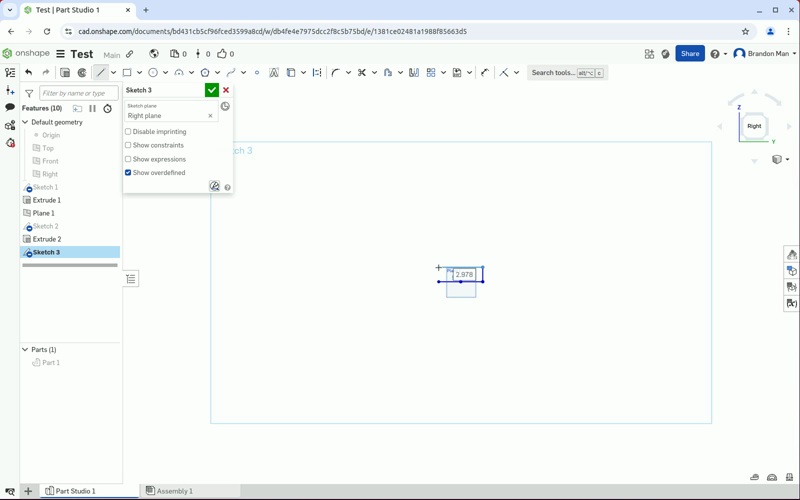
mouse_move(468, 267)
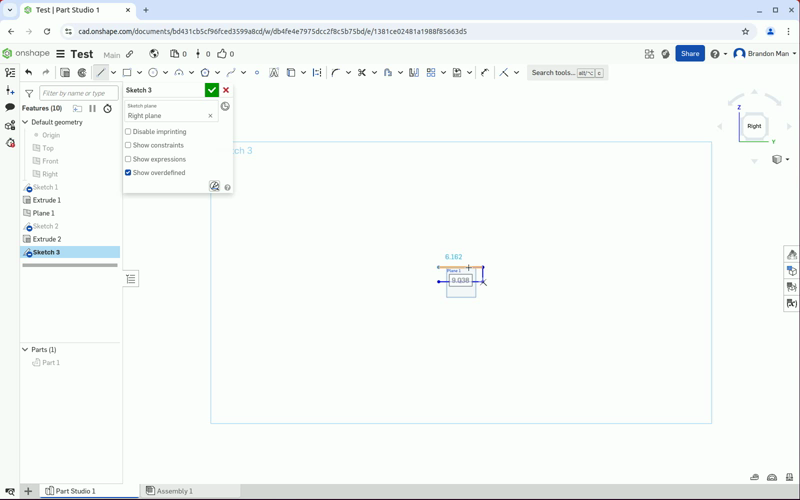
key_down(shift)
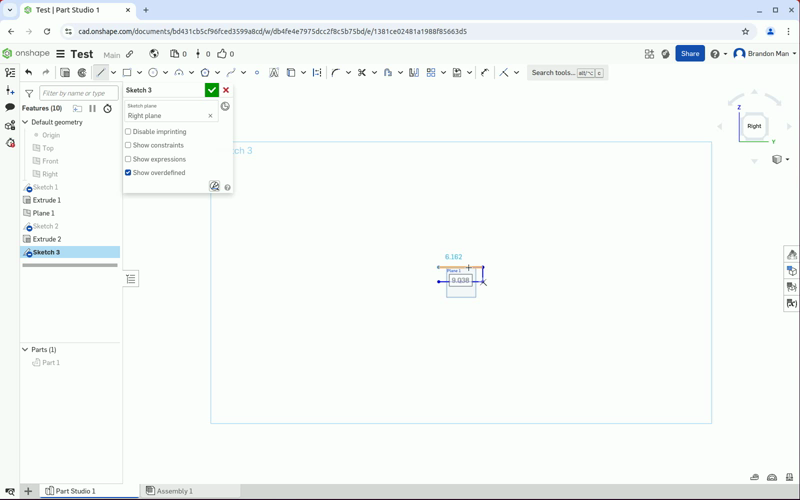
mouse_move(438, 281)
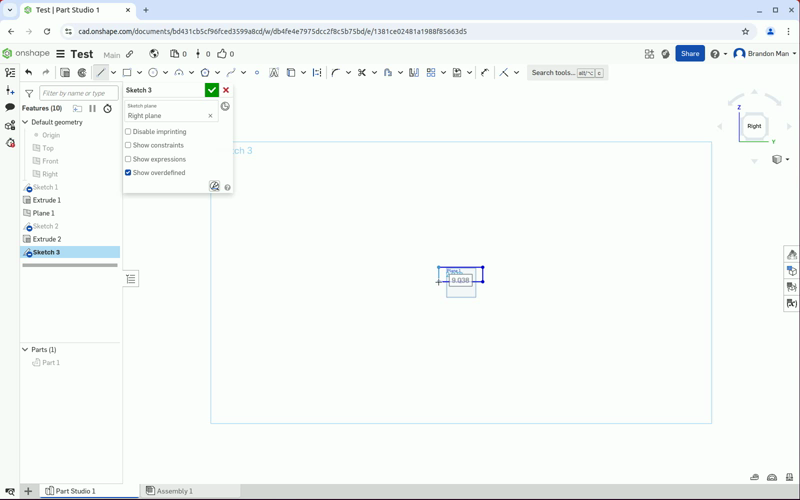
key_up(shift)
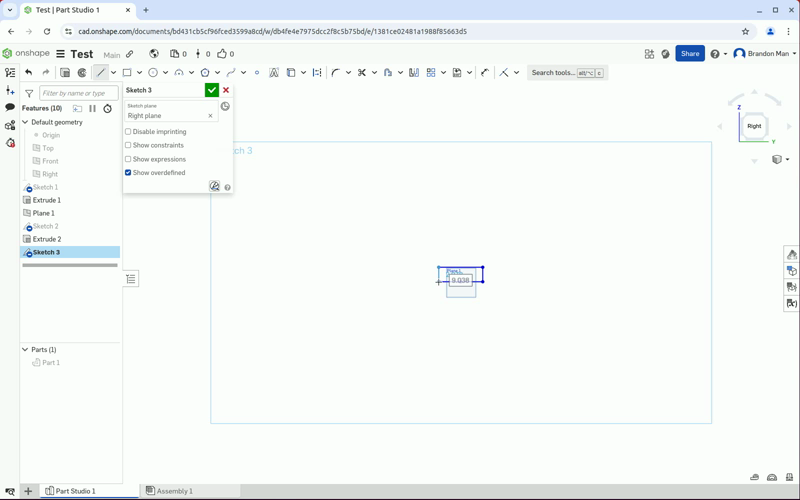
click(438, 281)
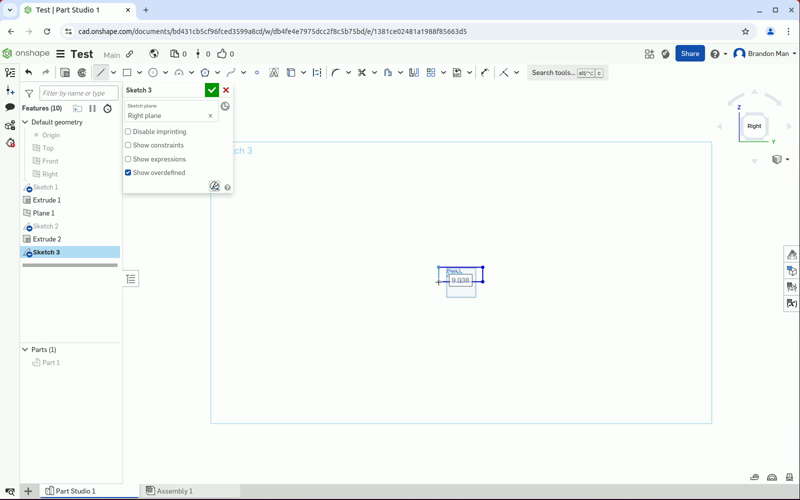
key(esc)
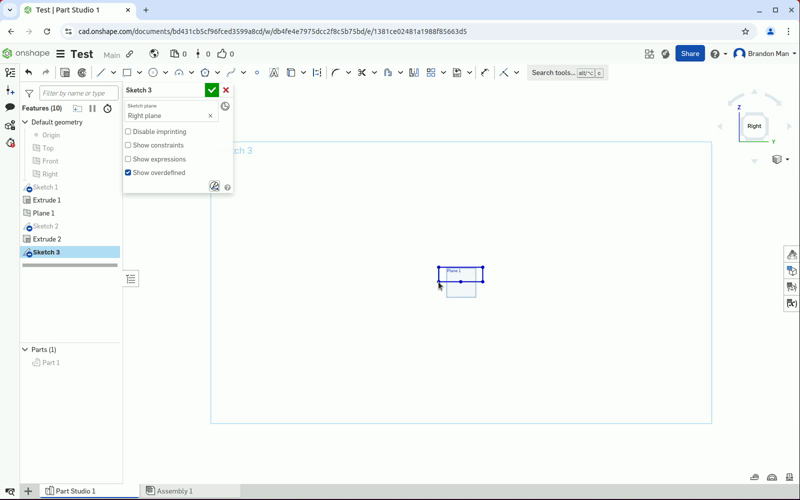
mouse_move(455, 278)
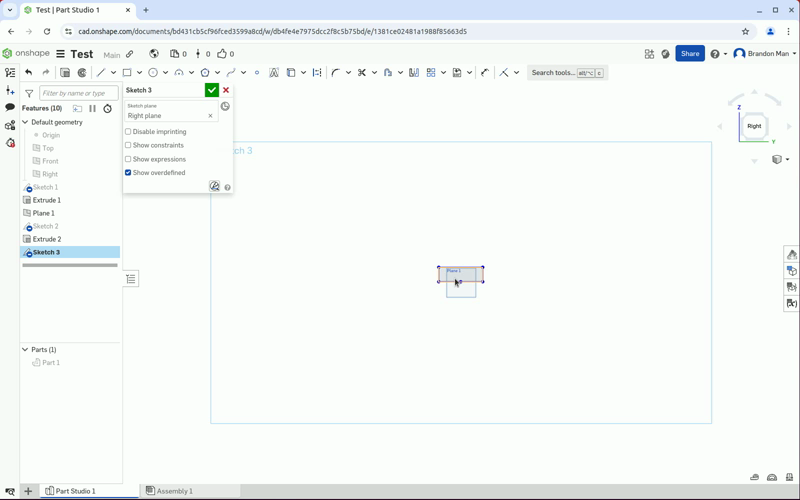
scroll(6)
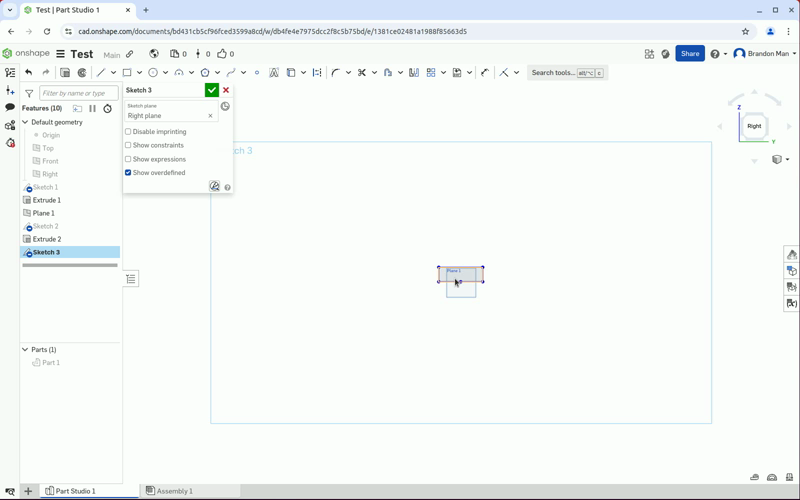
scroll(6)
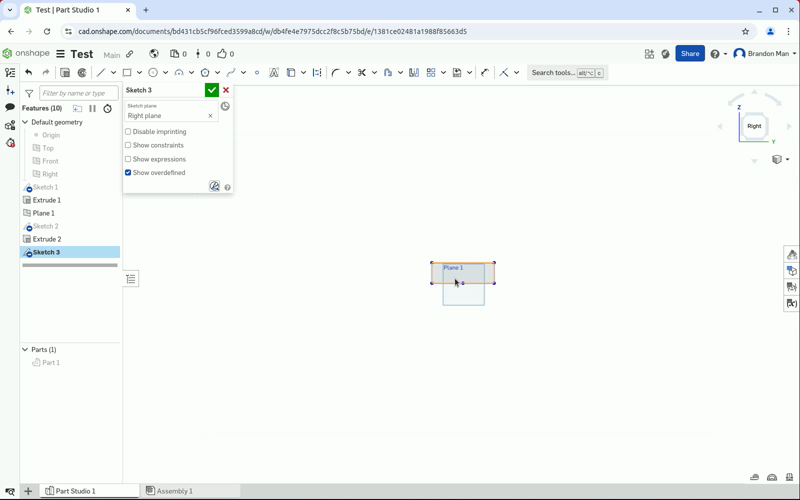
scroll(6)
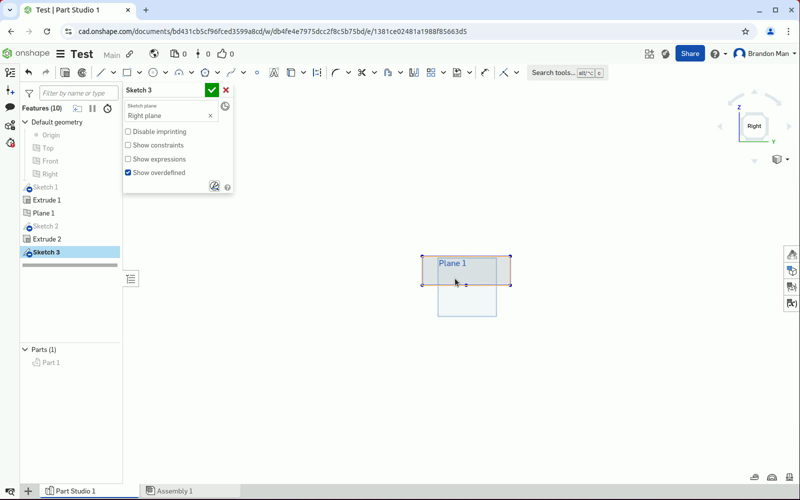
scroll(6)
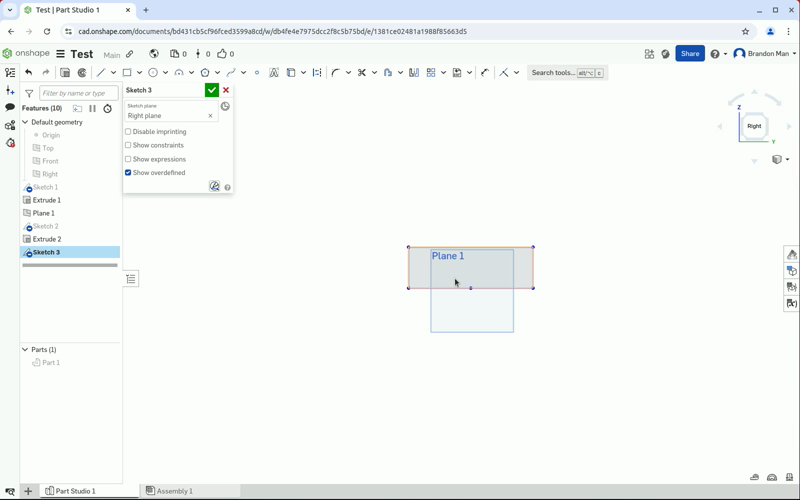
scroll(6)
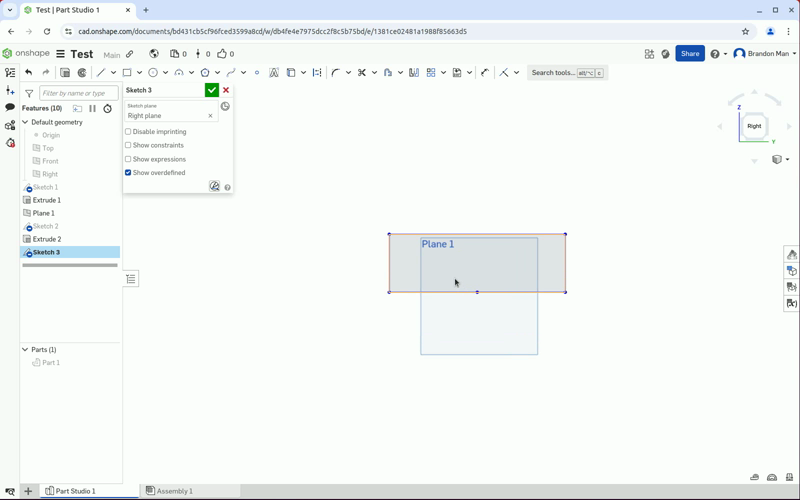
scroll(6)
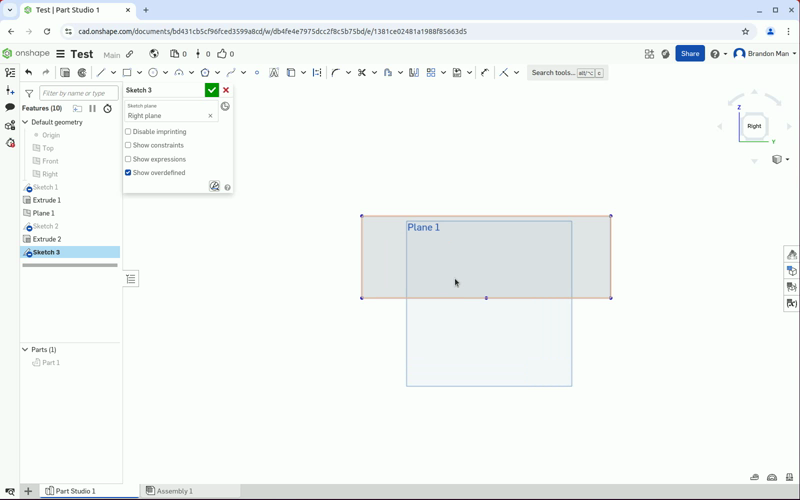
scroll(6)
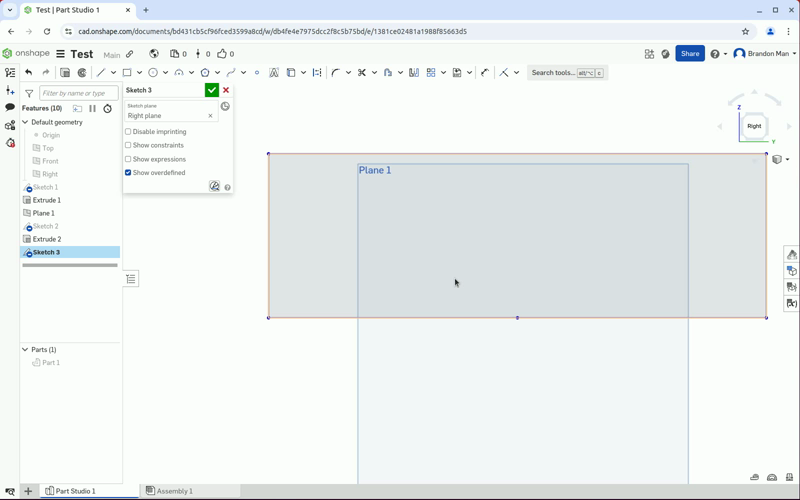
click(455, 278)
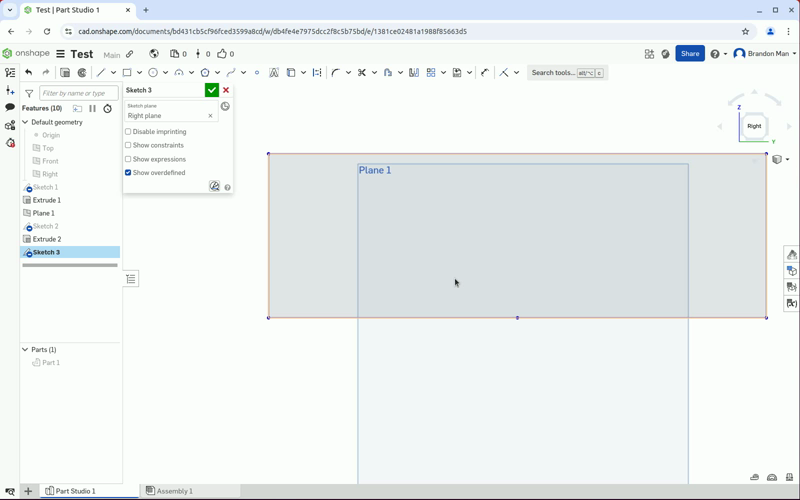
scroll(-6)
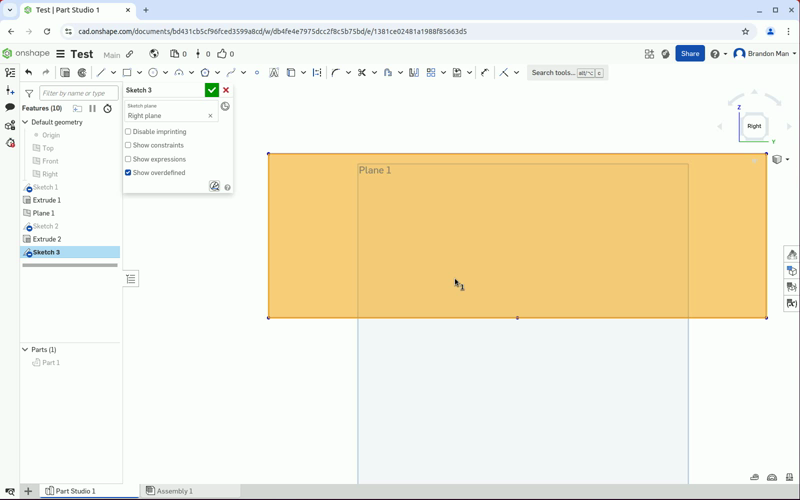
scroll(-6)
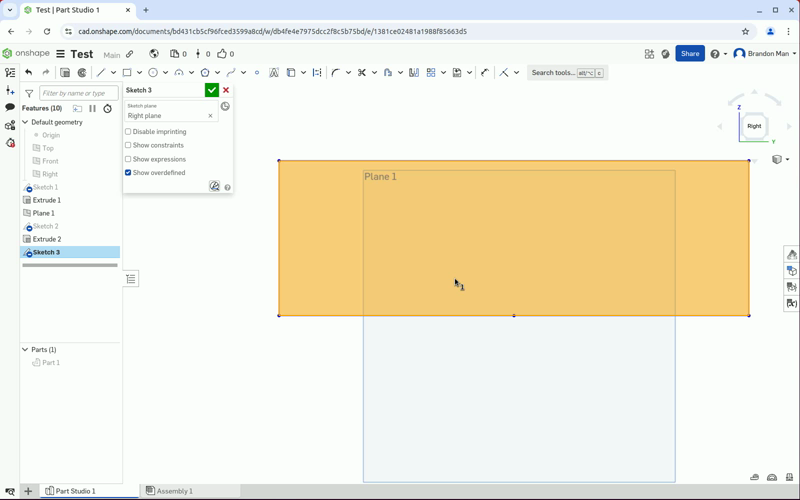
scroll(-6)
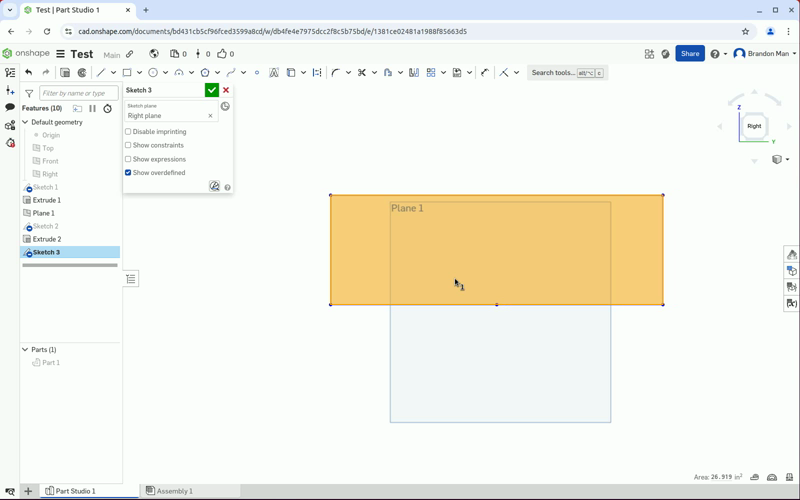
scroll(-6)
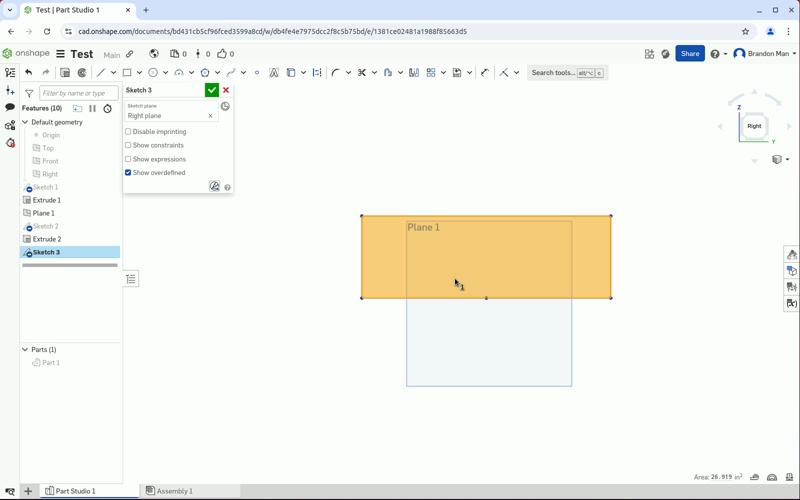
scroll(-6)
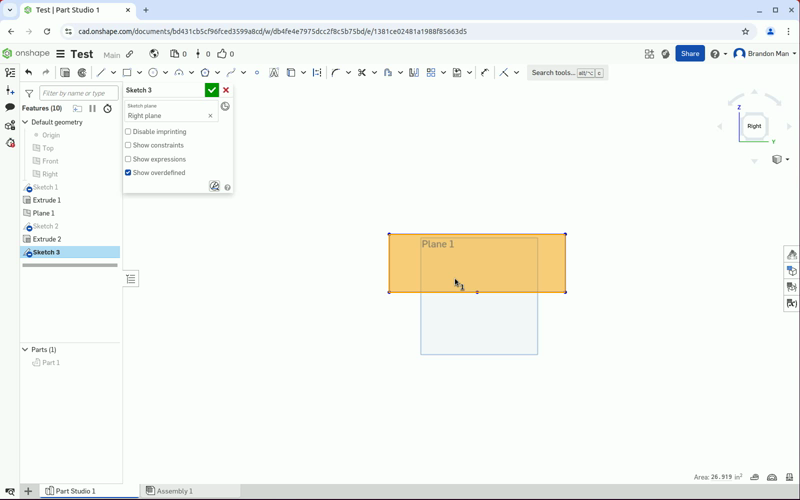
scroll(-6)
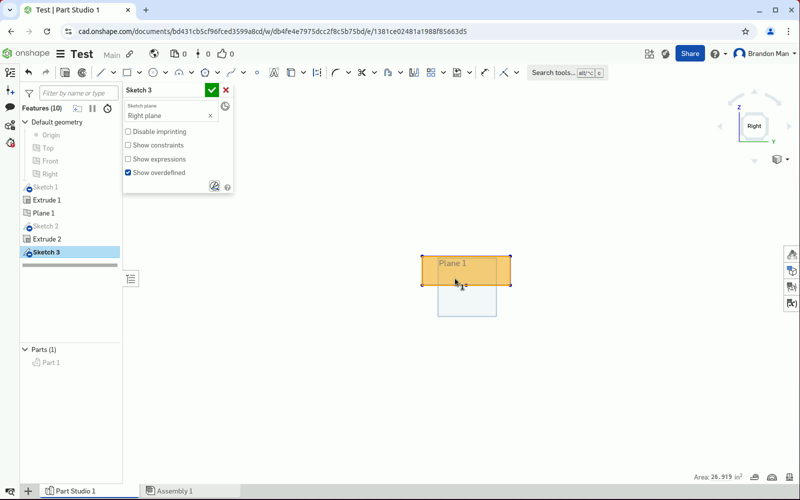
scroll(-6)
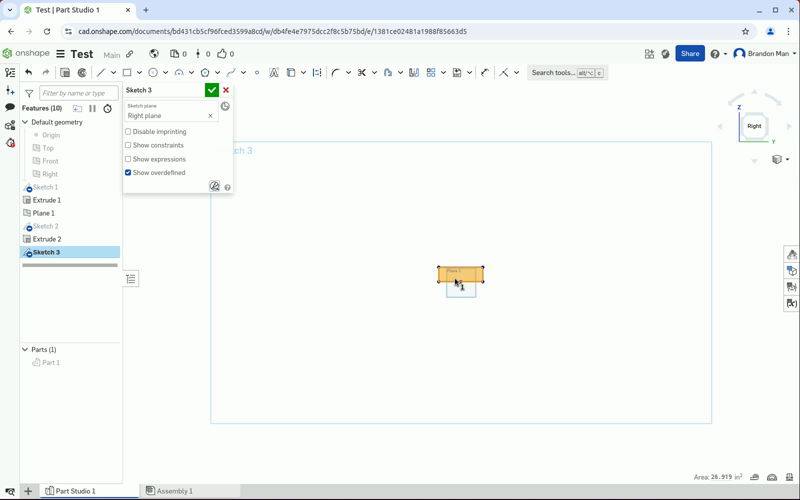
mouse_move(73, 352)
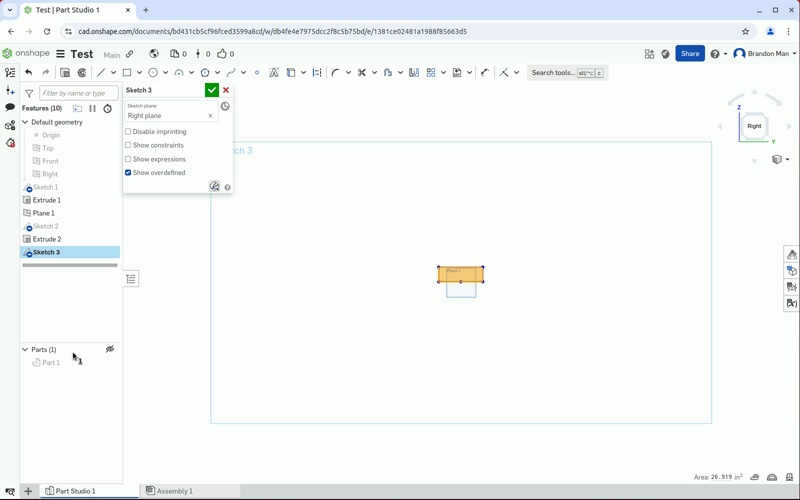
key(shift+y)
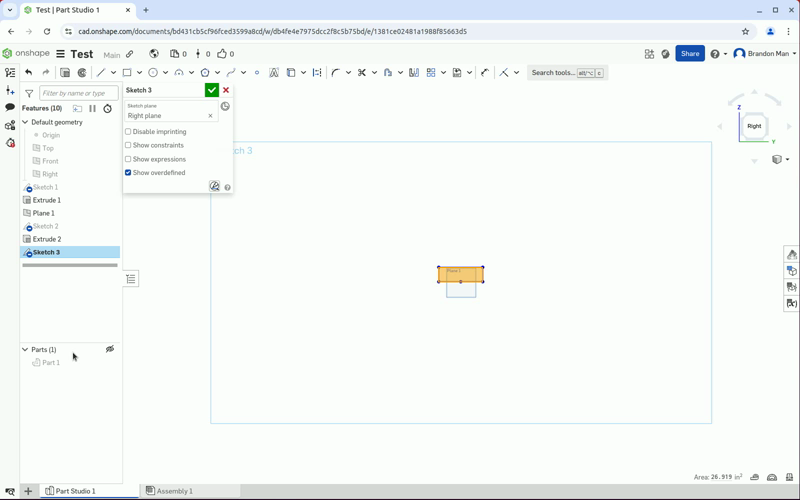
key(shift+e)
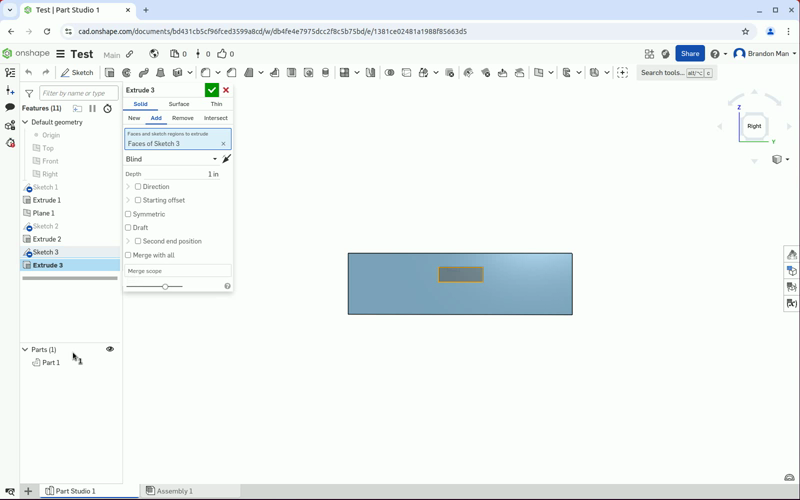
mouse_move(143, 106)
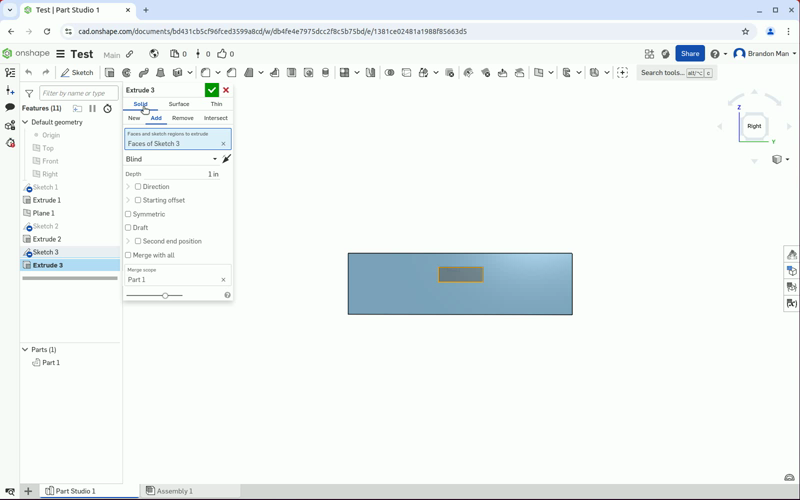
click(143, 106)
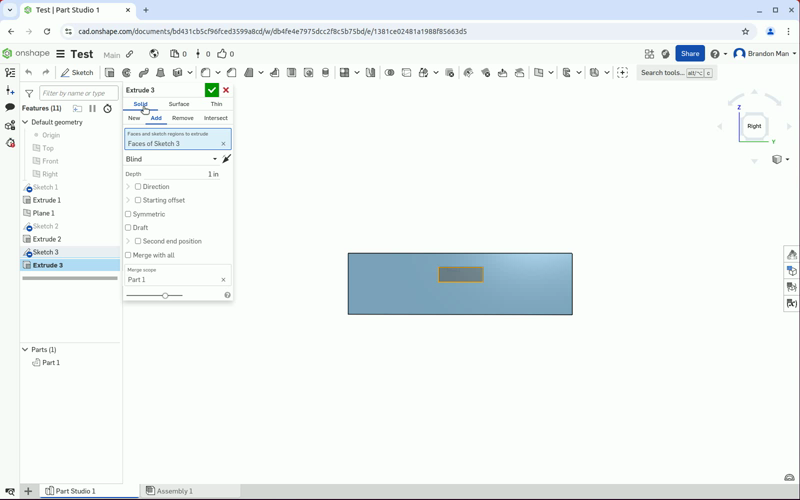
mouse_move(186, 120)
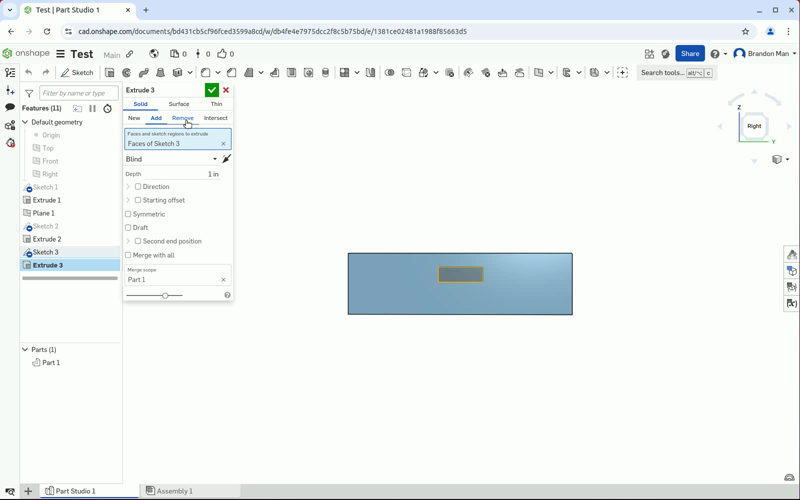
click(186, 120)
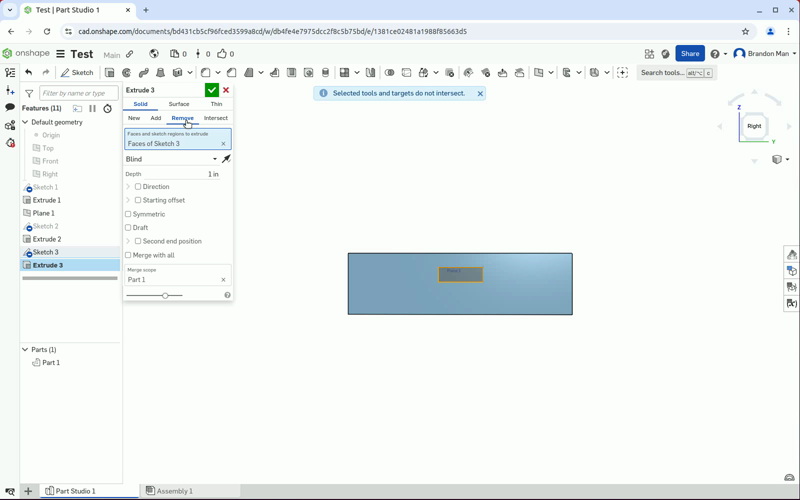
key(tab, 4)
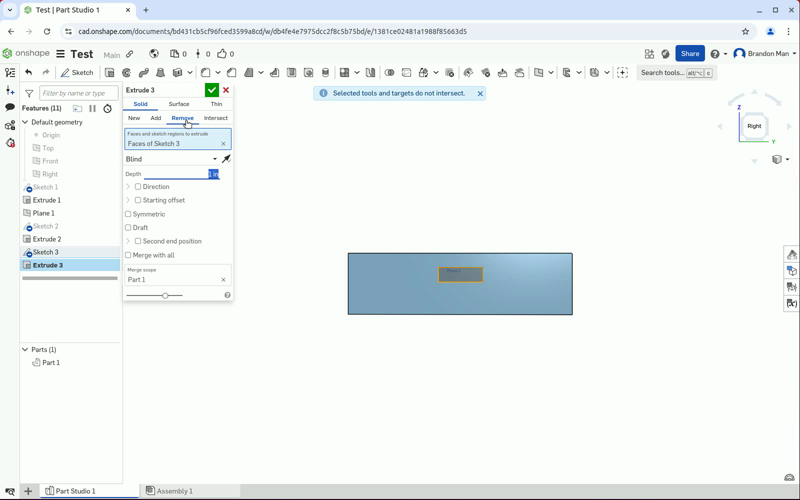
text(0.481)
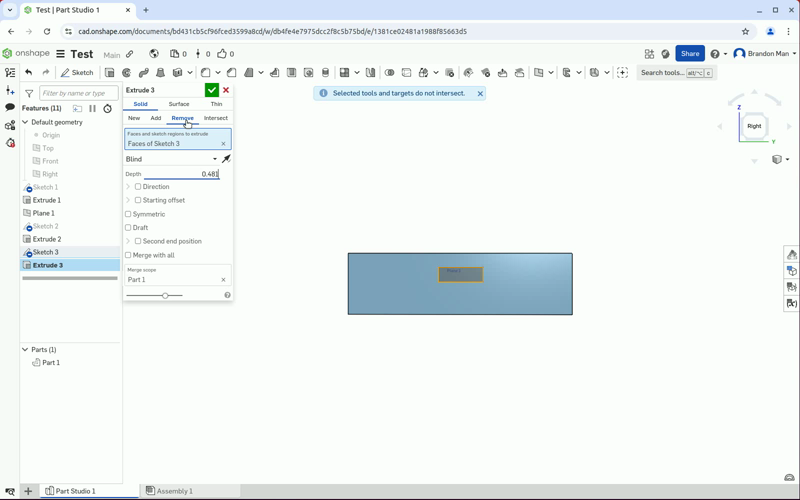
key(tab, 6)
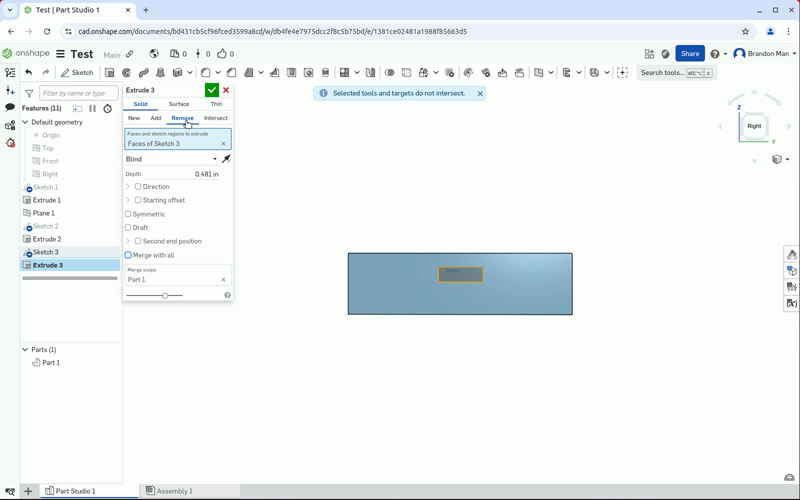
key(space)
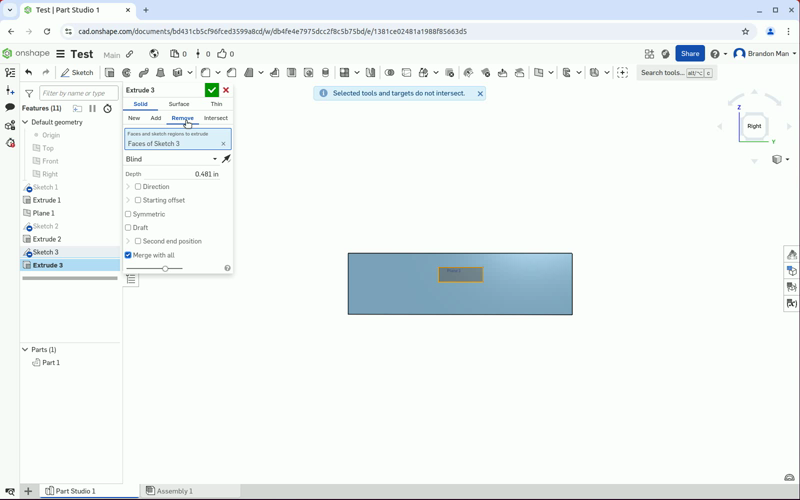
key(enter)
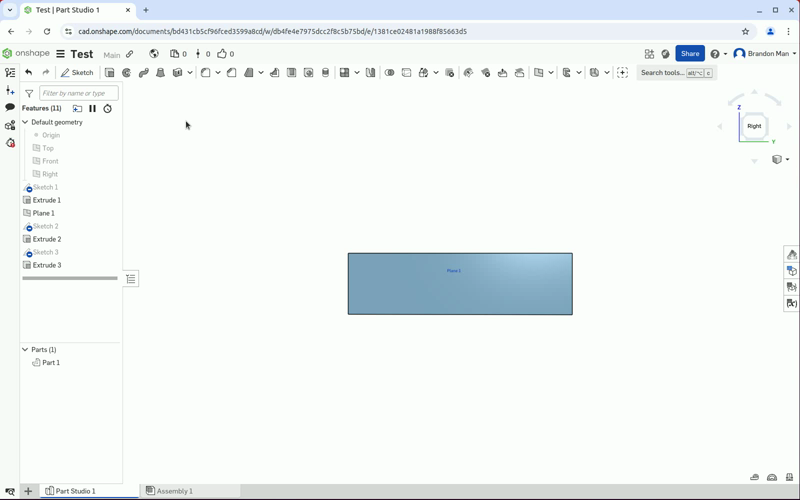
key(shift+h)
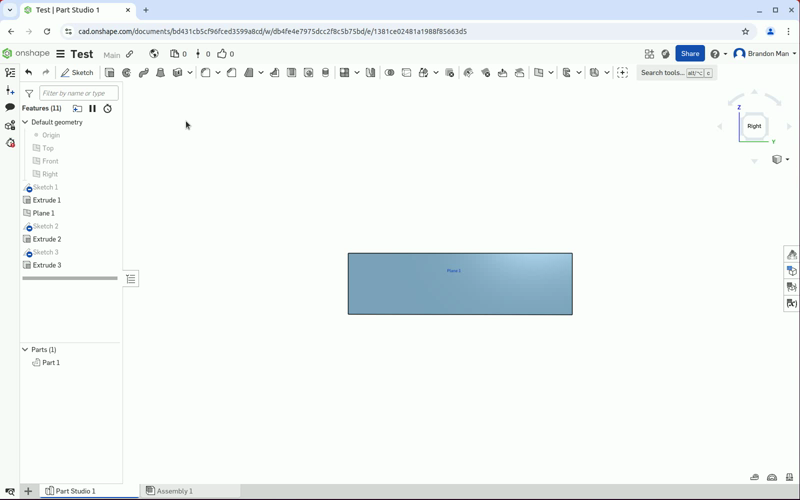
key(shift+h)
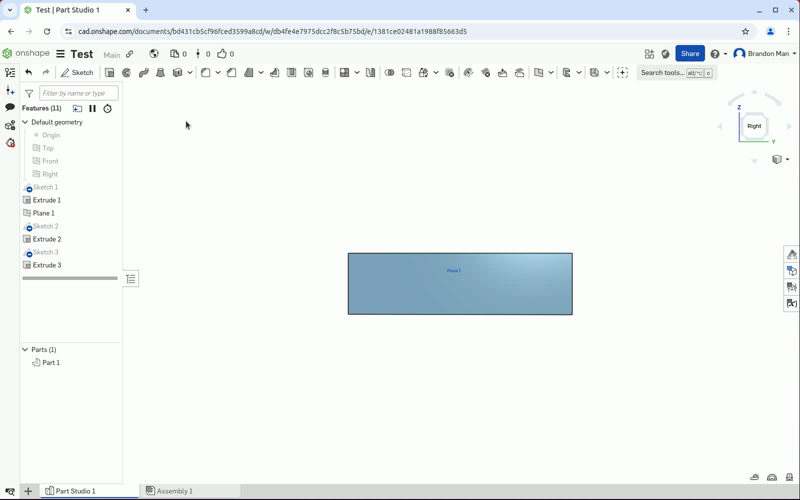
mouse_move(73, 189)
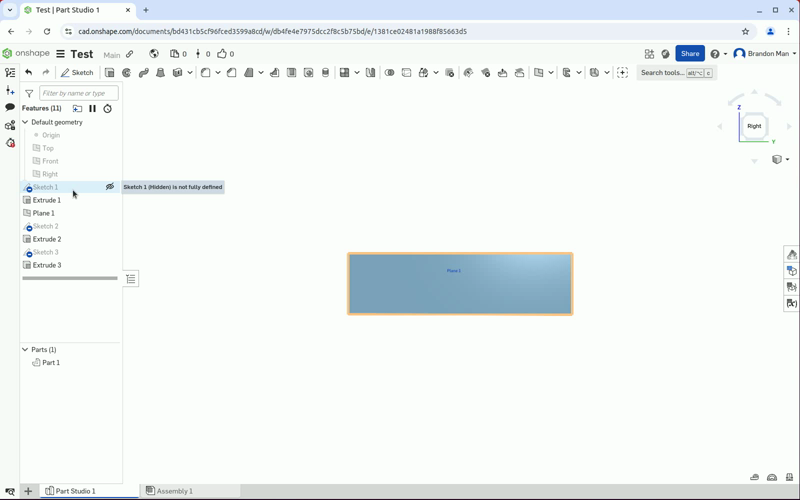
click(73, 189)
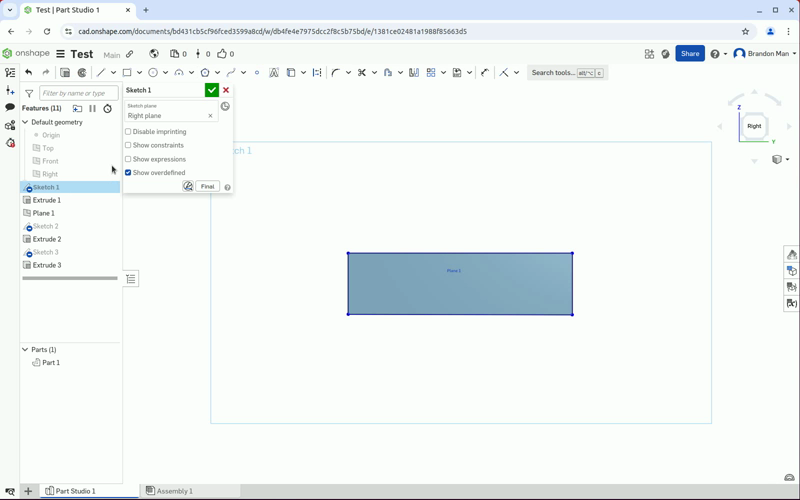
mouse_move(229, 92)
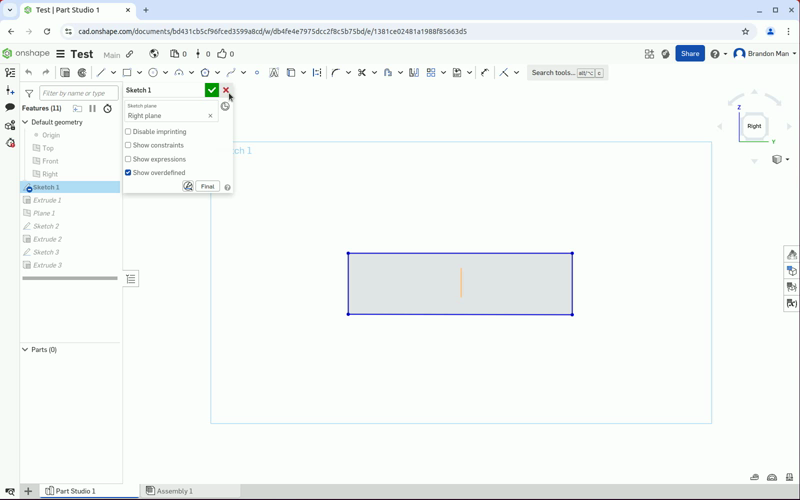
click(229, 92)
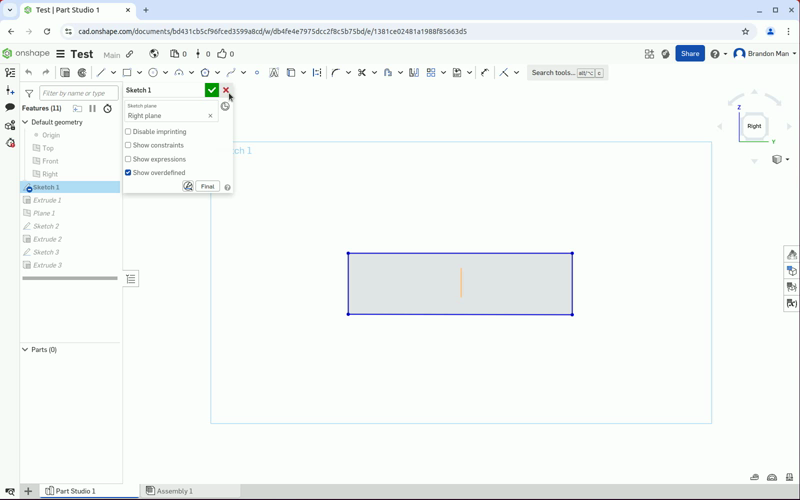
key(shift+s)
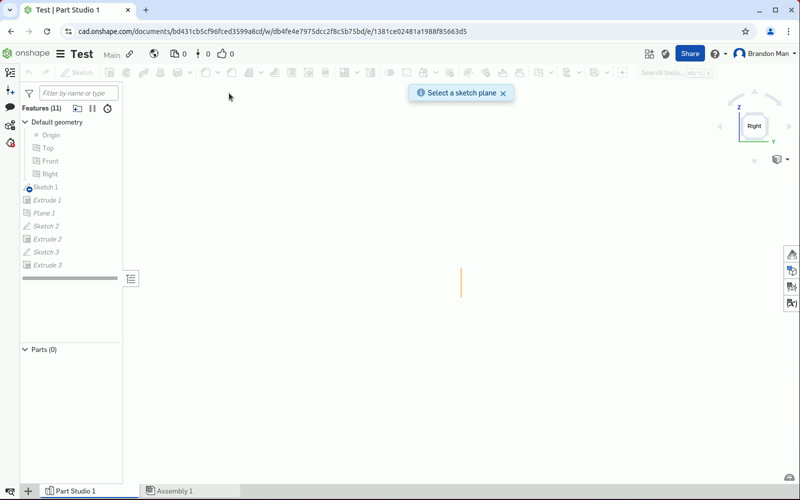
mouse_move(73, 176)
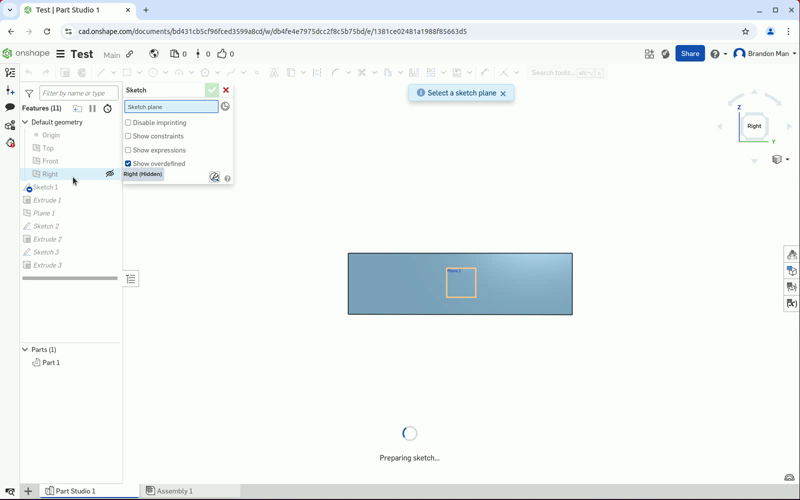
click(73, 176)
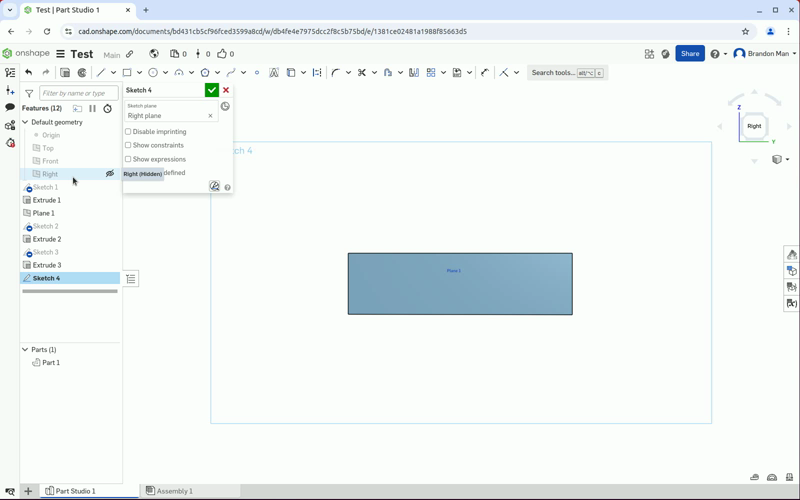
mouse_move(73, 352)
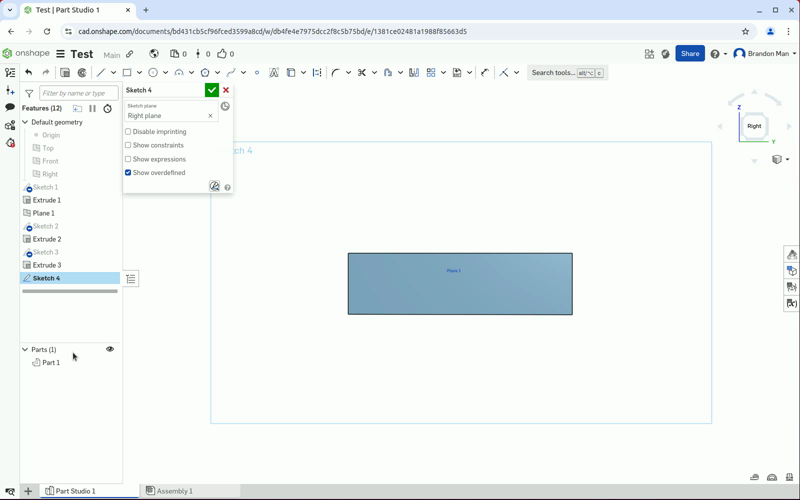
key(y)
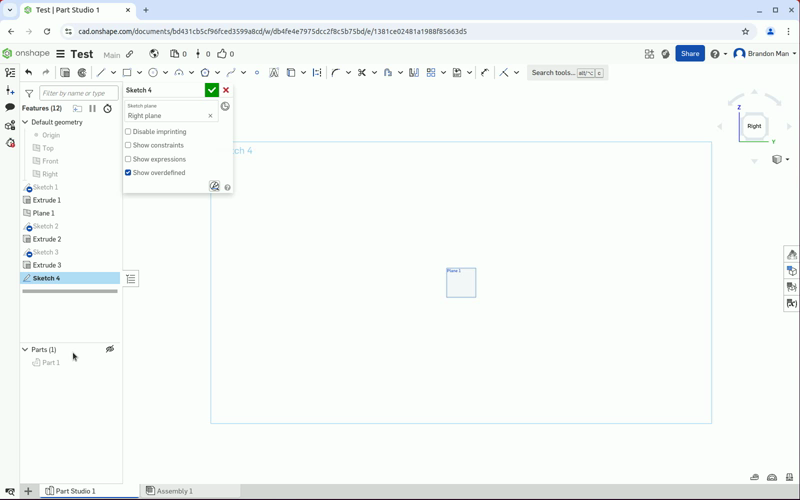
key(l)
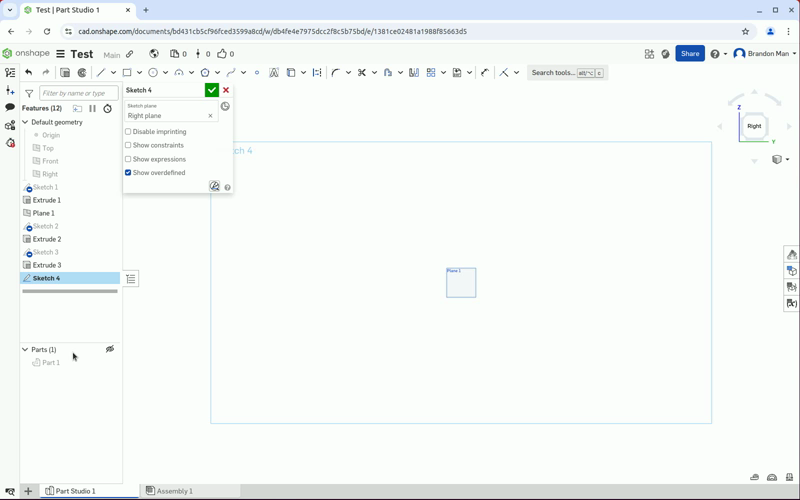
key_down(shift)
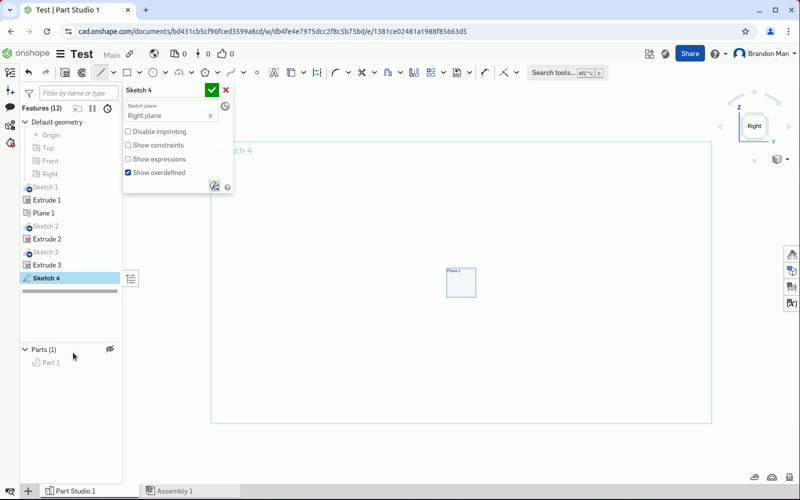
mouse_move(429, 281)
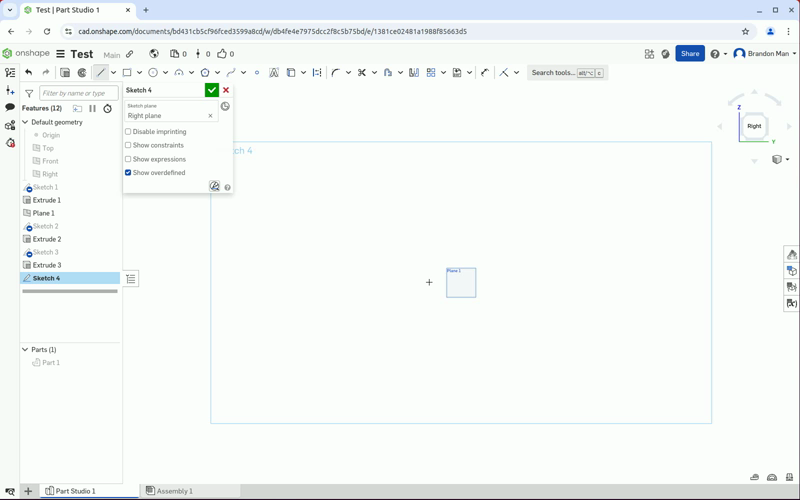
click(429, 281)
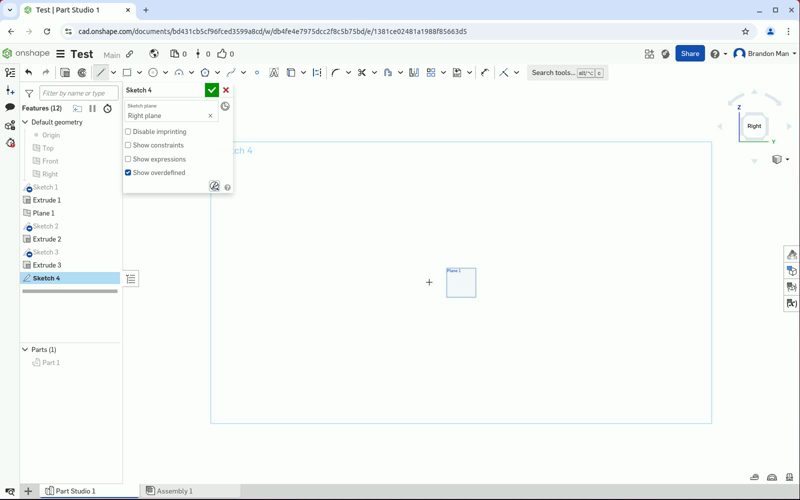
key_up(shift)
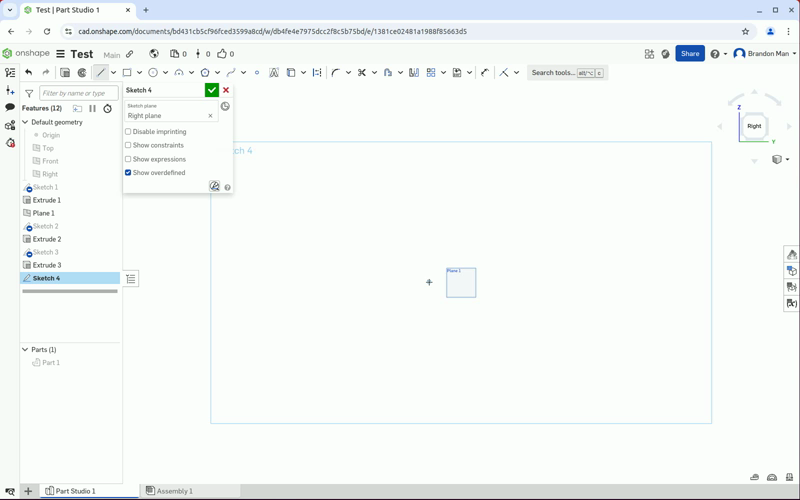
key_down(shift)
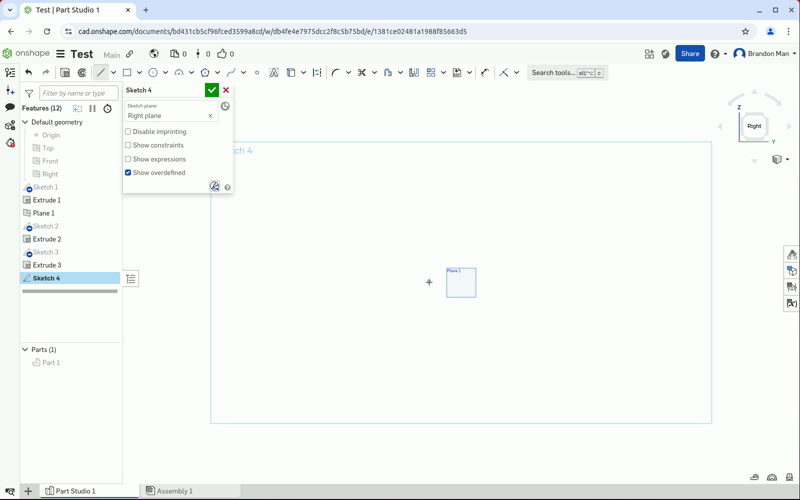
mouse_move(459, 281)
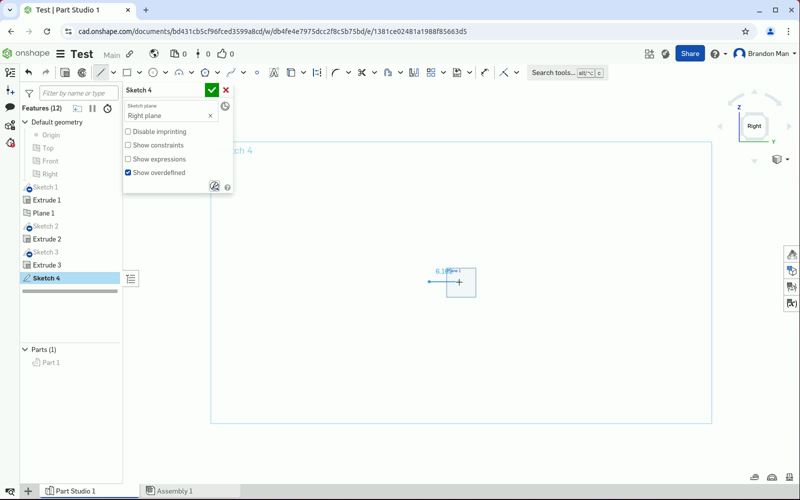
mouse_move(438, 281)
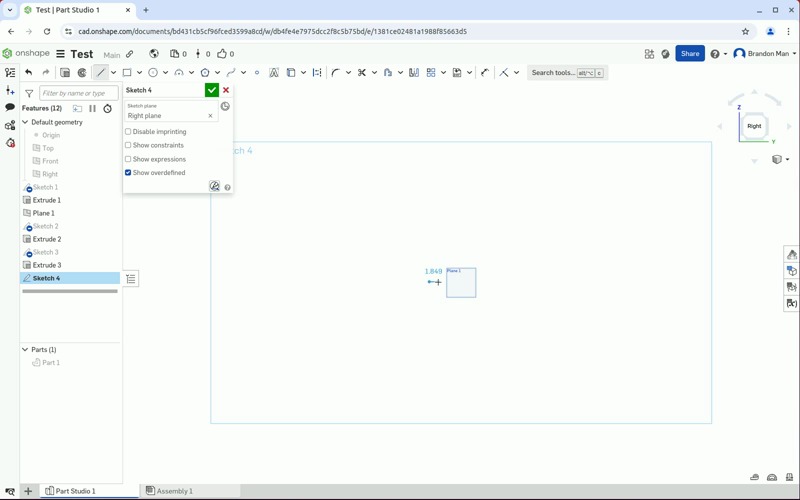
click(438, 281)
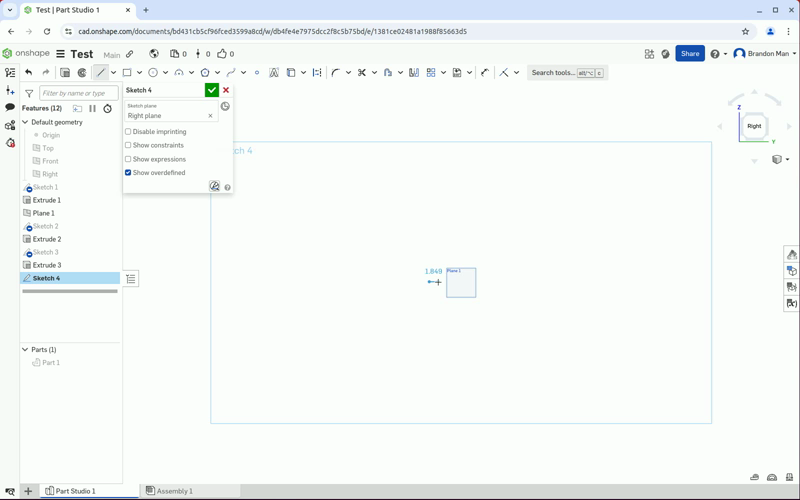
key_up(shift)
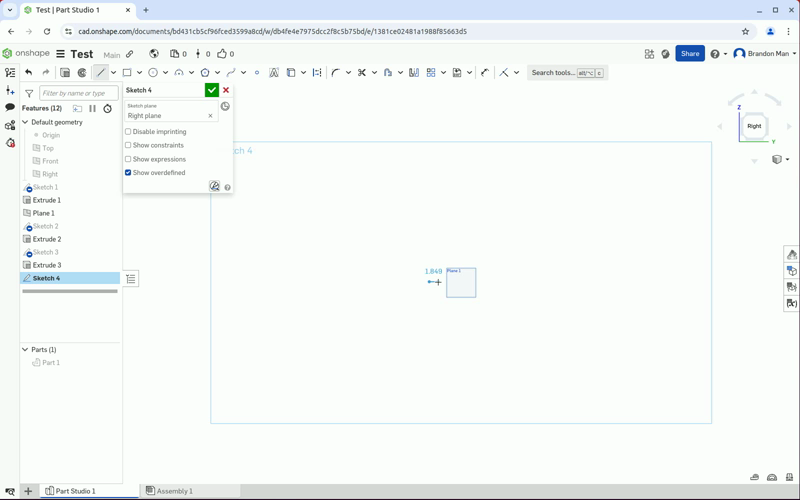
key_down(shift)
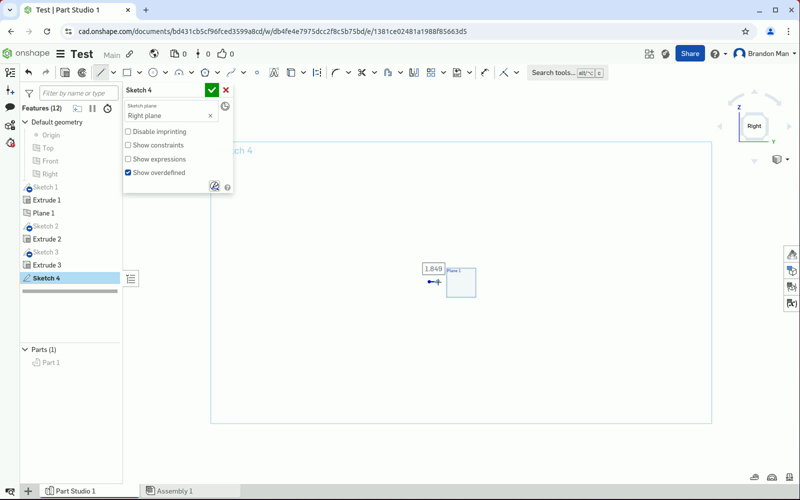
mouse_move(468, 281)
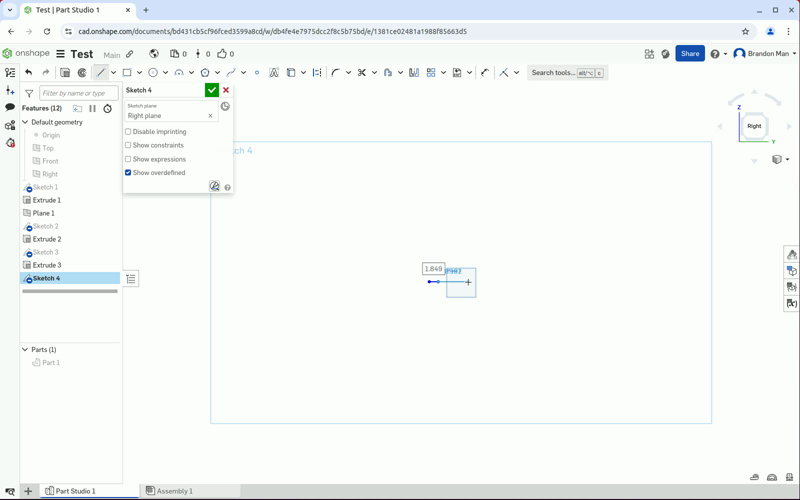
mouse_move(438, 267)
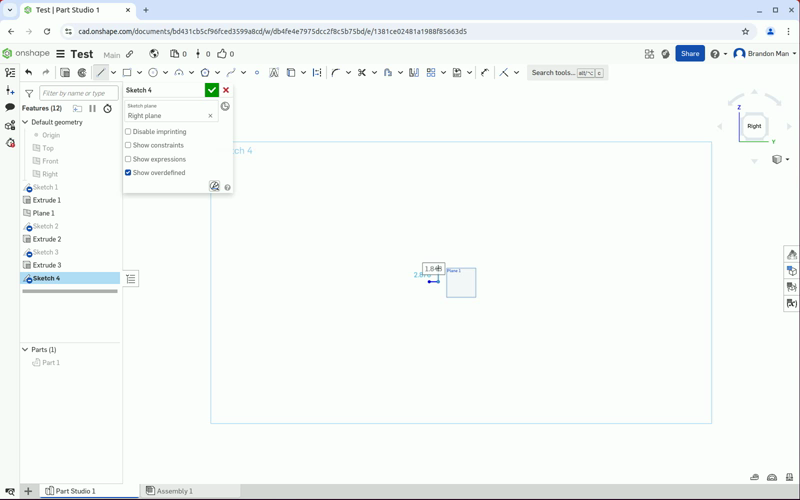
click(438, 267)
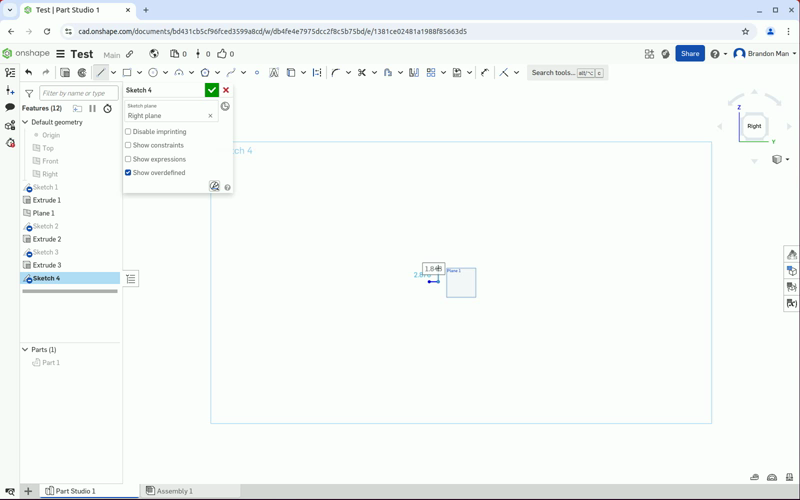
key_up(shift)
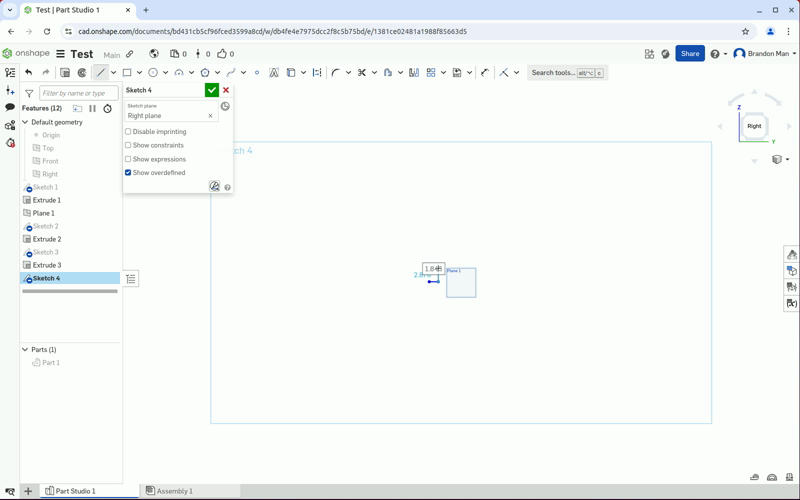
key_down(shift)
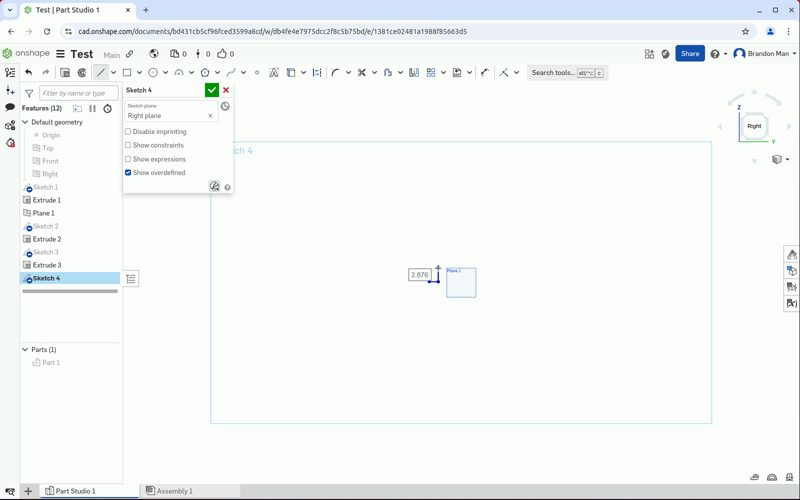
mouse_move(468, 267)
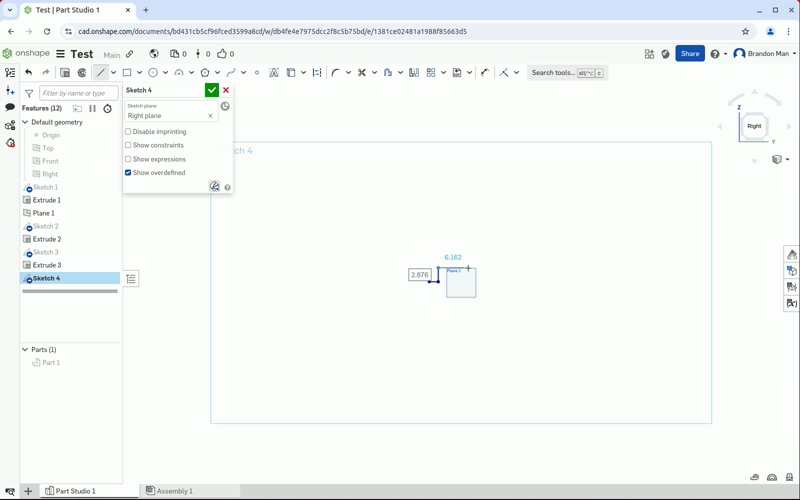
mouse_move(482, 267)
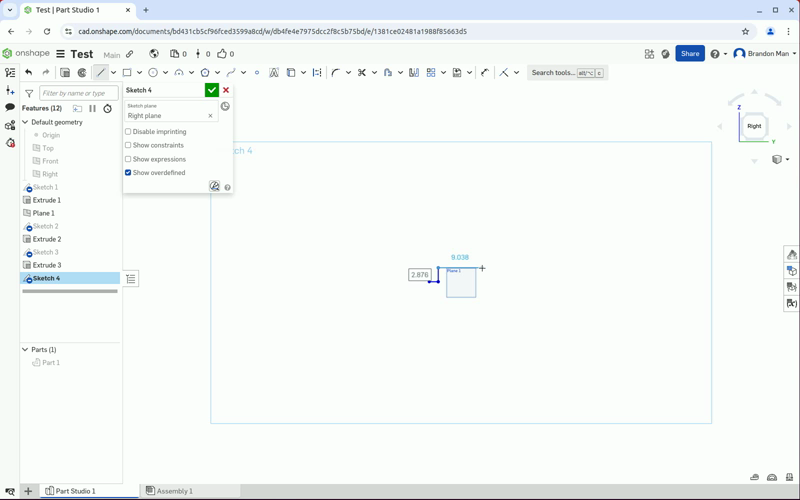
click(482, 267)
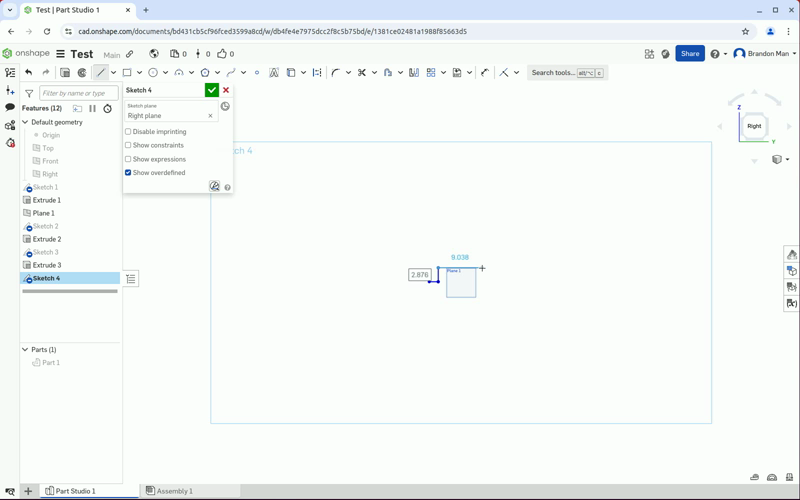
key_up(shift)
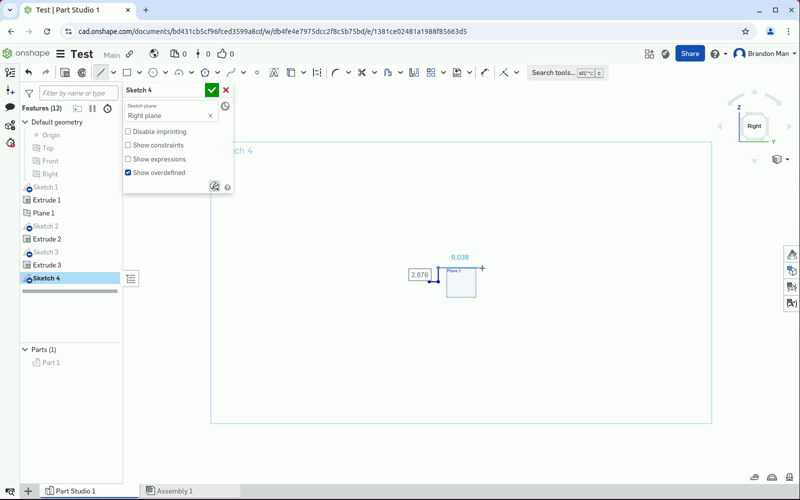
key_down(shift)
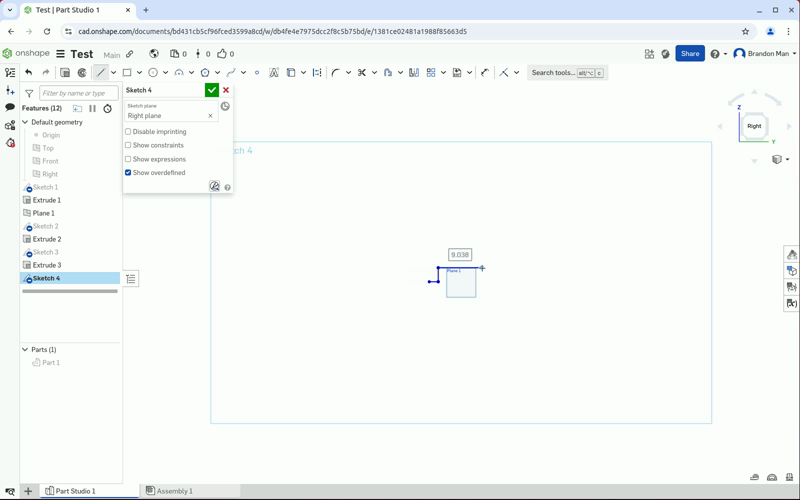
mouse_move(512, 267)
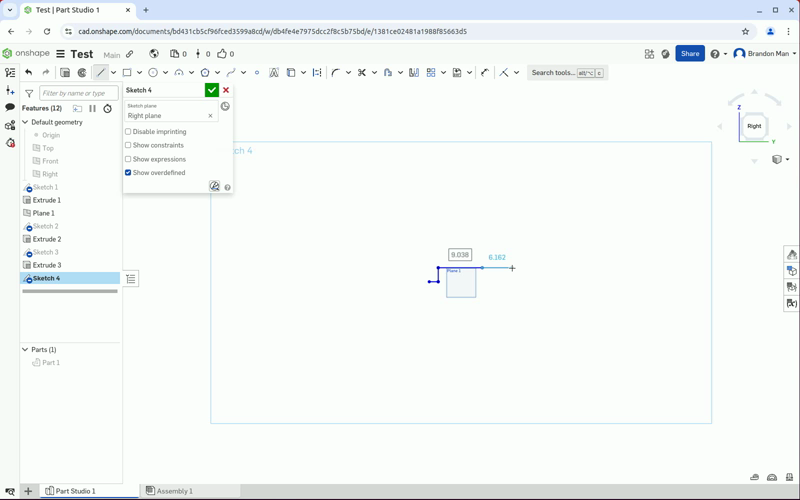
mouse_move(482, 281)
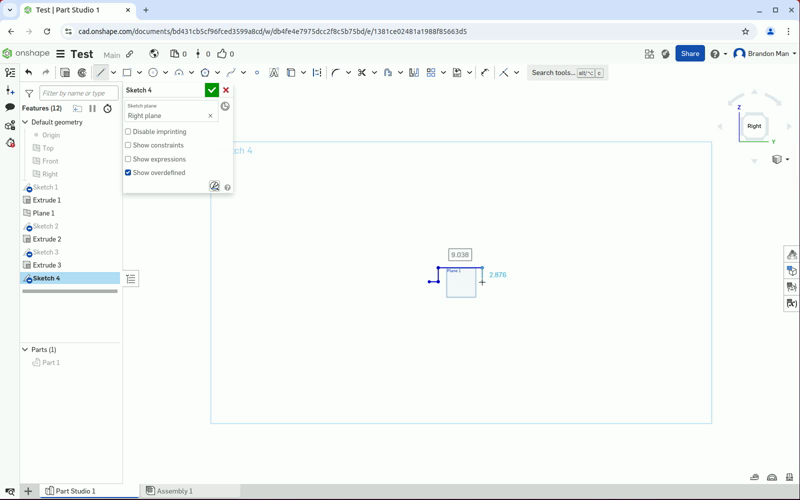
click(482, 281)
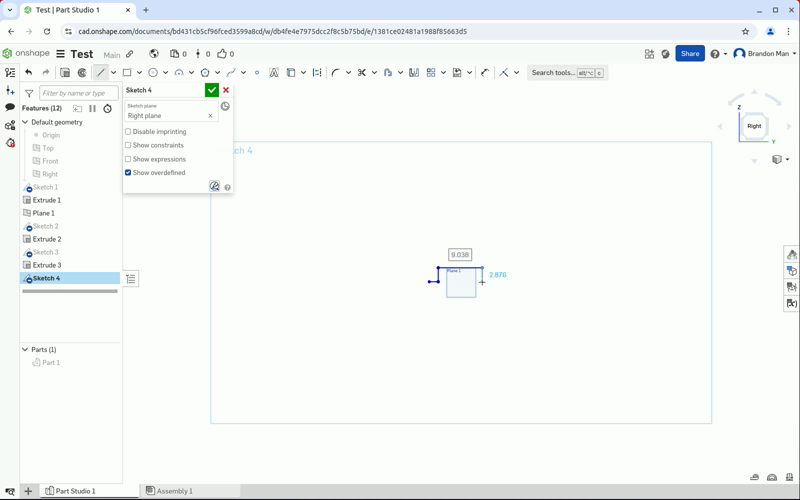
key_up(shift)
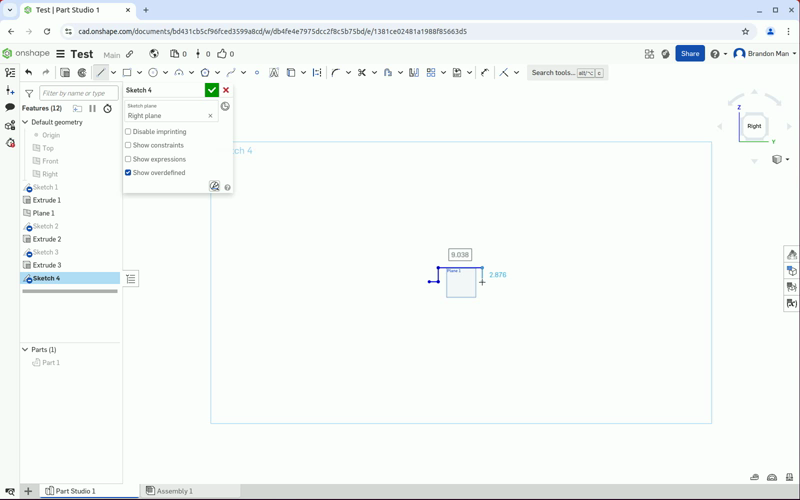
key_down(shift)
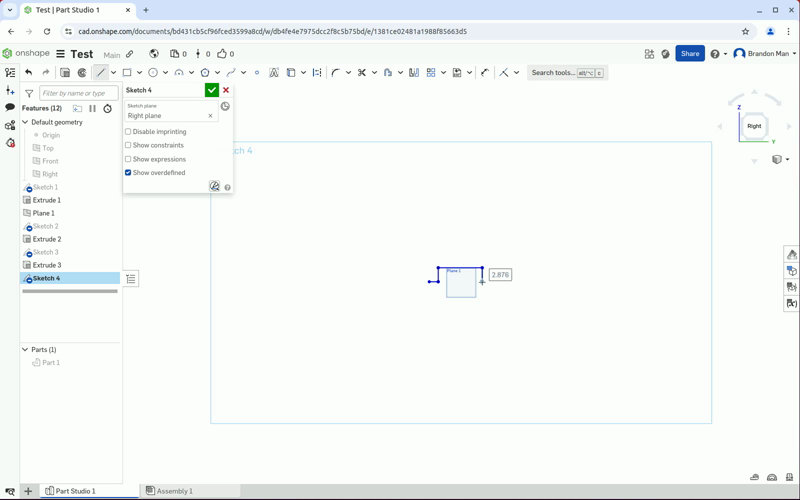
mouse_move(512, 281)
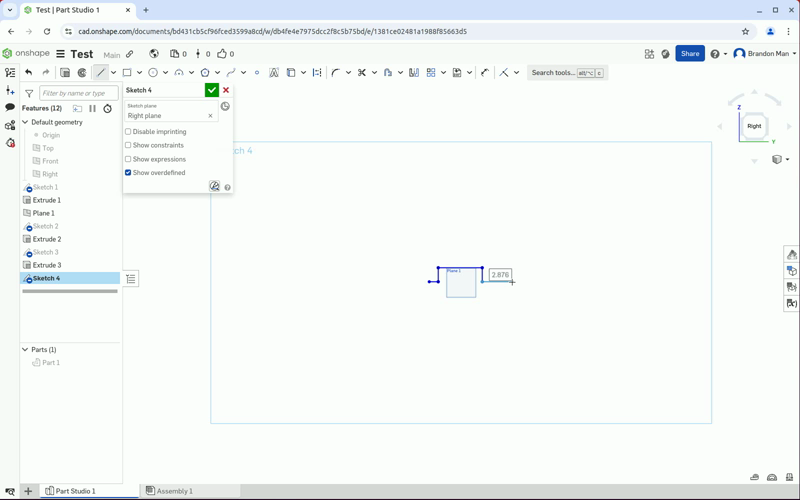
mouse_move(491, 281)
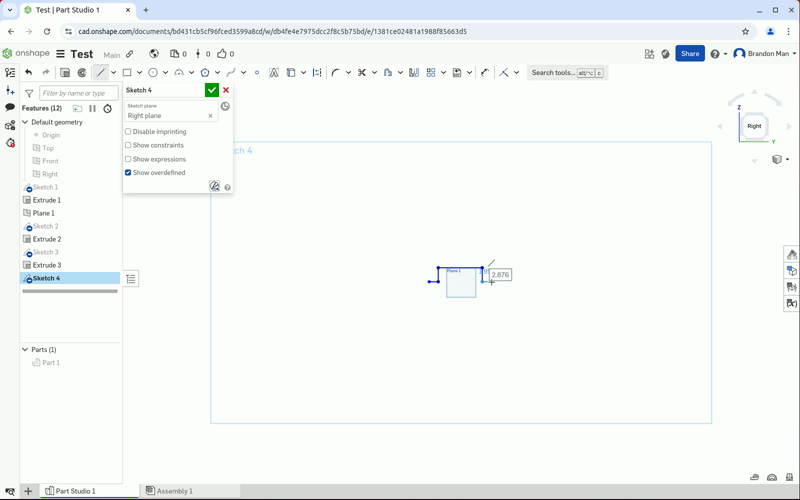
click(491, 281)
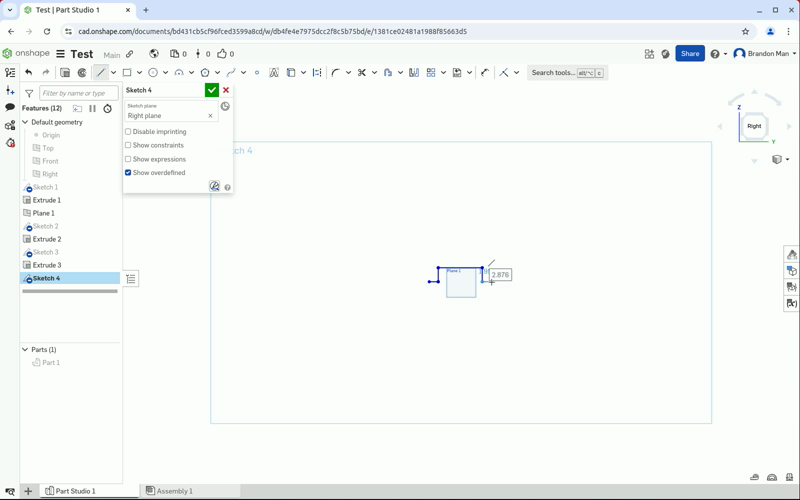
key_up(shift)
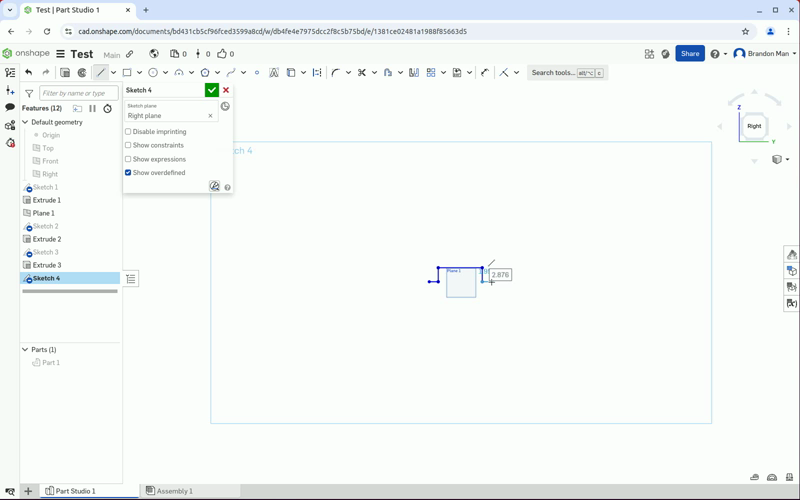
key_down(shift)
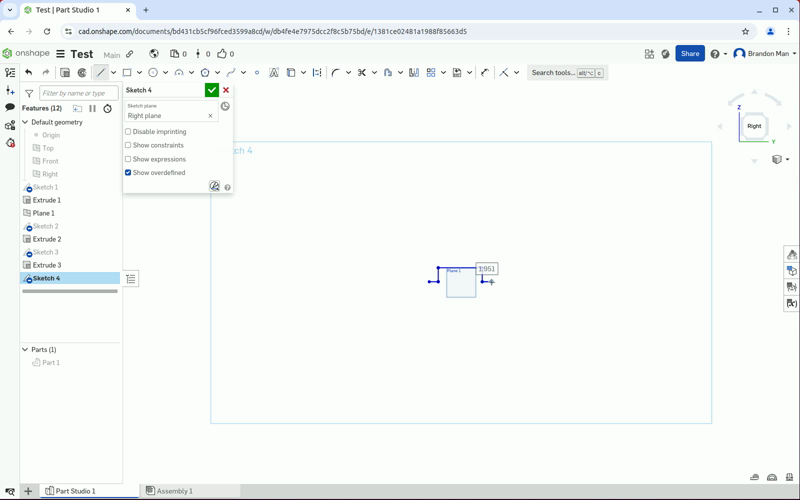
mouse_move(521, 281)
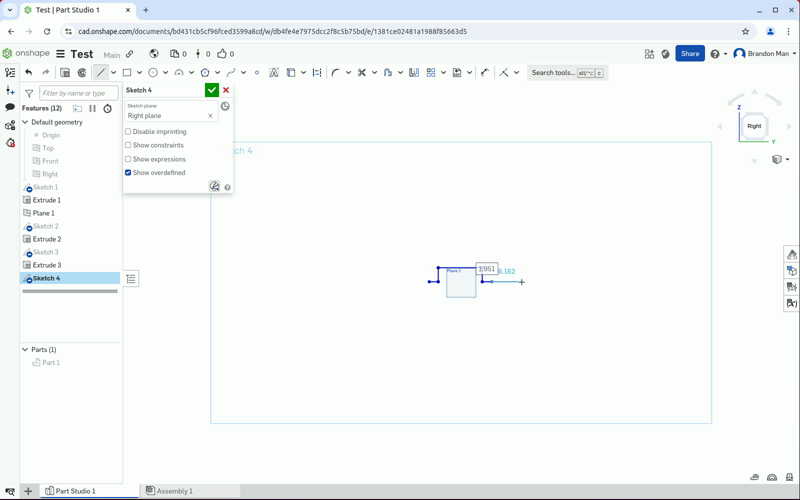
mouse_move(491, 267)
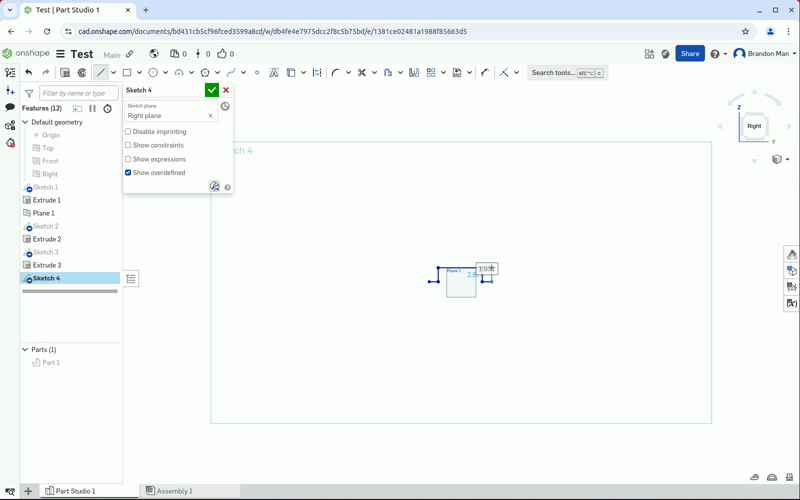
click(491, 267)
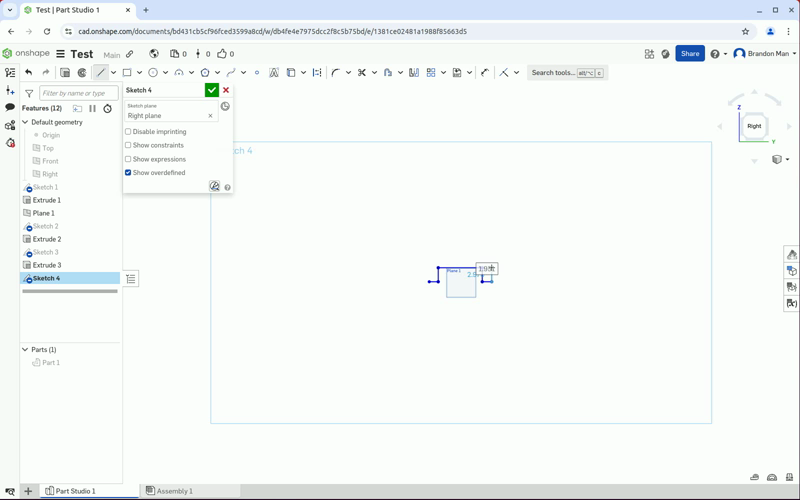
key_up(shift)
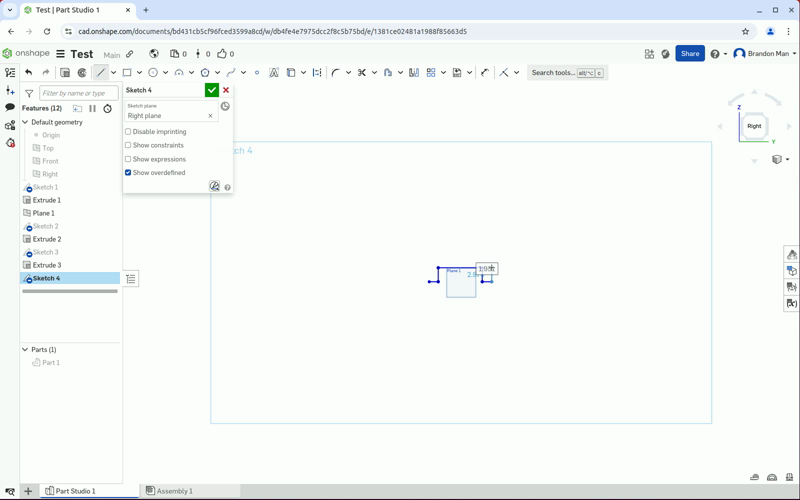
key_down(shift)
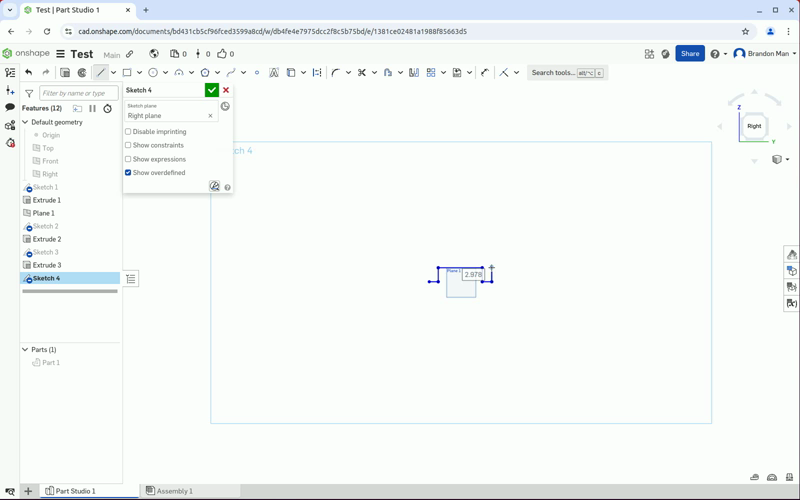
mouse_move(429, 267)
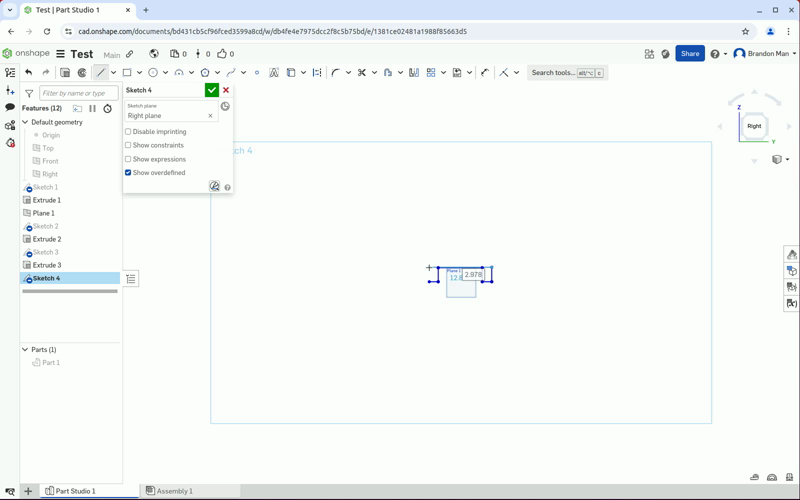
click(429, 267)
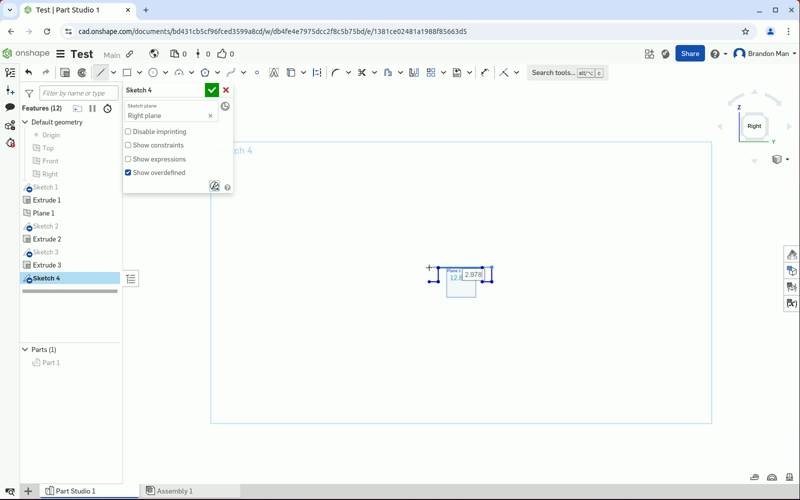
key_up(shift)
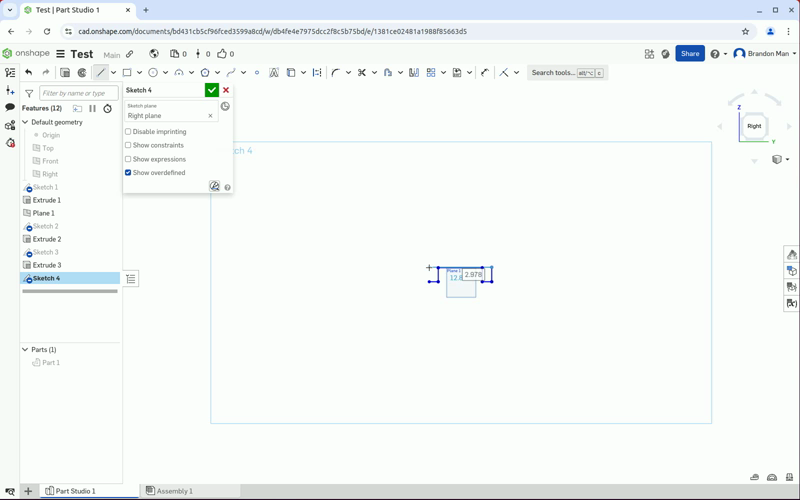
mouse_move(459, 267)
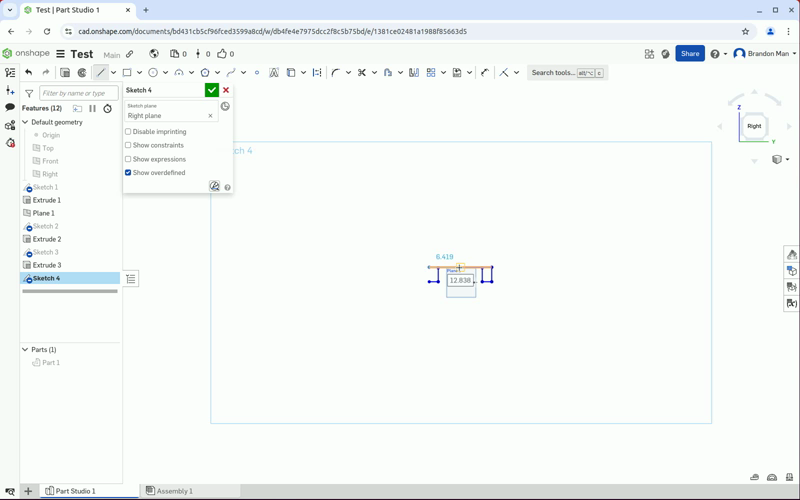
key_down(shift)
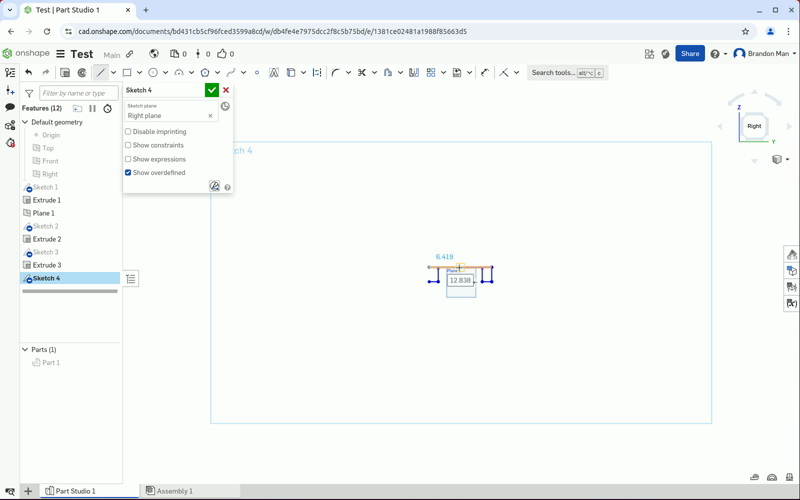
mouse_move(429, 281)
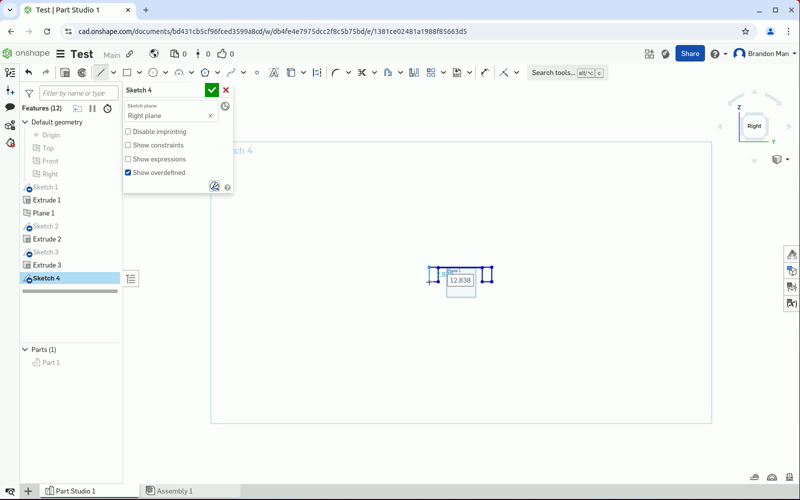
key_up(shift)
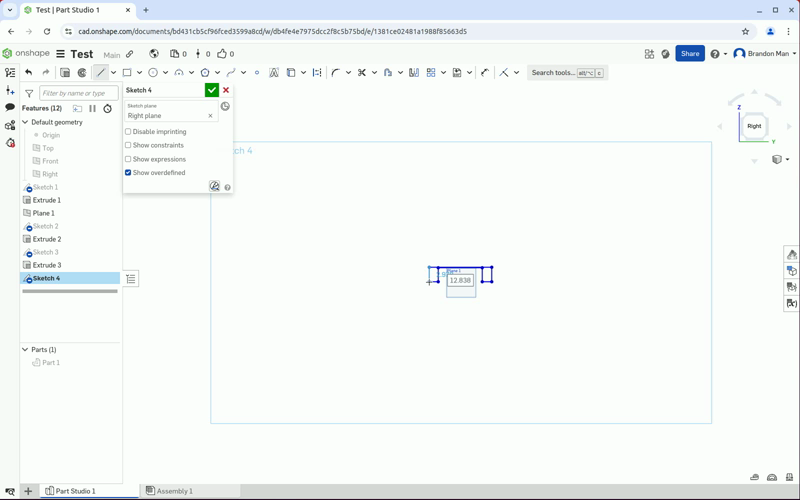
click(429, 281)
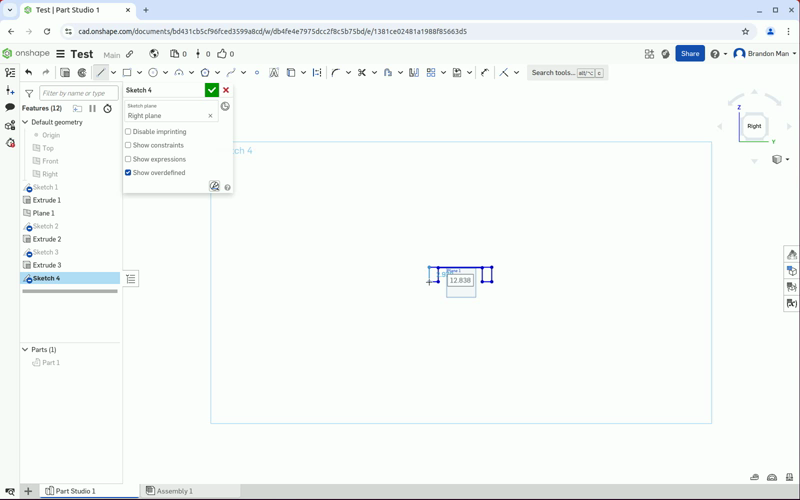
key(esc)
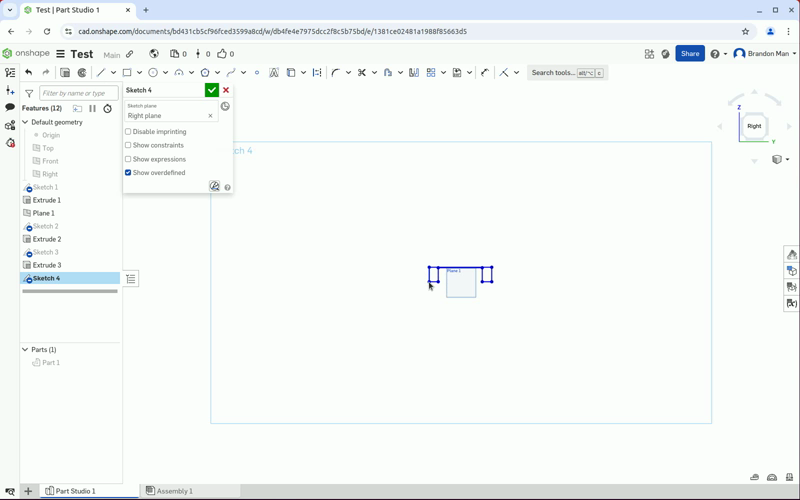
mouse_move(489, 273)
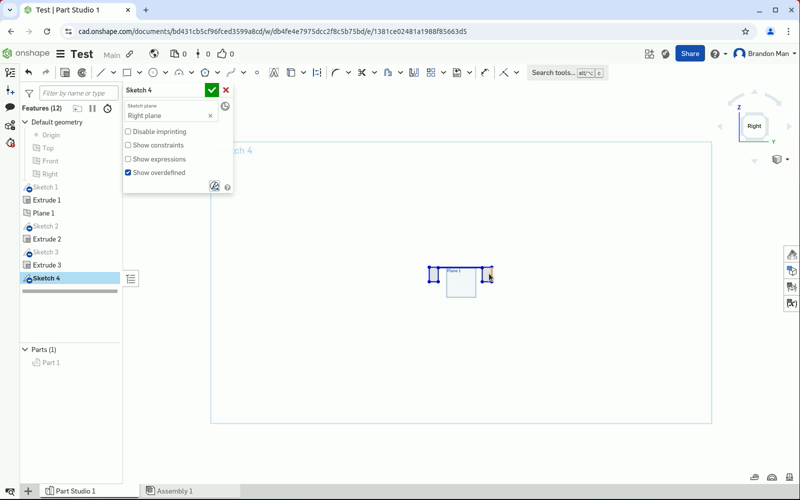
scroll(6)
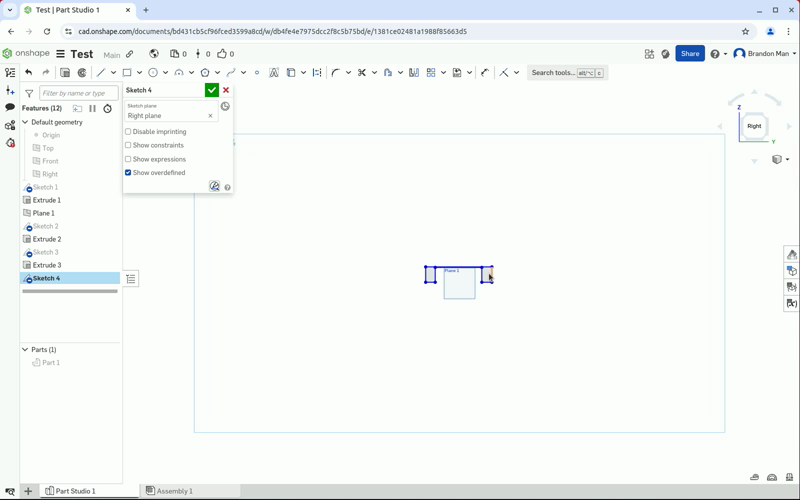
scroll(6)
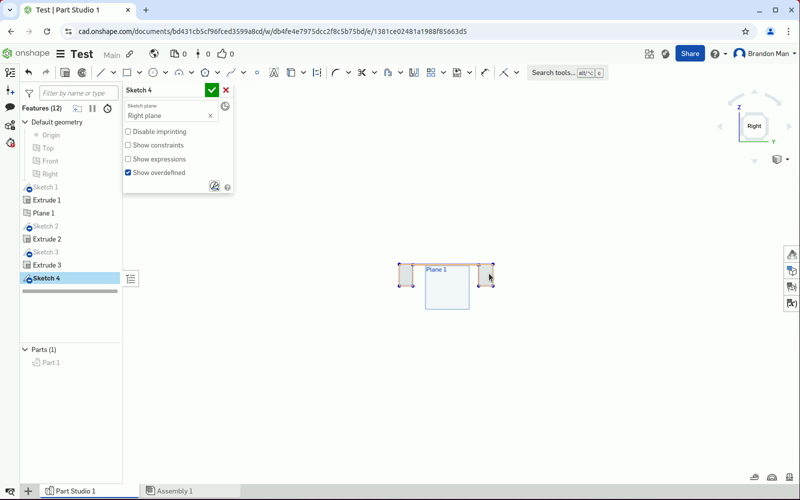
scroll(6)
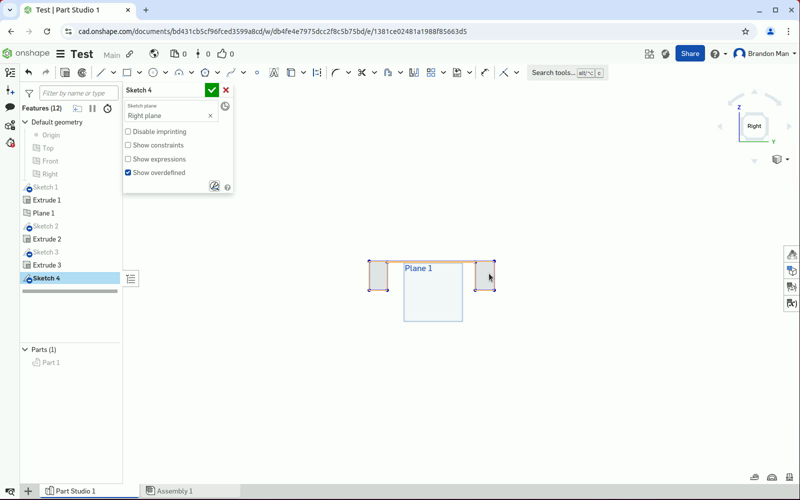
scroll(6)
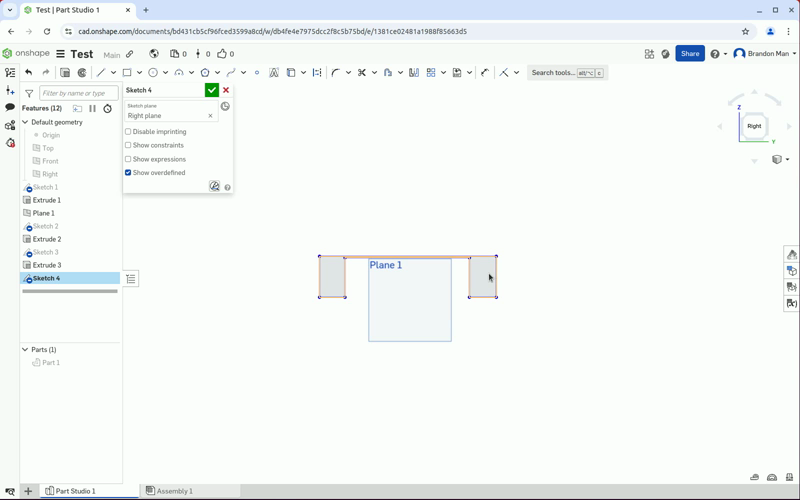
scroll(6)
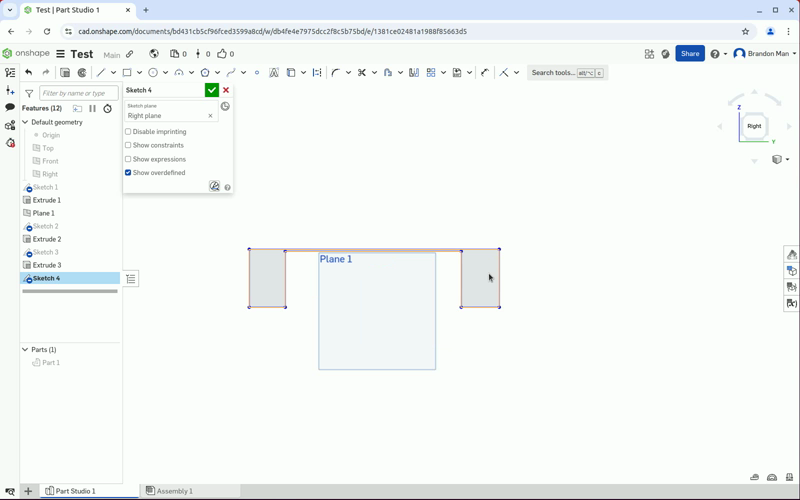
scroll(6)
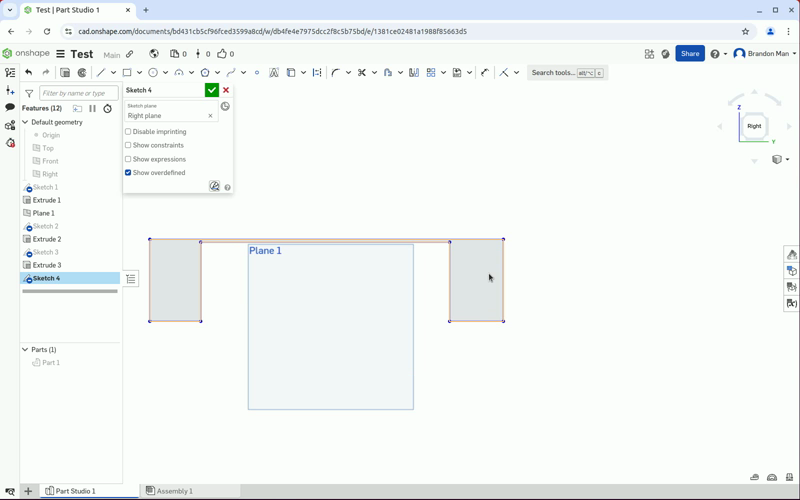
scroll(6)
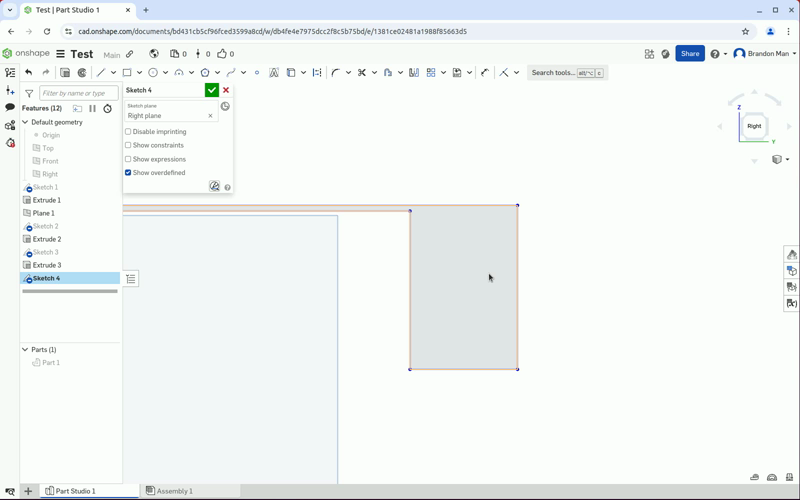
click(489, 273)
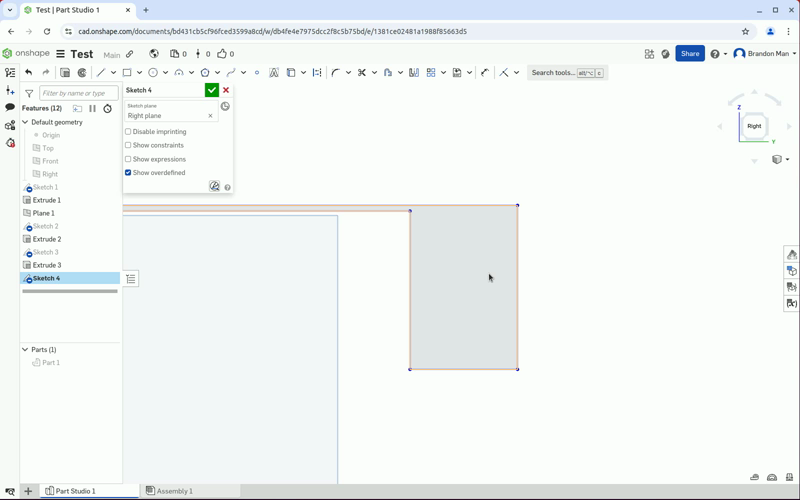
scroll(-6)
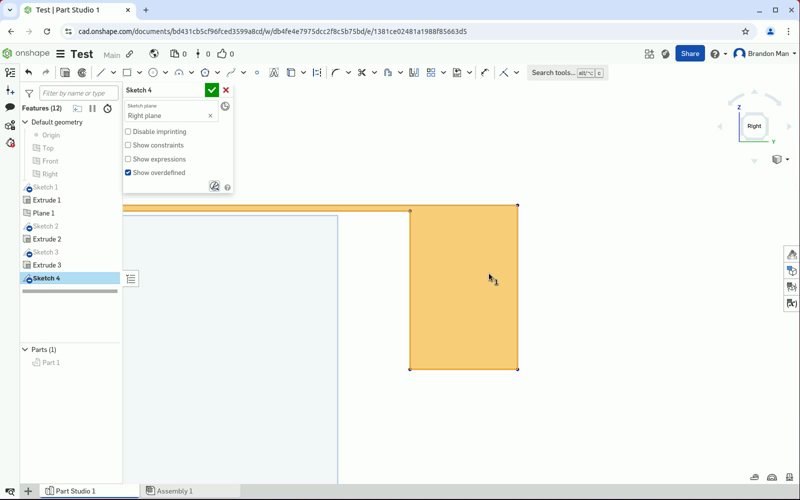
scroll(-6)
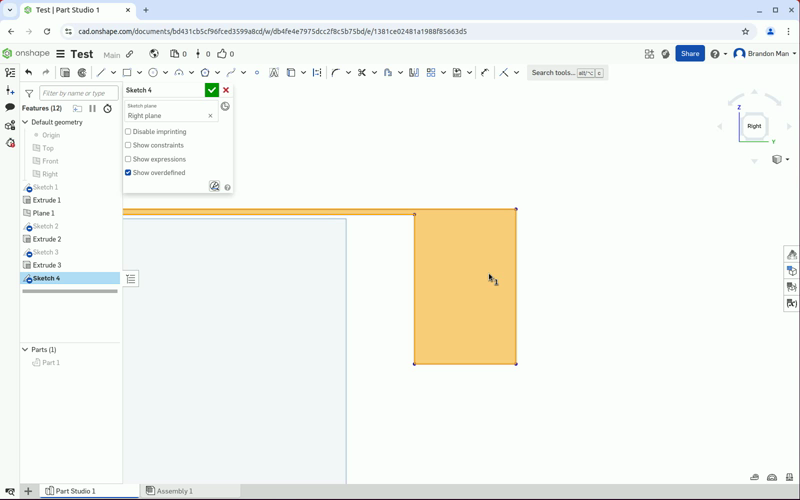
scroll(-6)
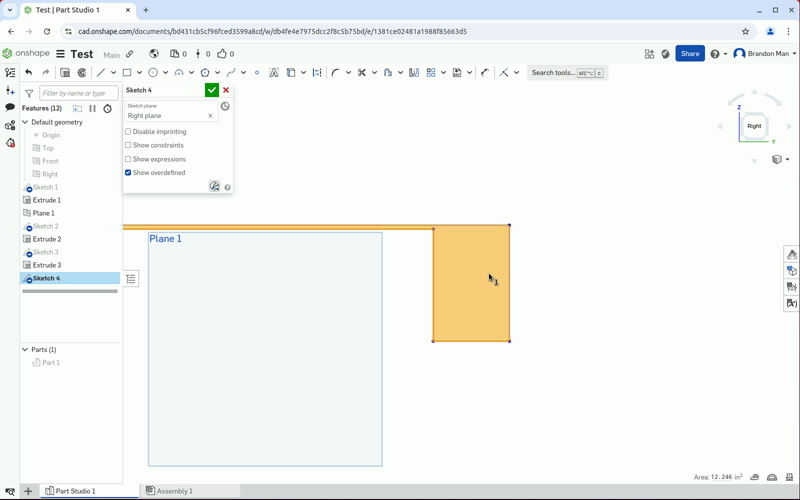
scroll(-6)
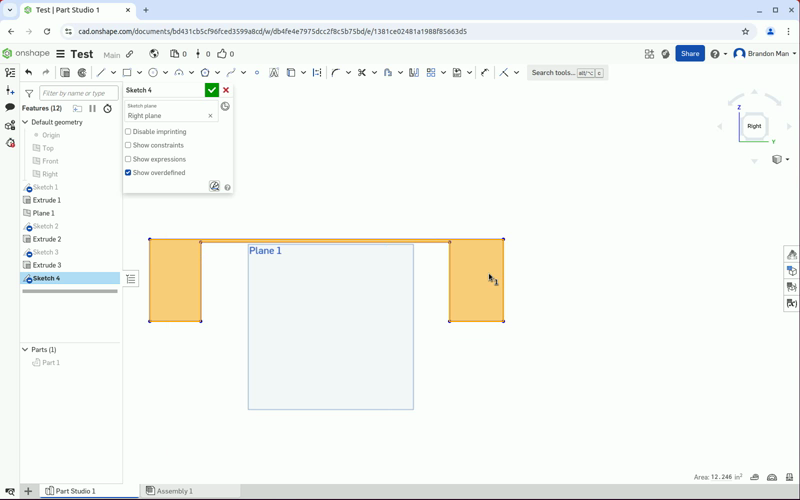
scroll(-6)
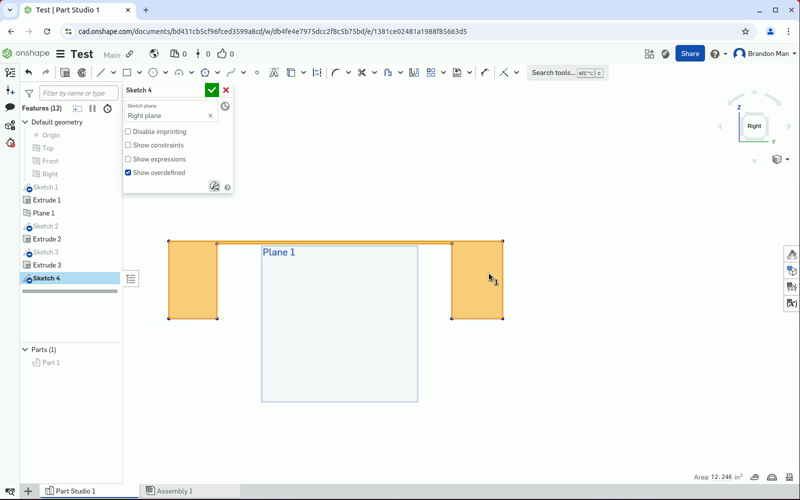
scroll(-6)
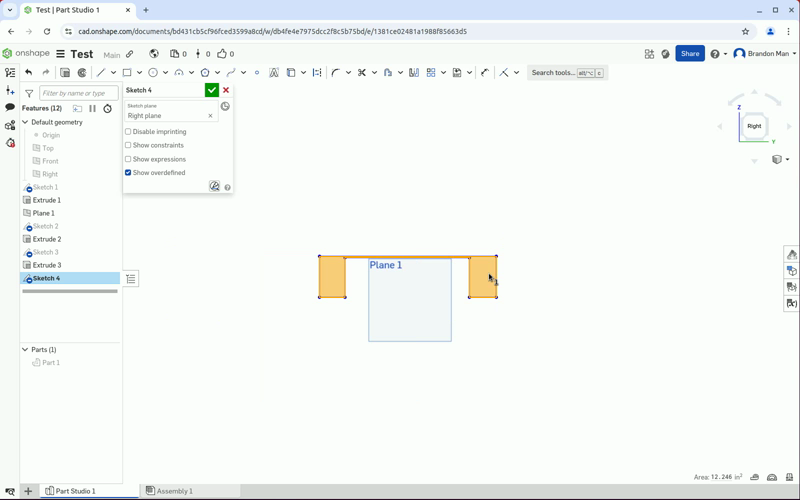
scroll(-6)
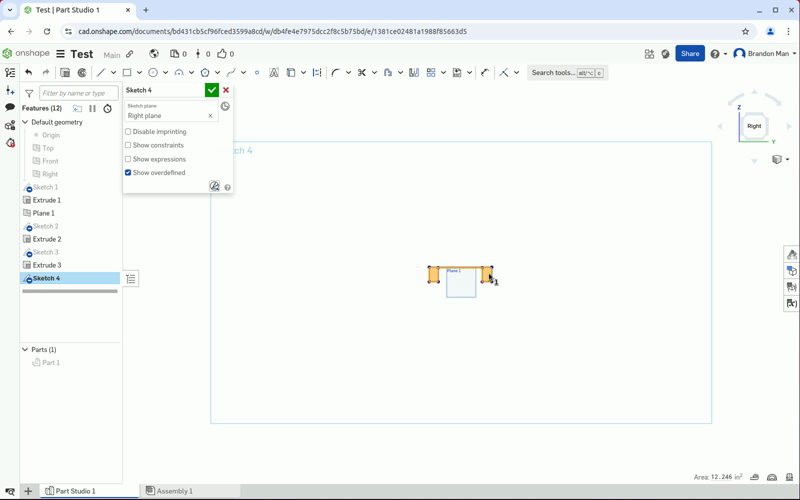
mouse_move(73, 352)
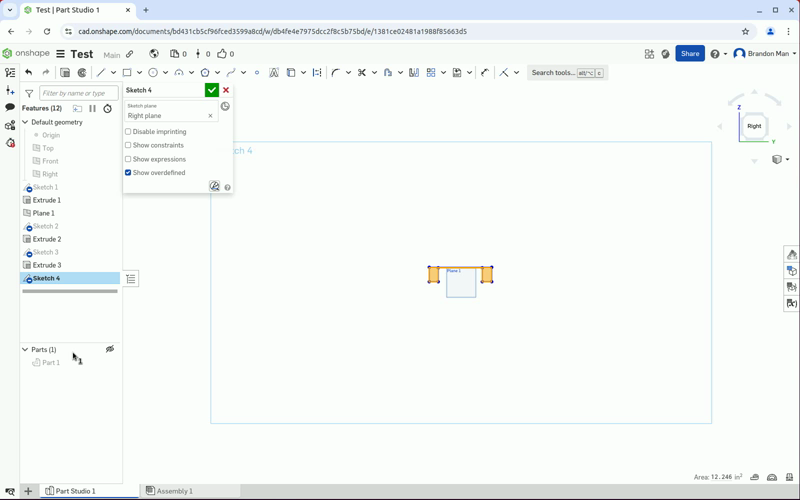
key(shift+y)
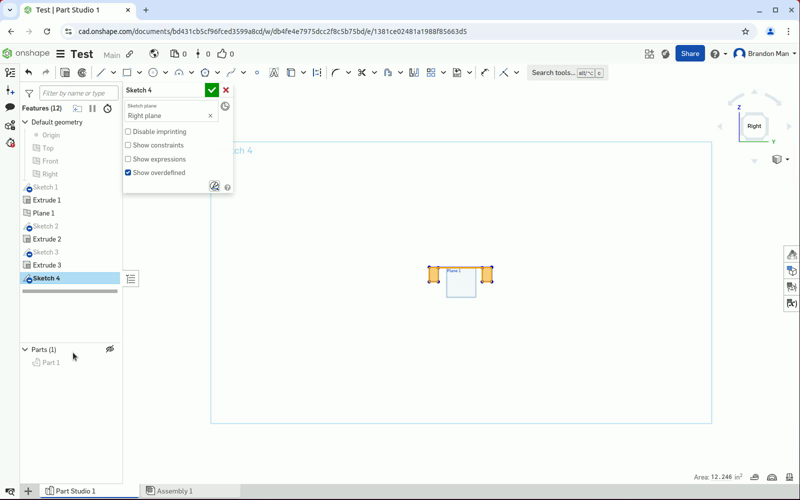
key(shift+e)
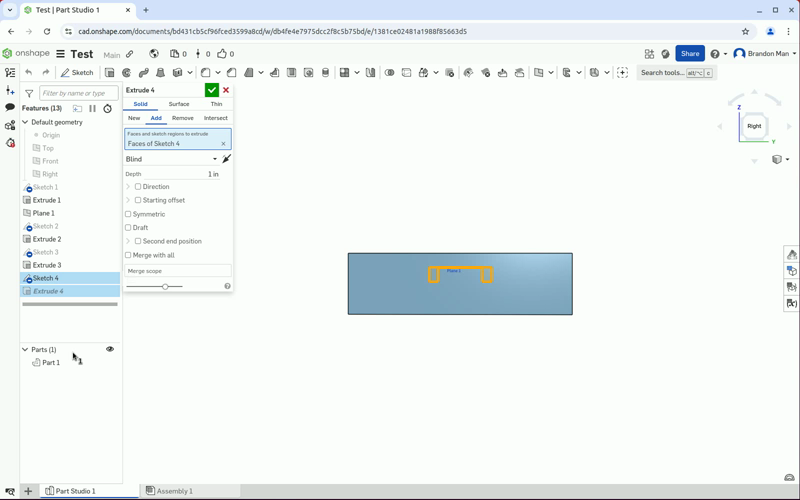
mouse_move(143, 106)
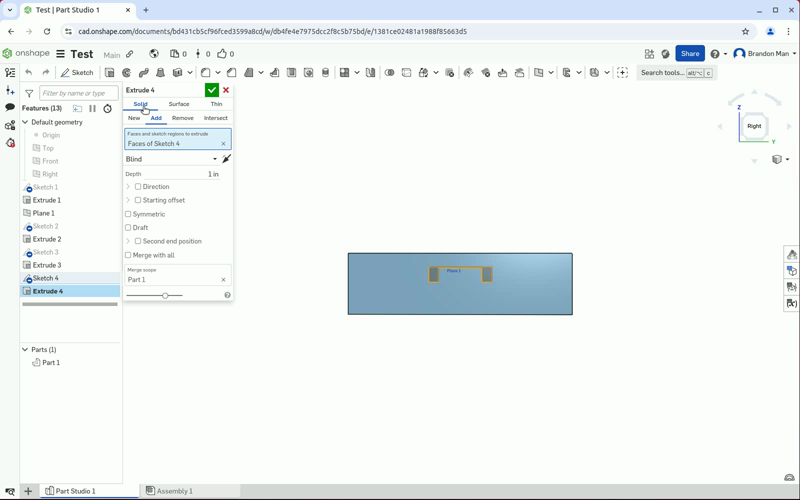
click(143, 106)
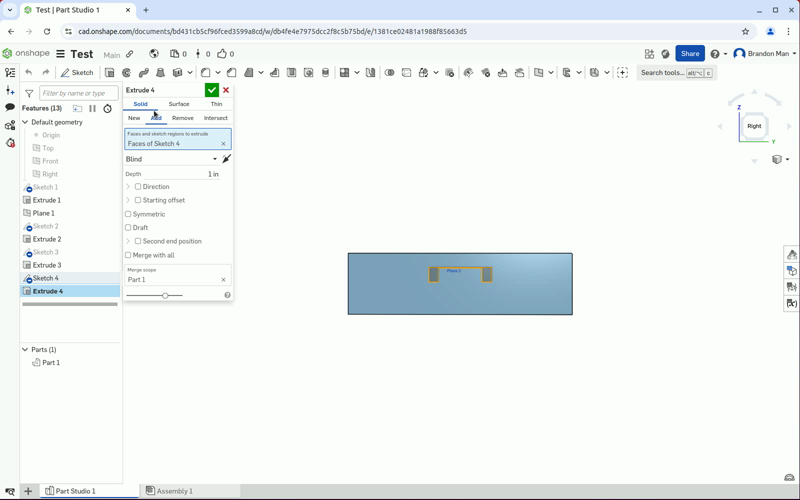
mouse_move(186, 120)
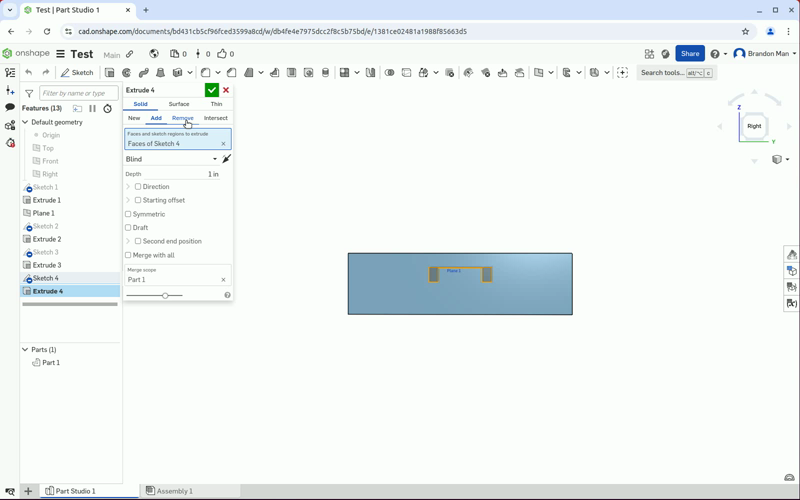
click(186, 120)
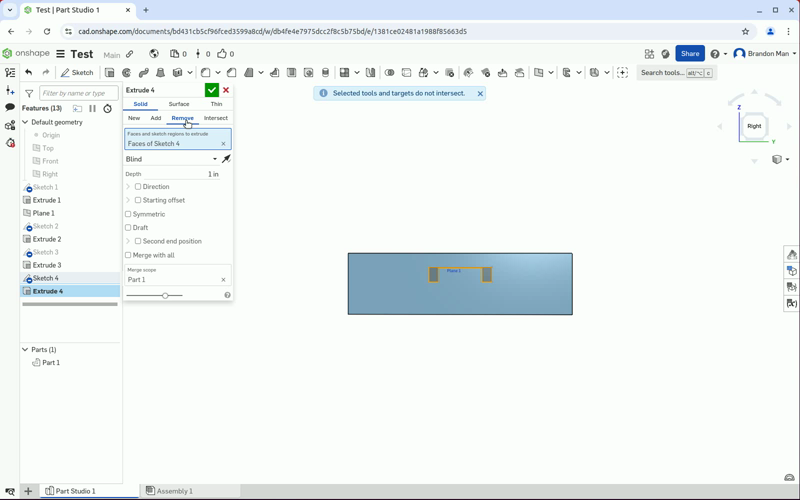
key(tab, 4)
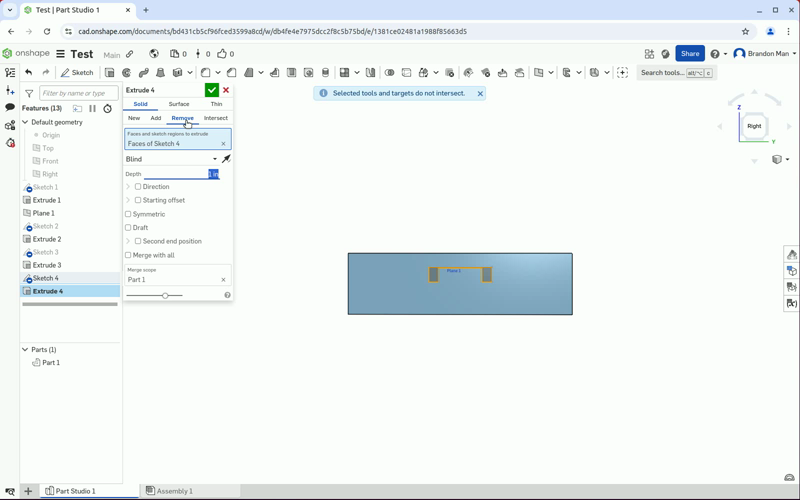
text(0.481)
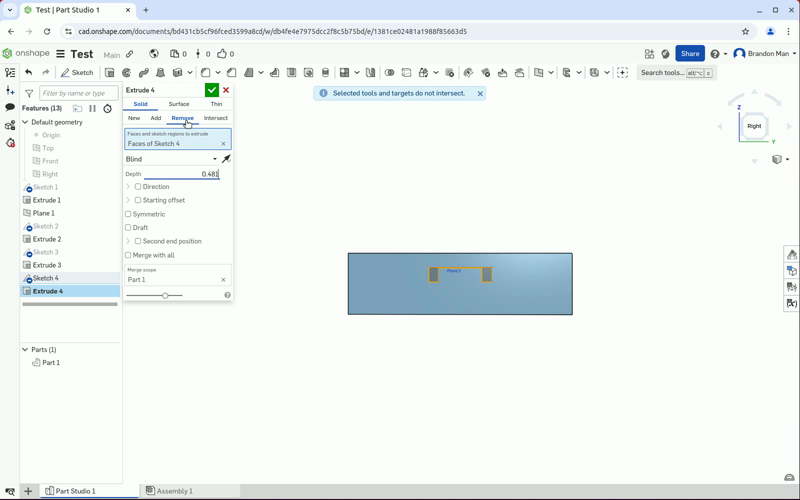
key(tab, 6)
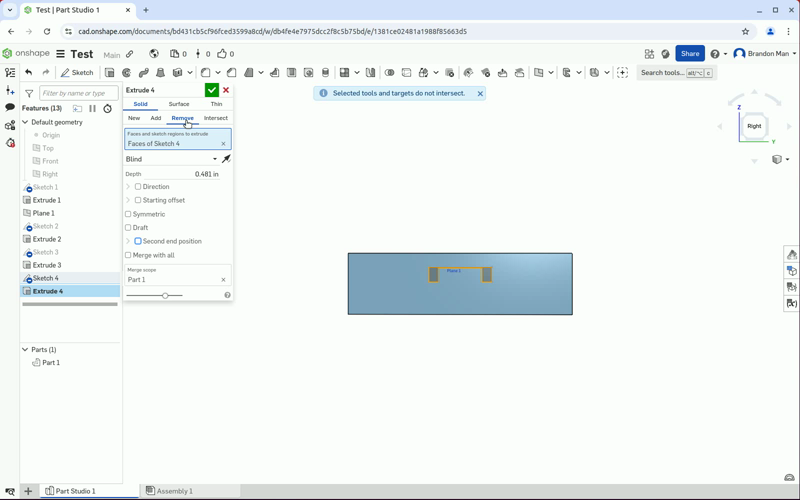
key(space)
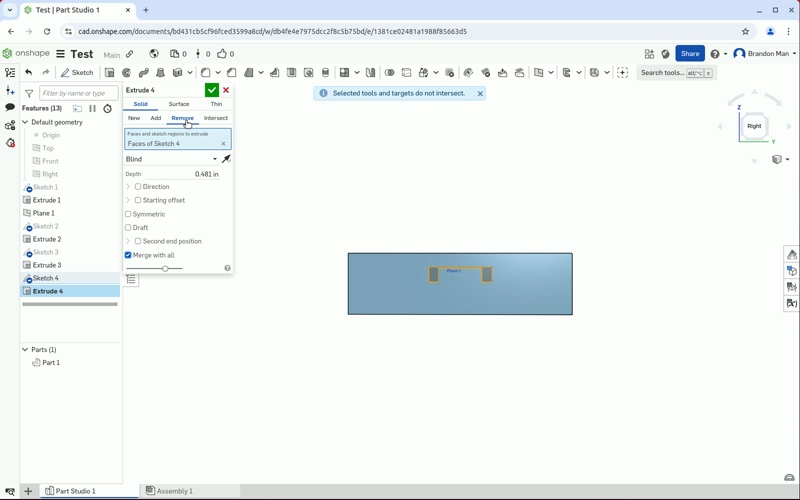
key(enter)
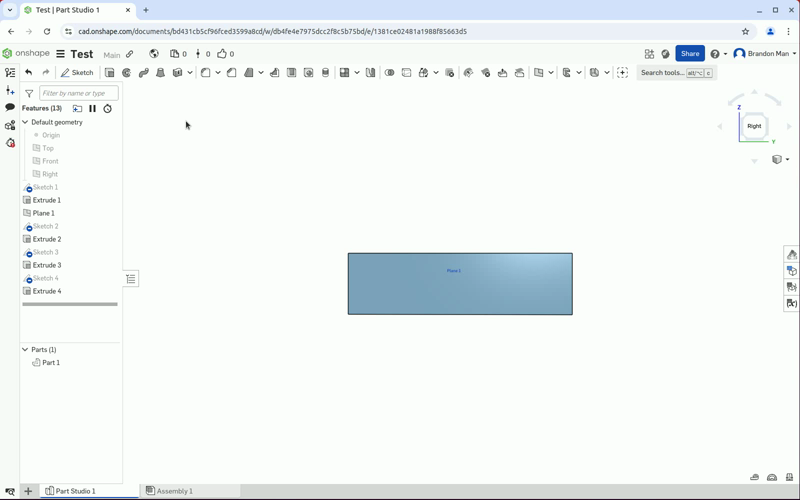
key(shift+h)
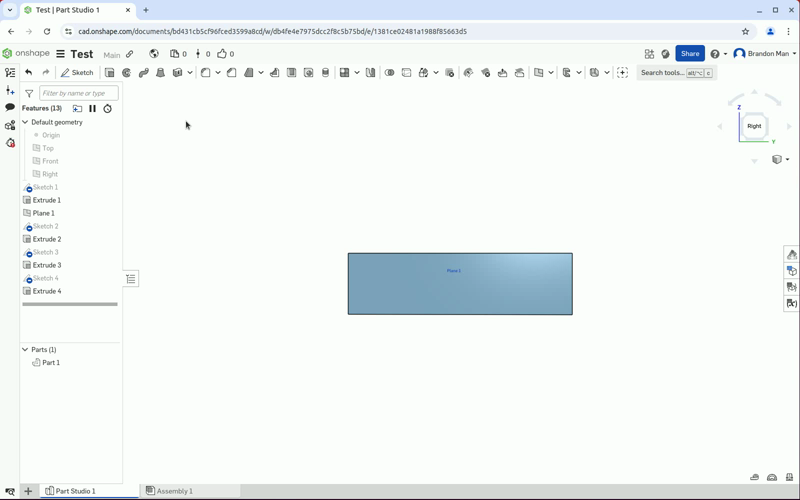
key(shift+h)
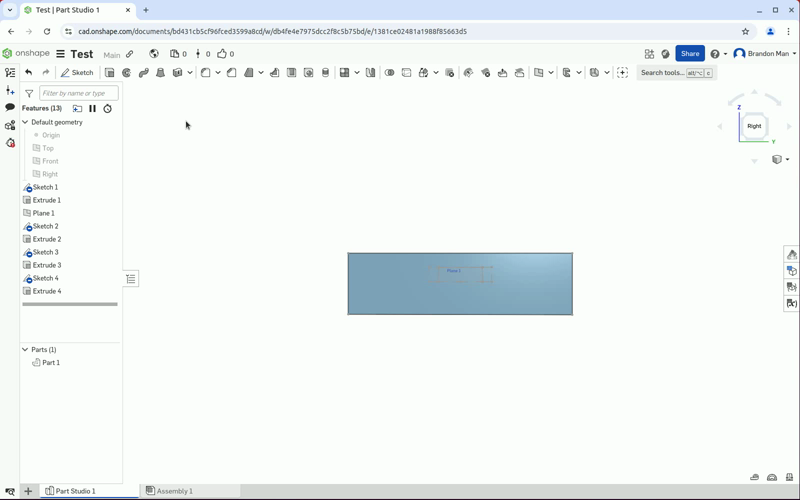
key(shift+7)
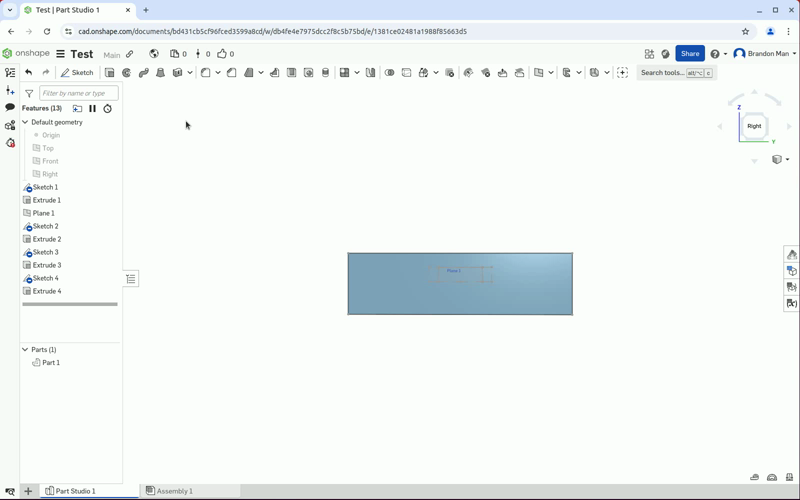
key(right, 2)
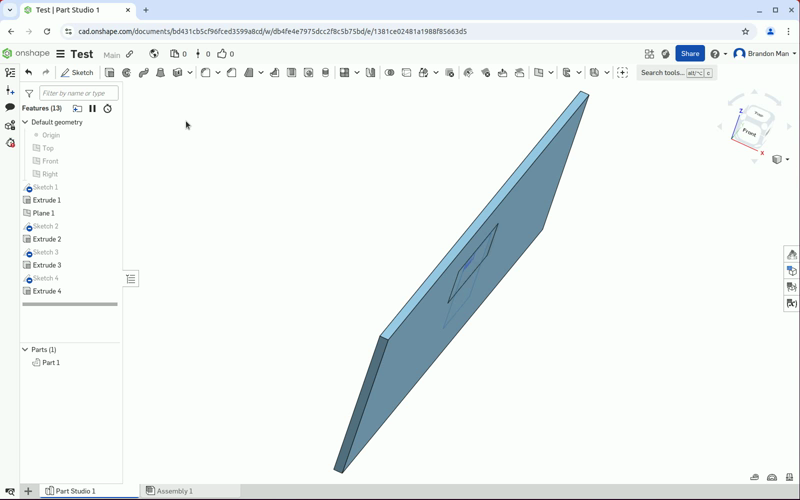
key(down, 2)
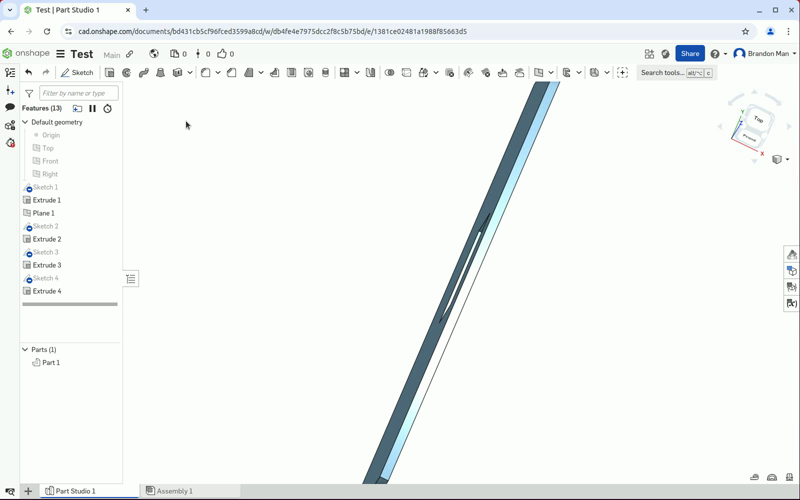
key(up, 2)
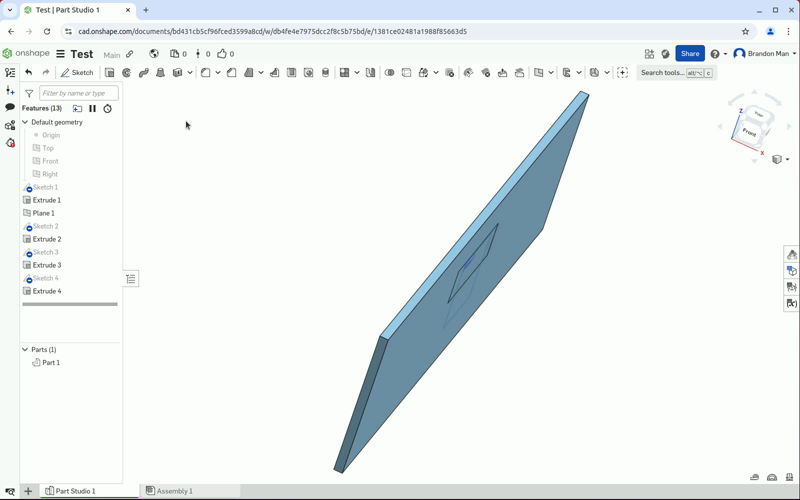
key(left, 2)
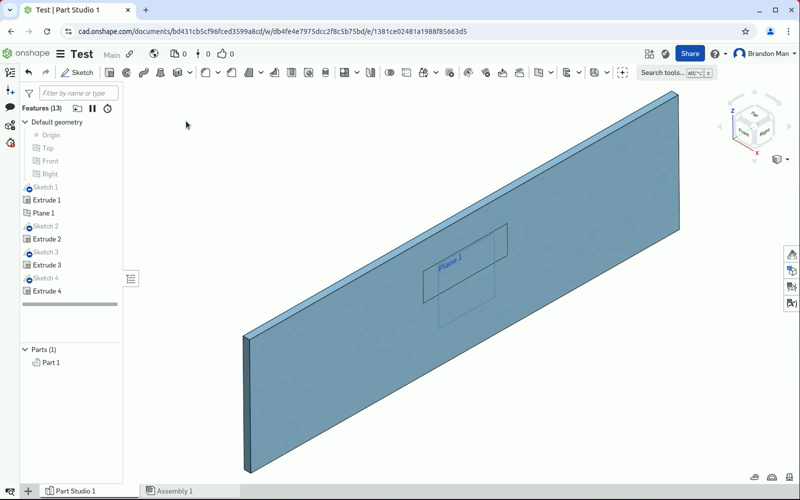
mouse_move(73, 189)
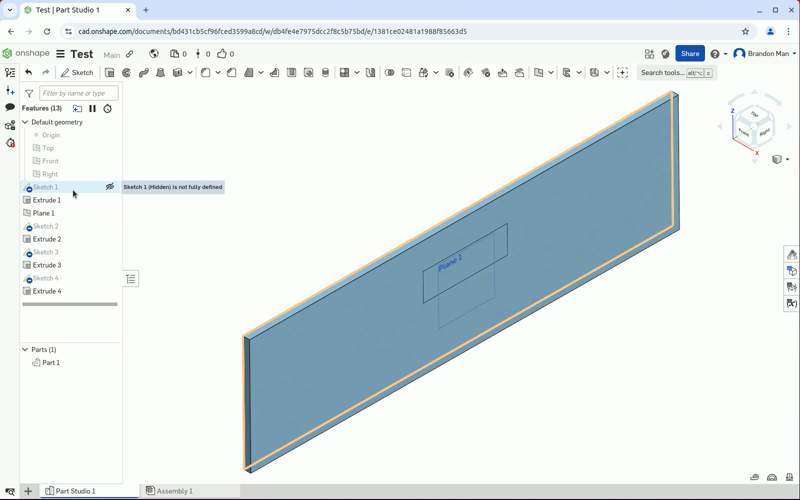
click(73, 189)